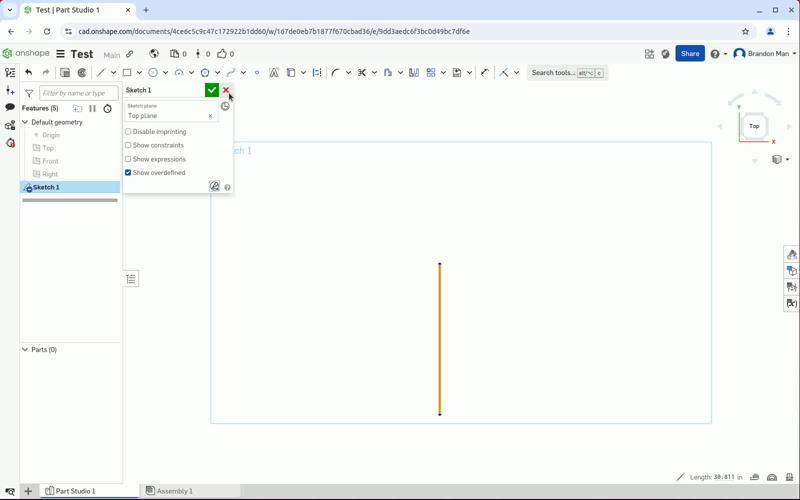
key(shift+h)
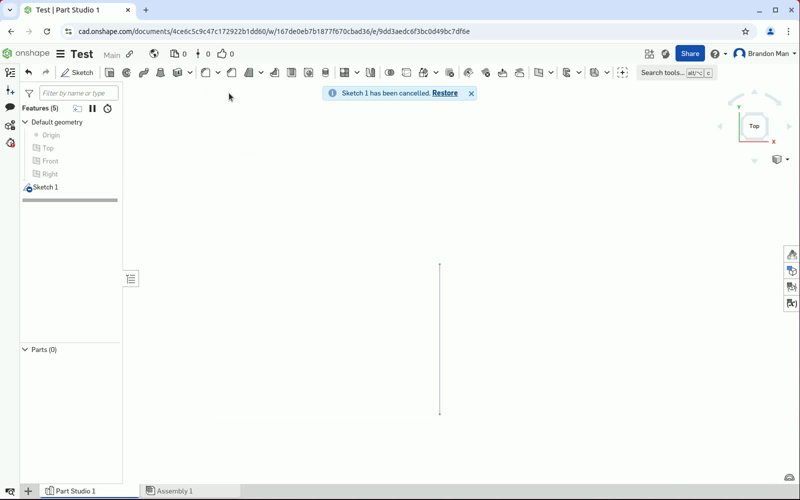
key(shift+s)
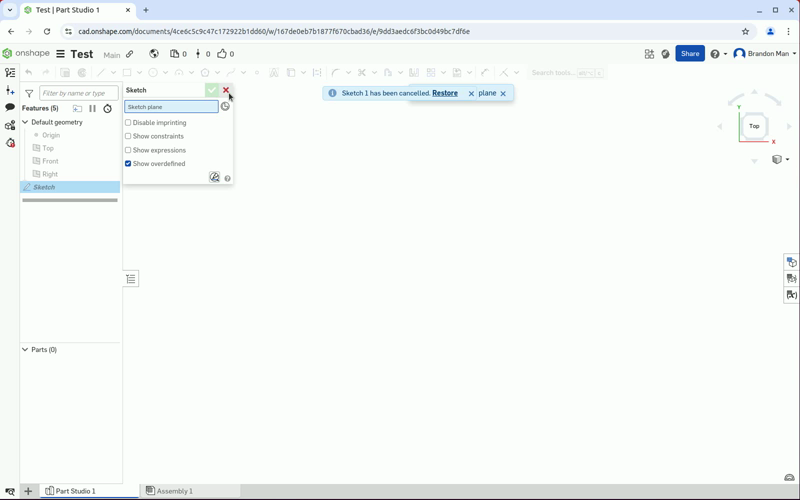
mouse_move(73, 150)
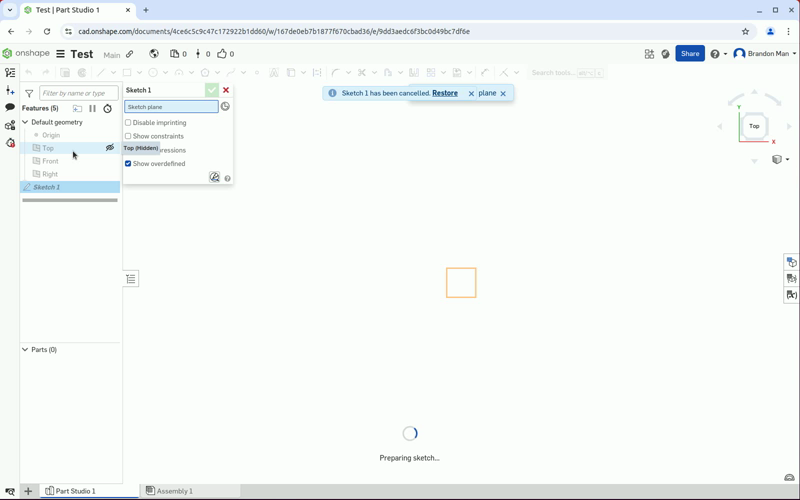
click(73, 150)
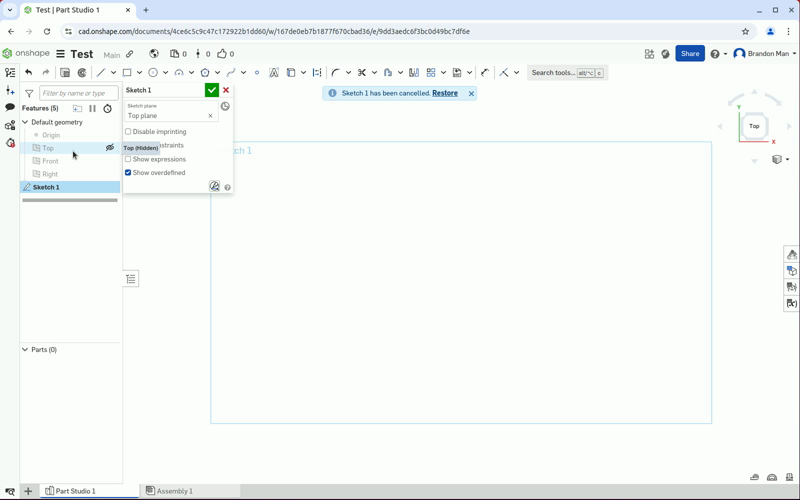
mouse_move(73, 352)
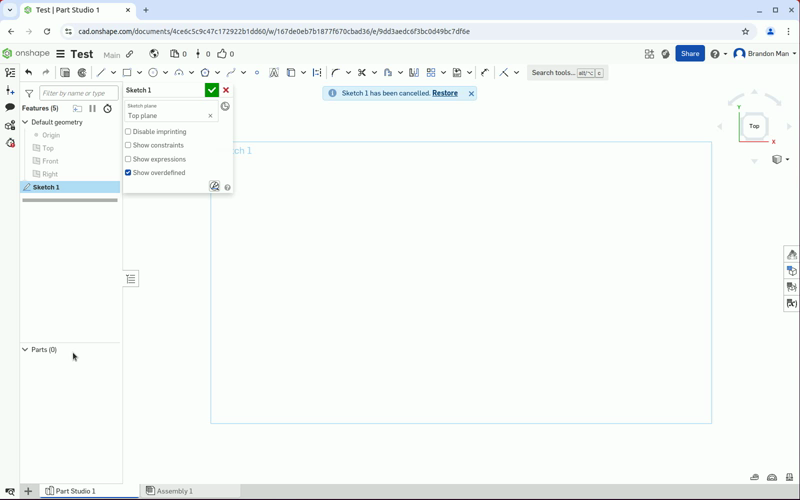
key(y)
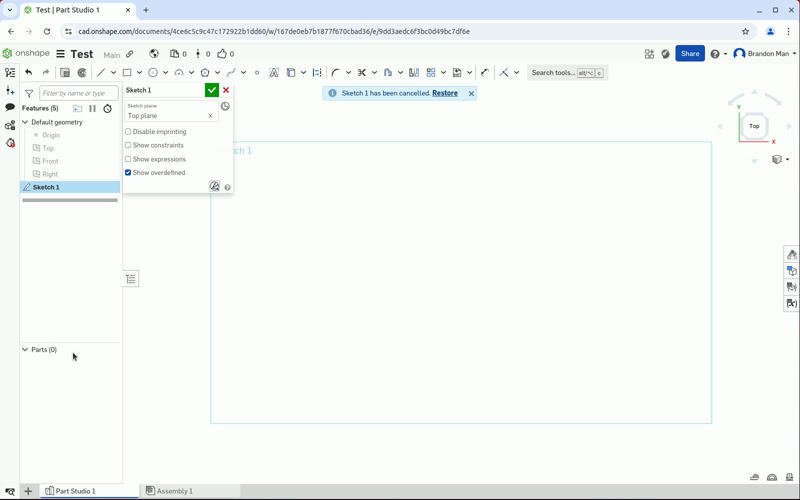
key(l)
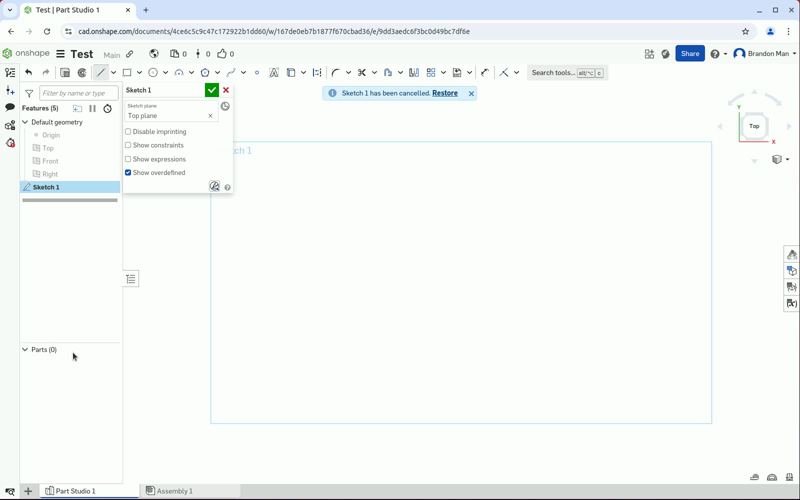
key_down(shift)
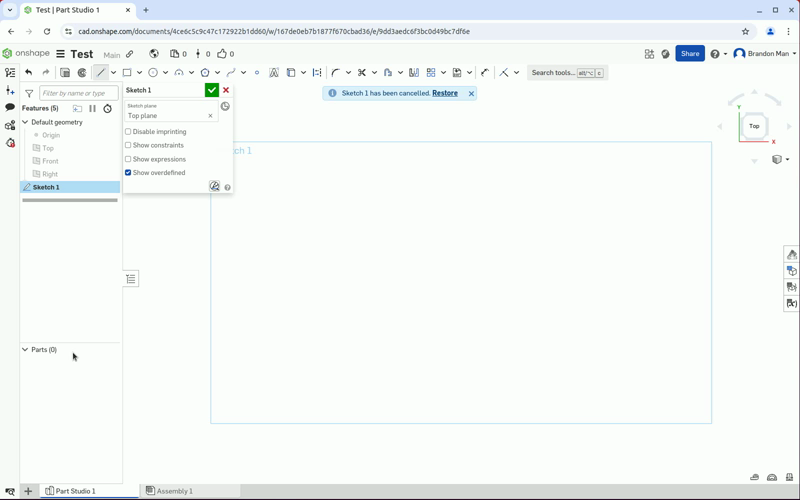
mouse_move(449, 290)
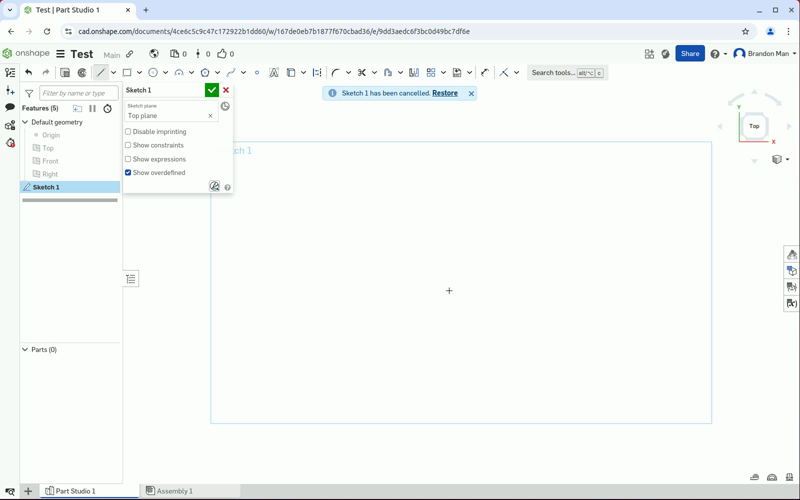
click(449, 290)
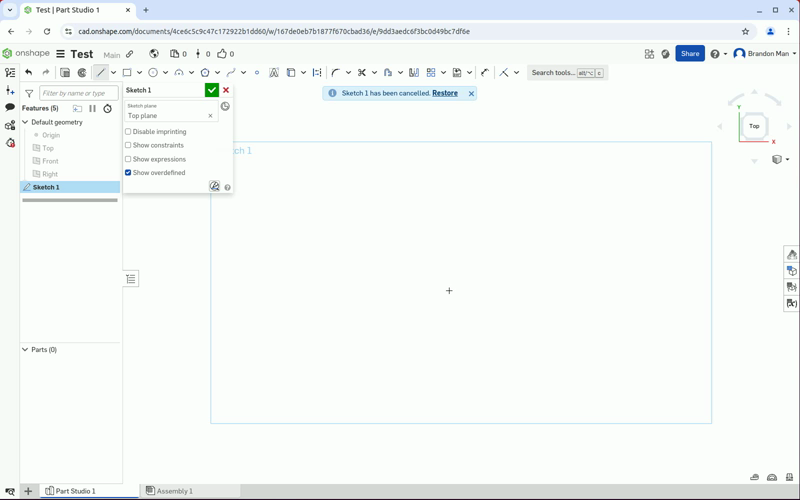
key_up(shift)
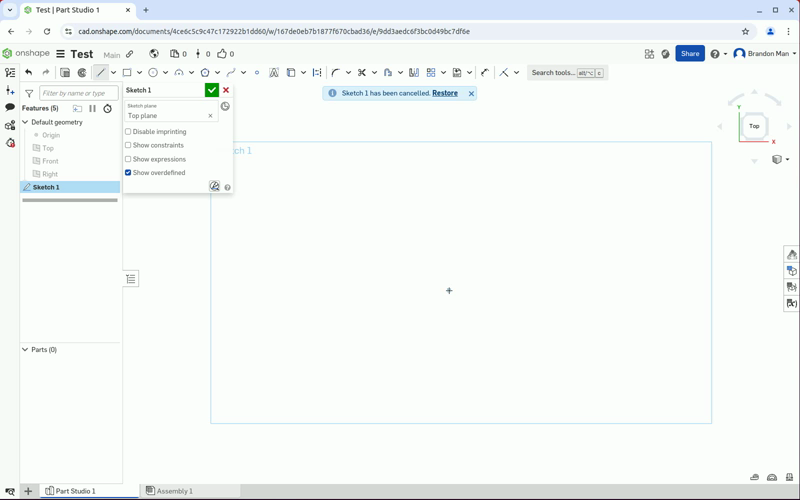
key_down(shift)
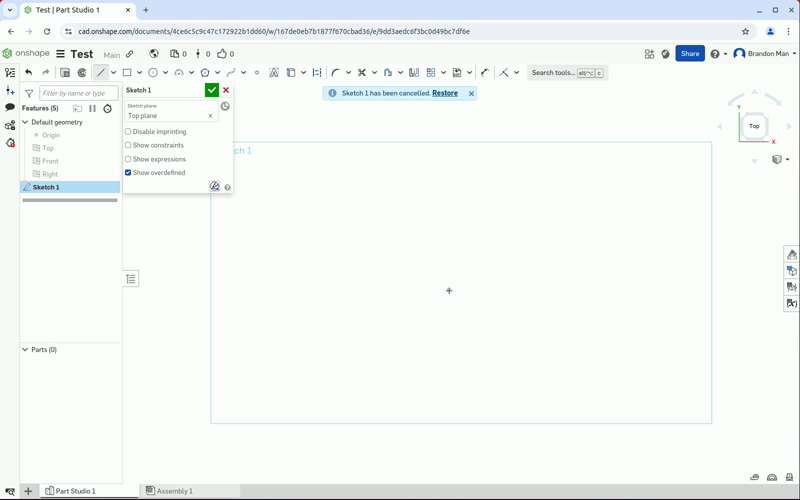
mouse_move(479, 290)
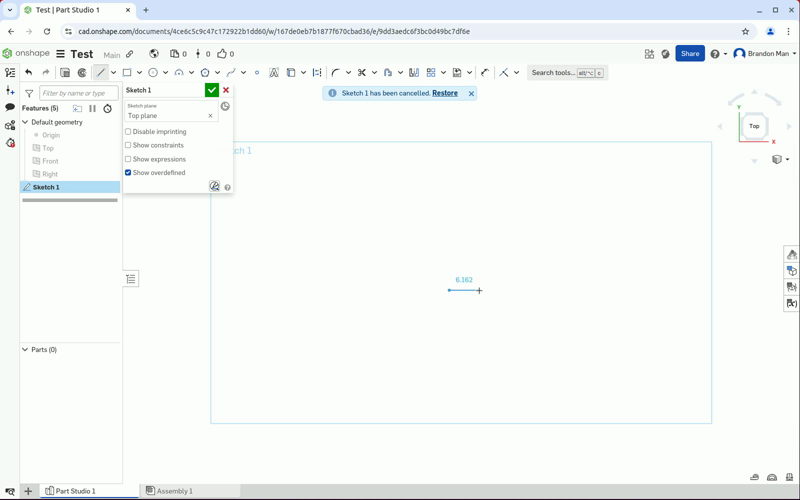
mouse_move(474, 290)
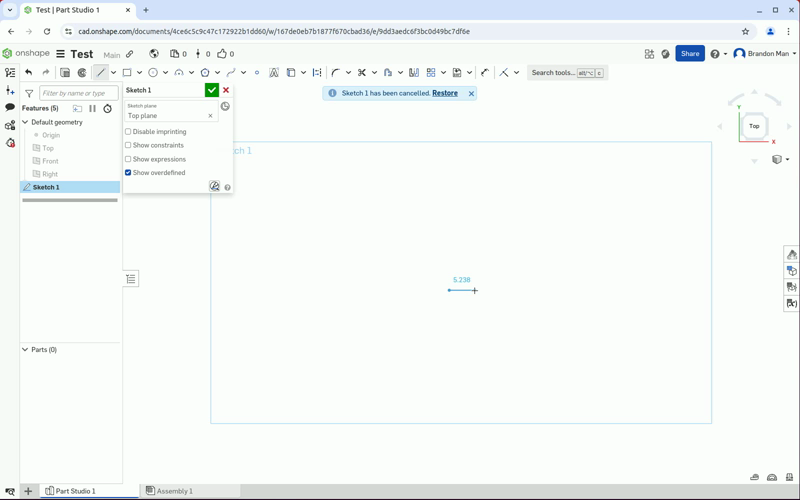
click(474, 290)
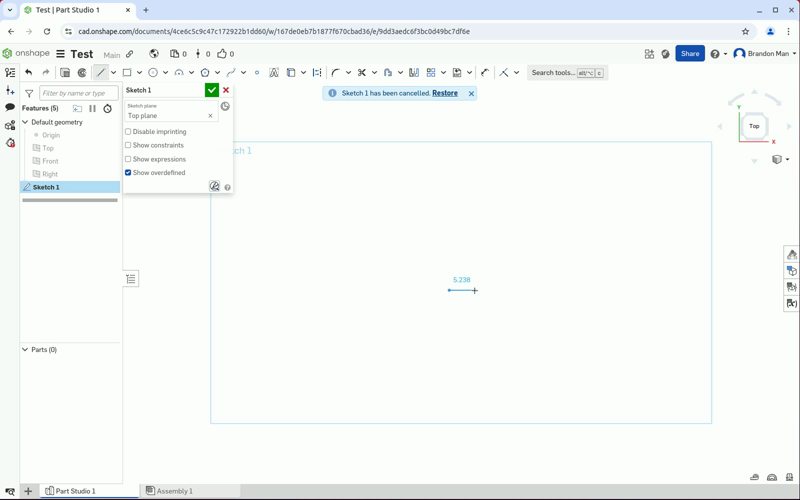
key_up(shift)
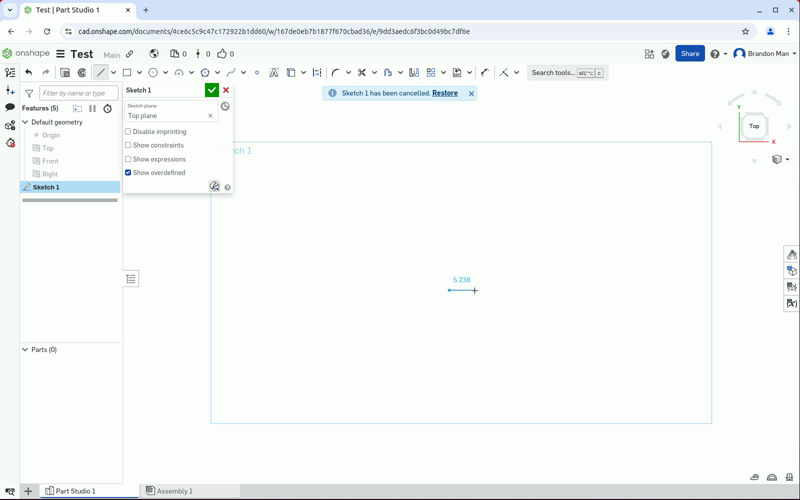
key_down(shift)
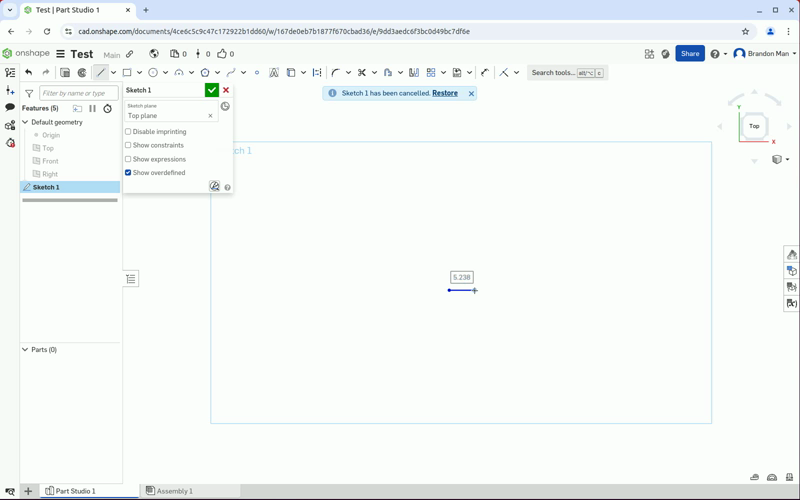
mouse_move(504, 290)
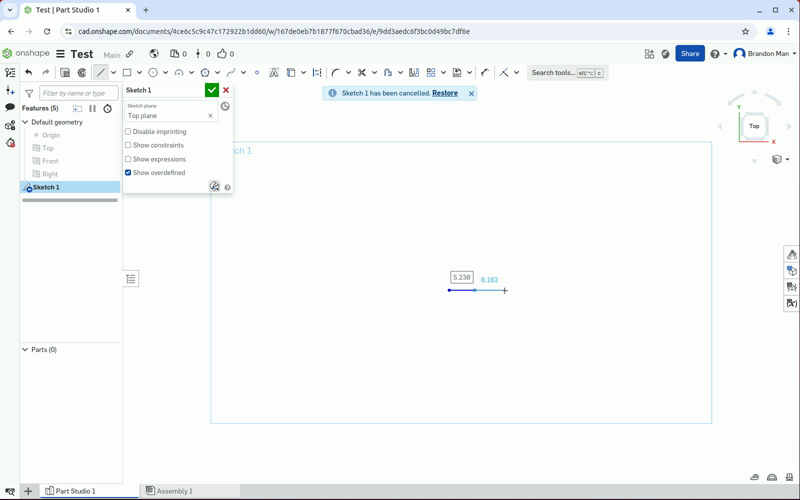
mouse_move(474, 274)
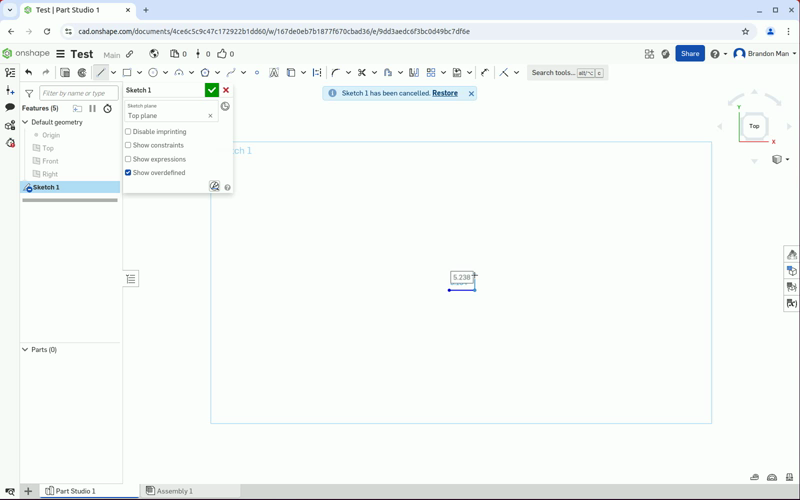
click(474, 274)
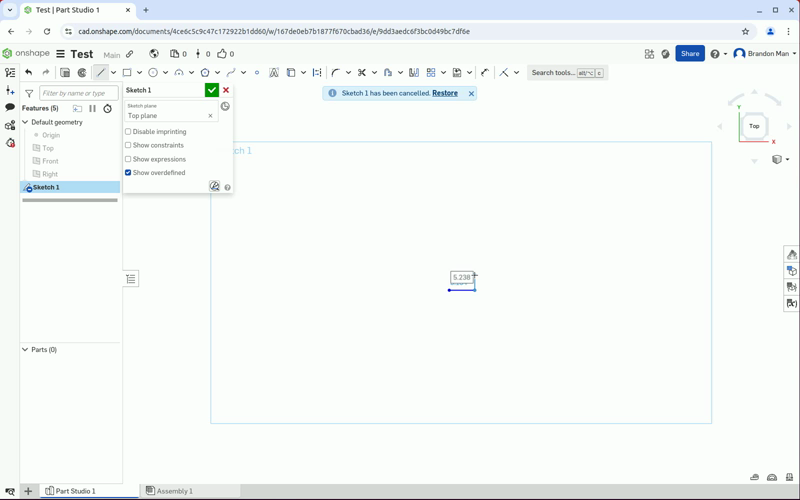
key_up(shift)
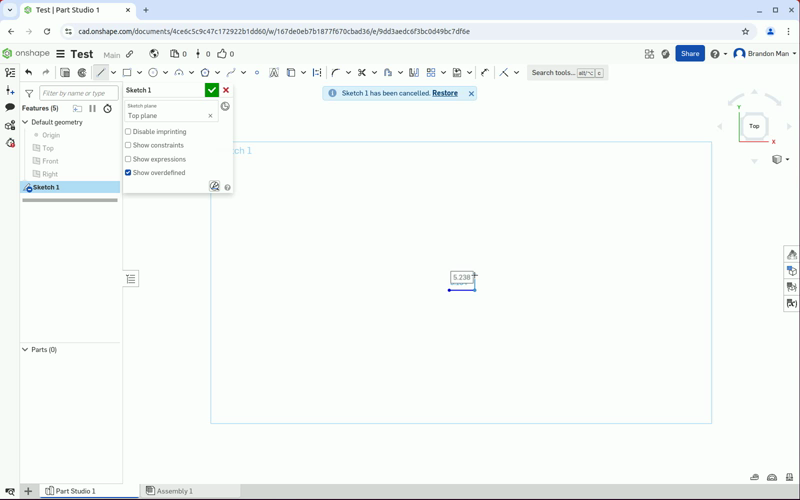
key_down(shift)
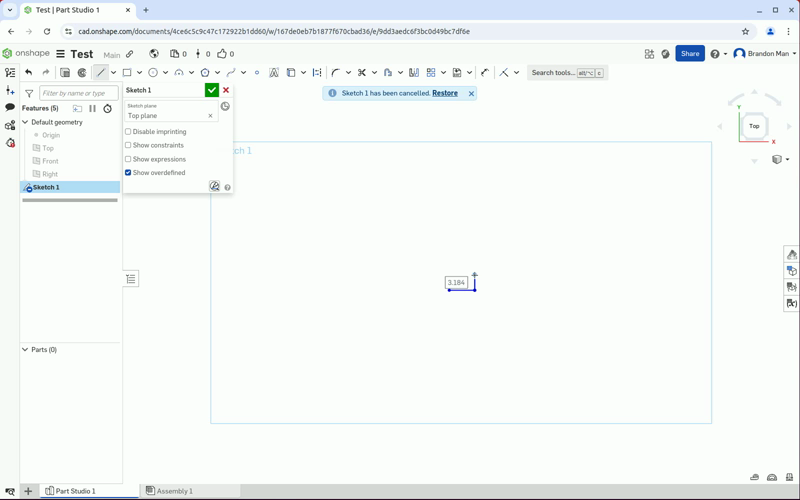
mouse_move(504, 274)
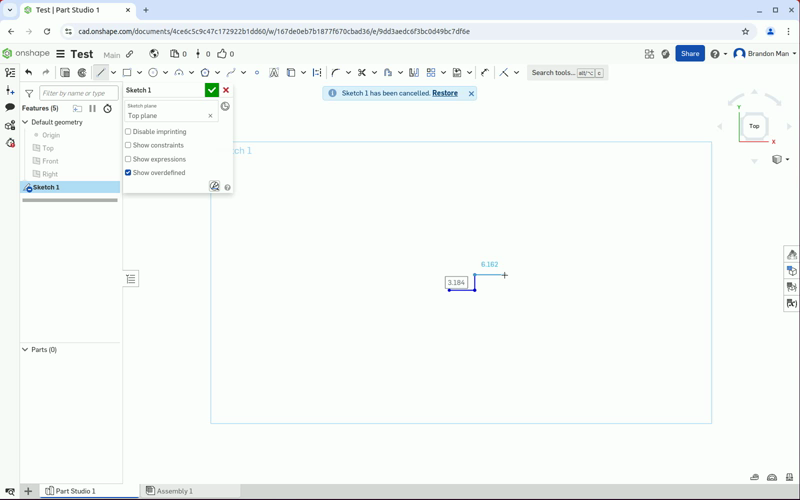
mouse_move(449, 274)
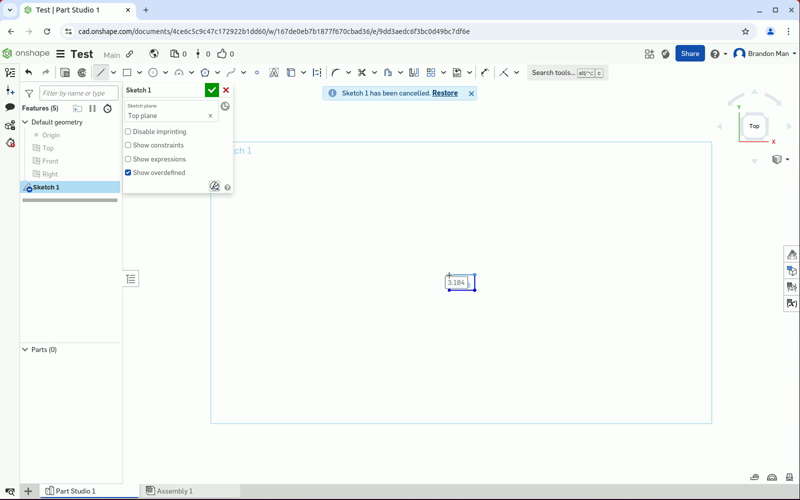
click(449, 274)
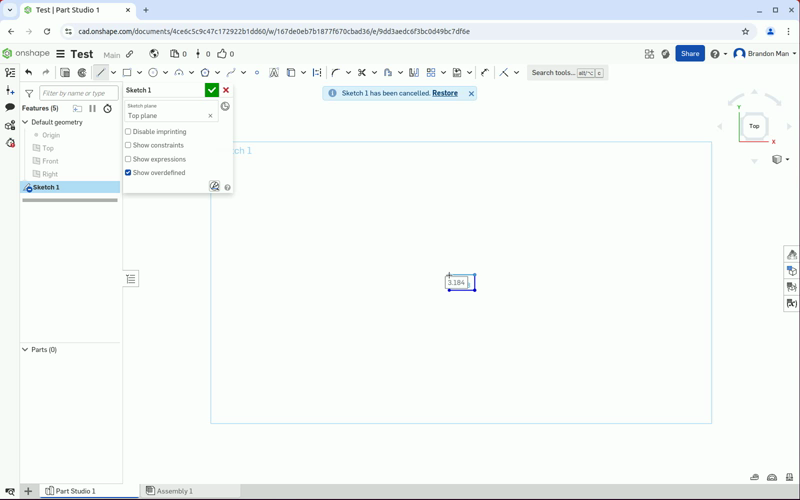
key_up(shift)
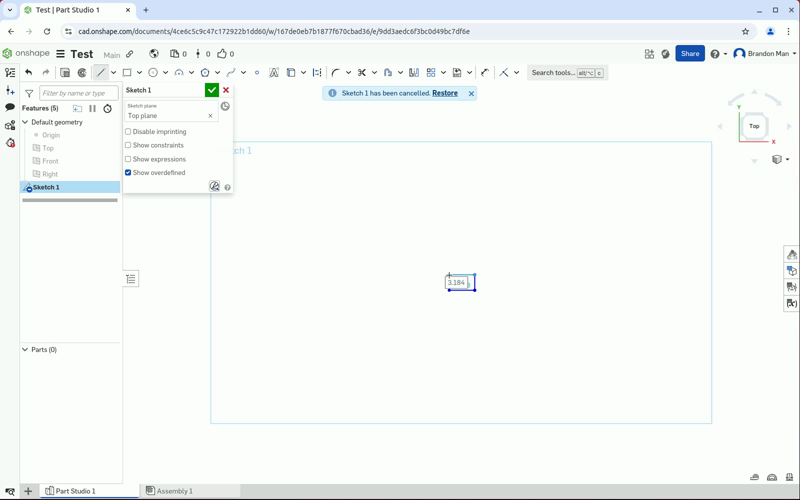
mouse_move(479, 274)
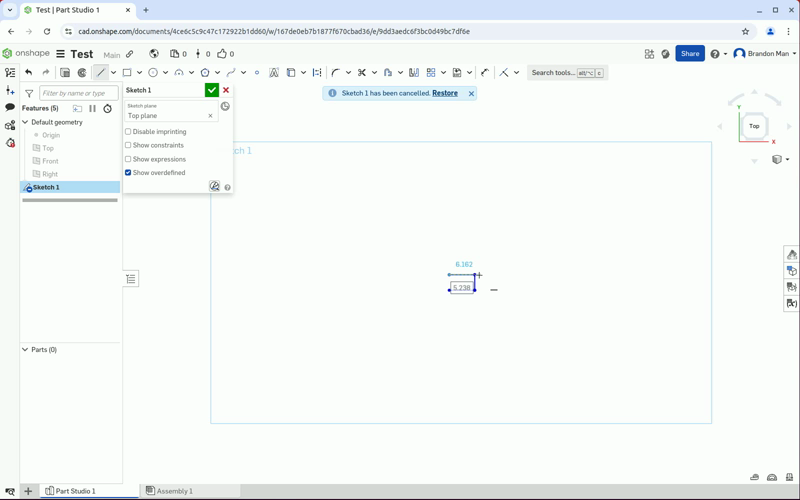
key_down(shift)
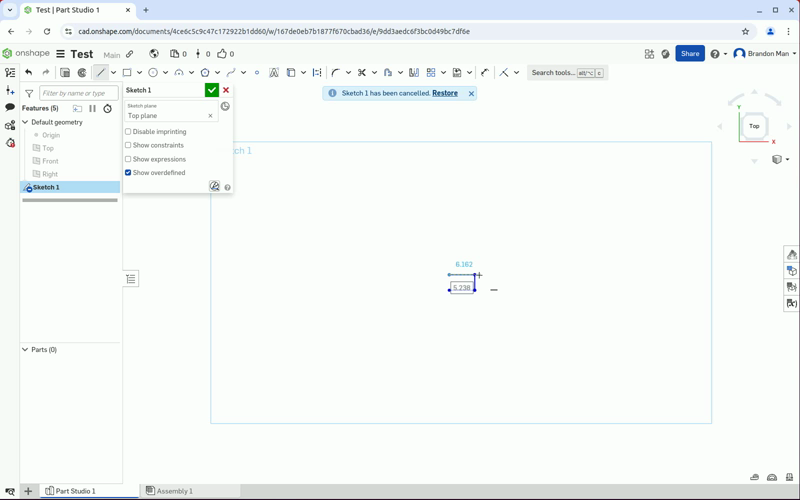
mouse_move(449, 290)
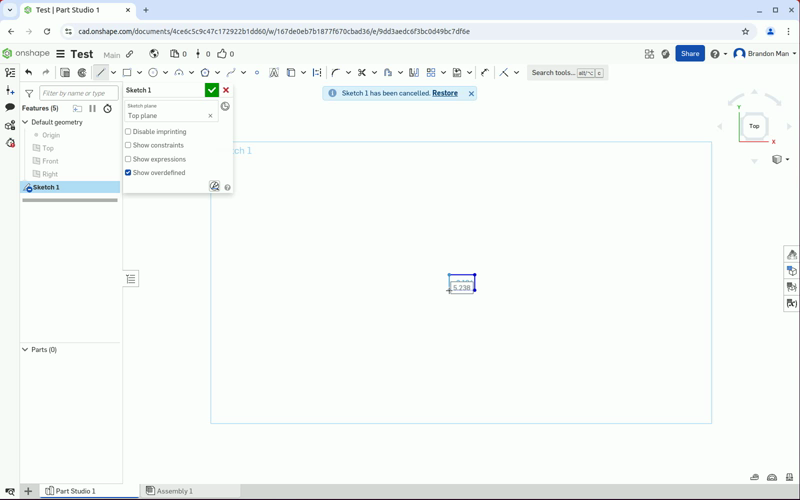
key_up(shift)
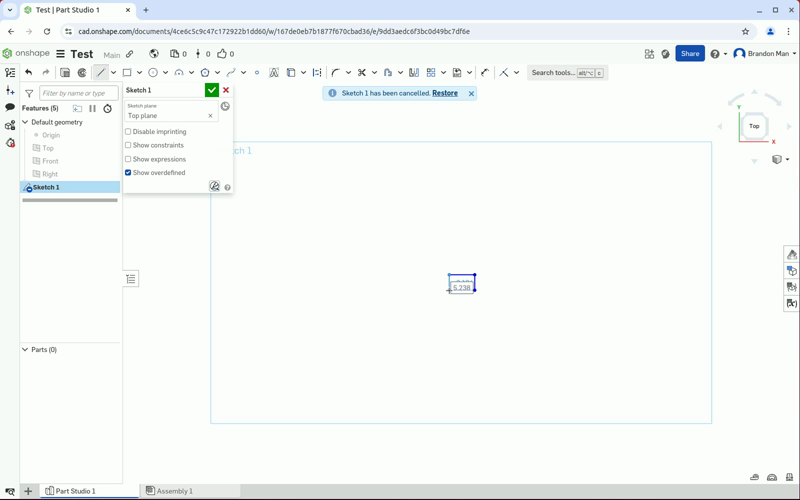
click(449, 290)
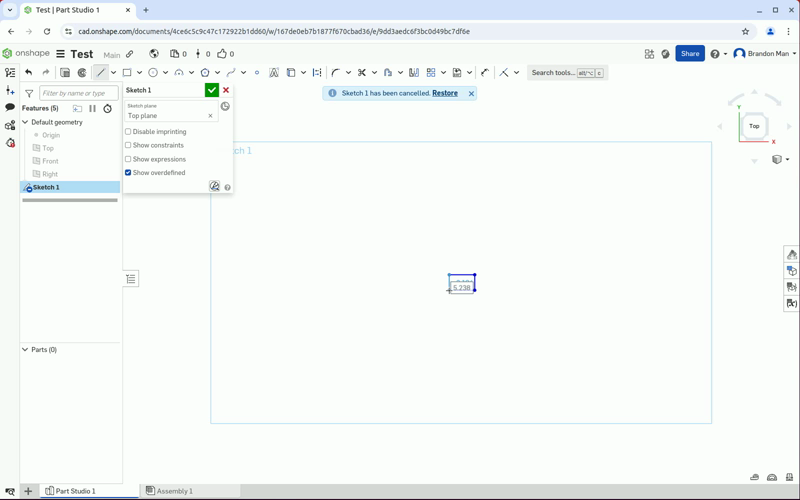
key(esc)
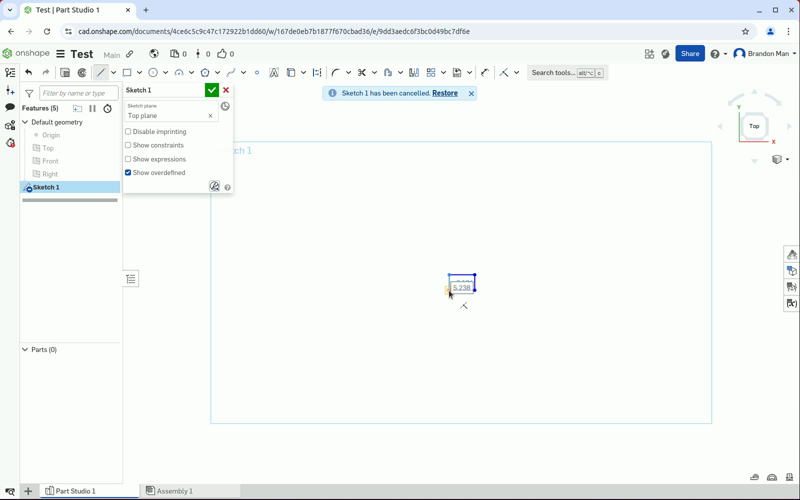
key(l)
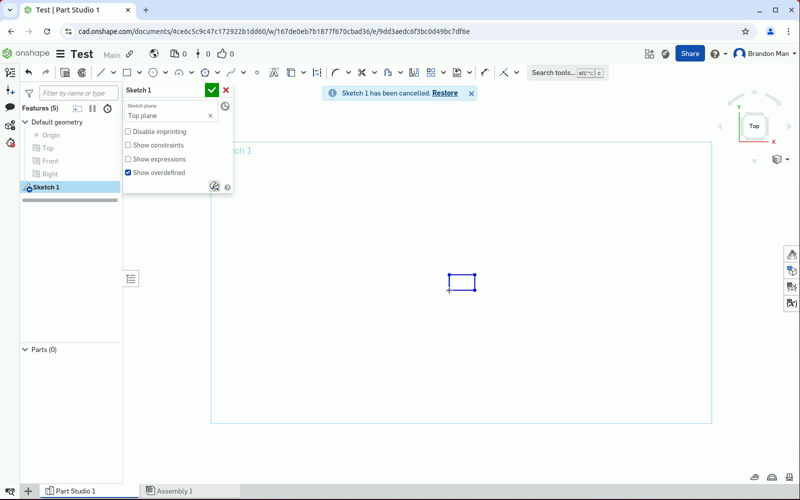
key_down(shift)
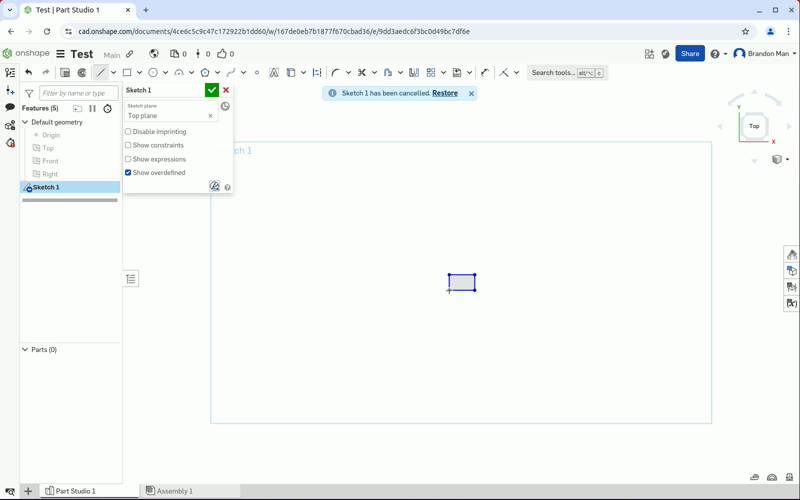
mouse_move(456, 284)
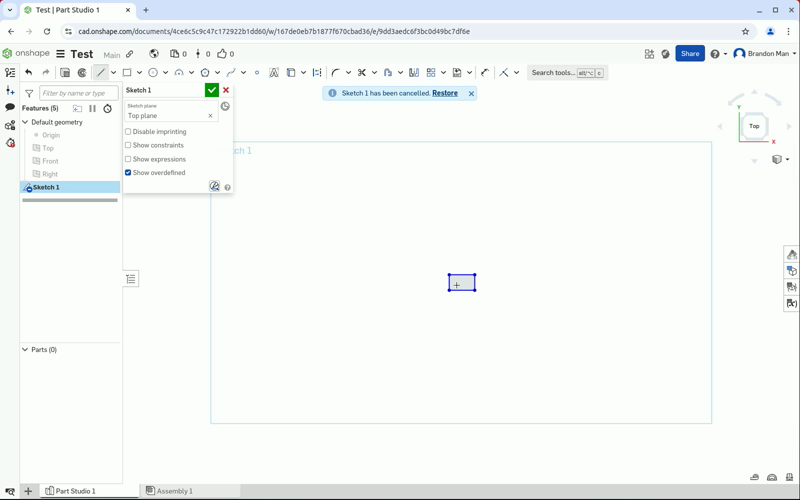
click(456, 284)
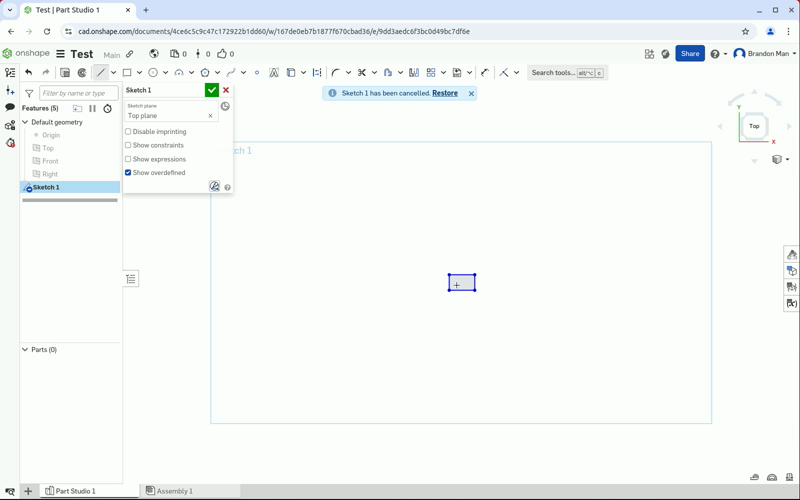
key_up(shift)
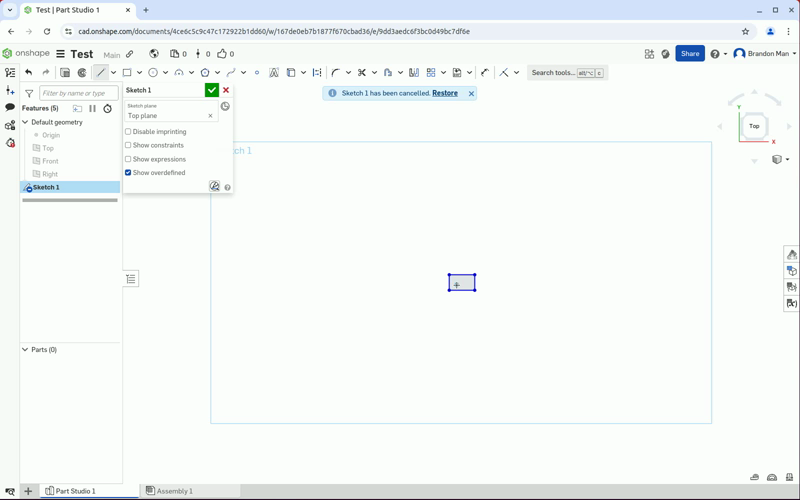
key_down(shift)
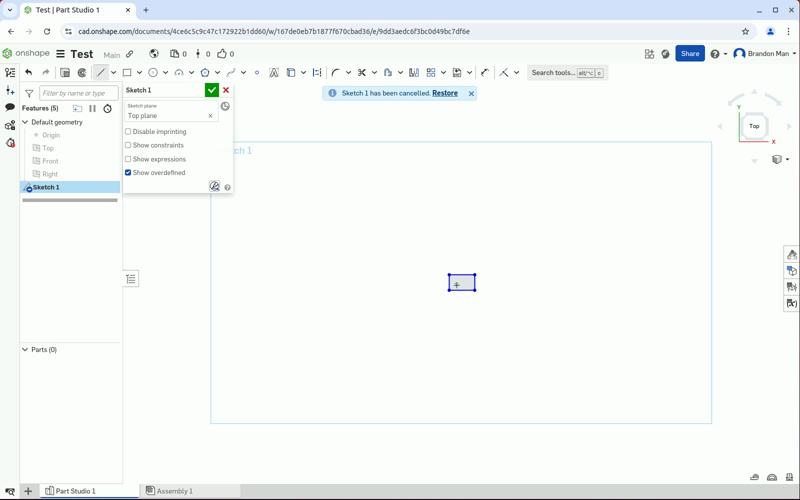
mouse_move(486, 284)
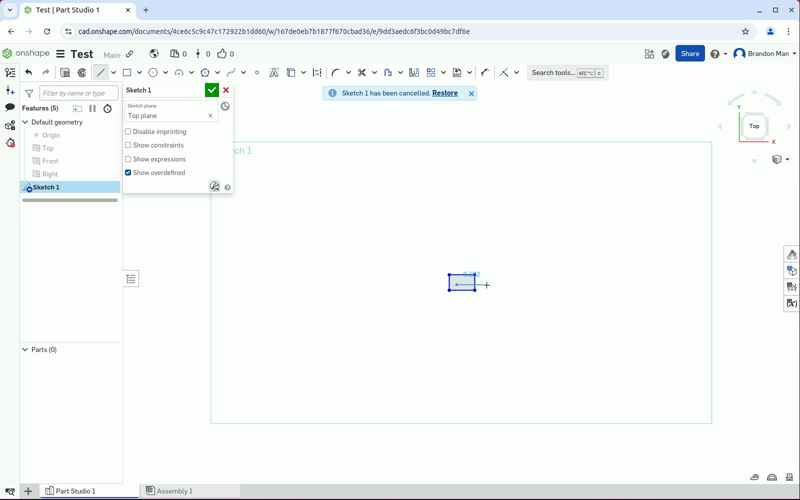
mouse_move(466, 284)
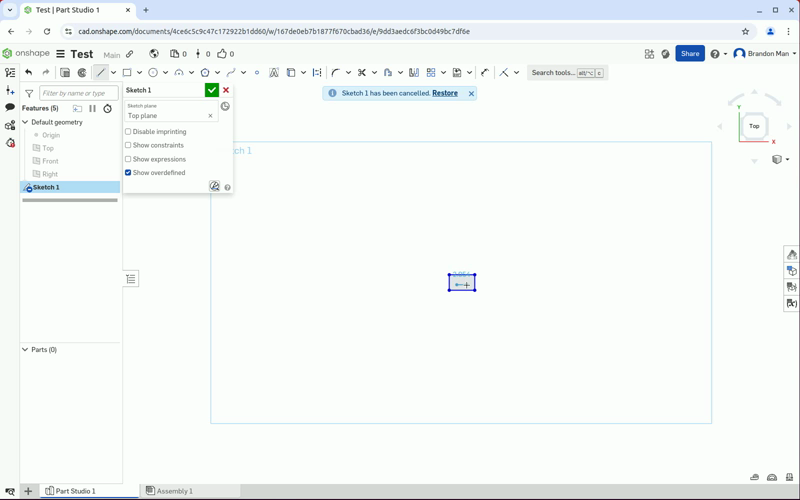
click(466, 284)
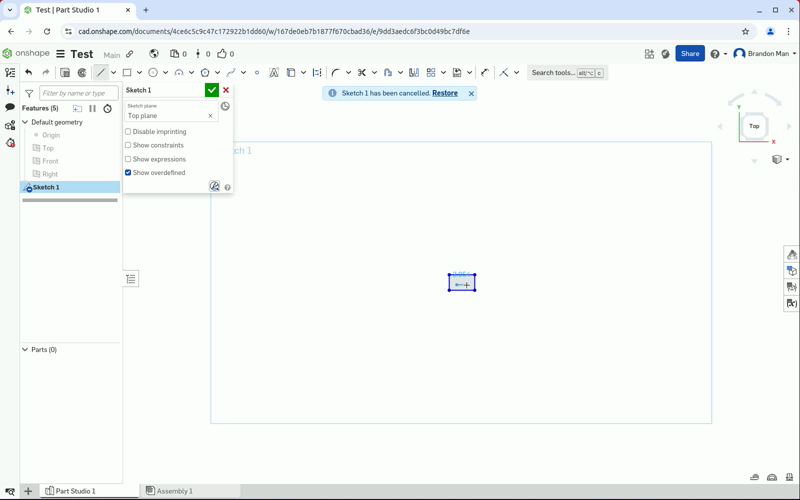
key_up(shift)
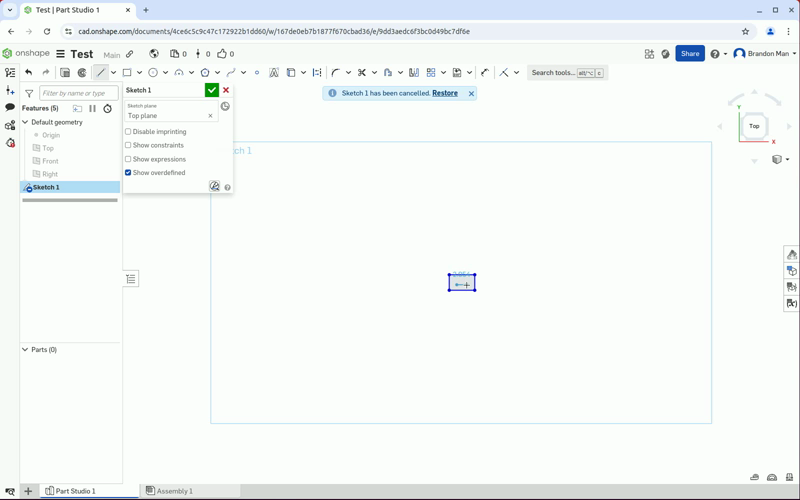
key(esc)
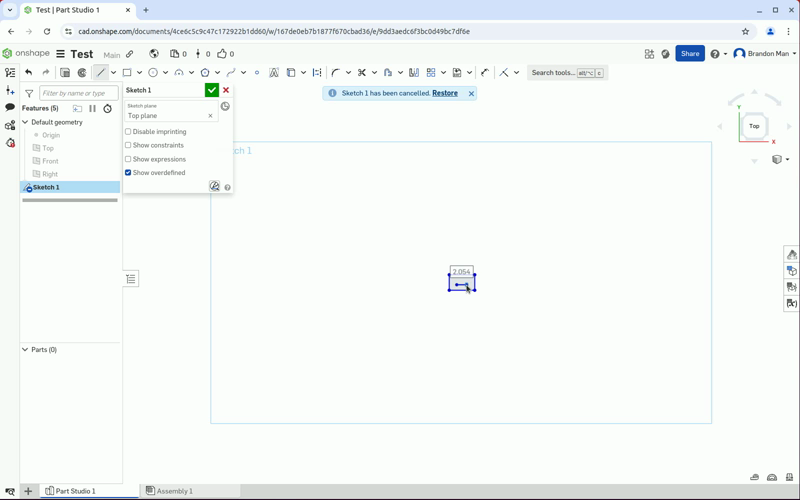
key(a)
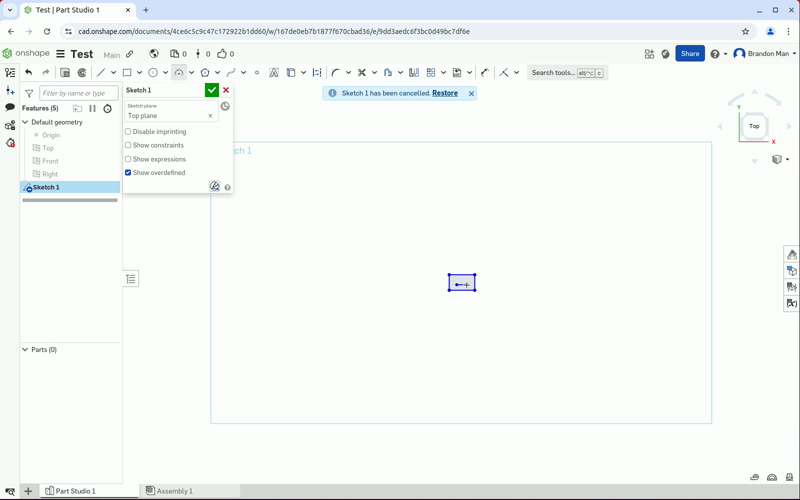
mouse_move(466, 284)
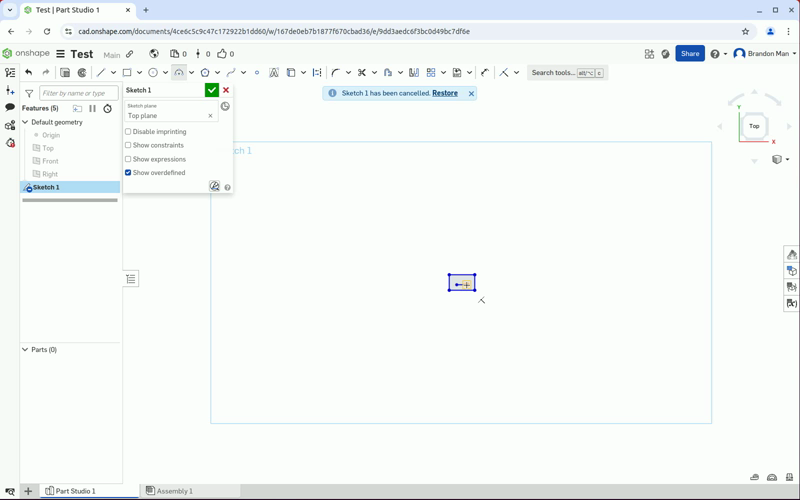
click(466, 284)
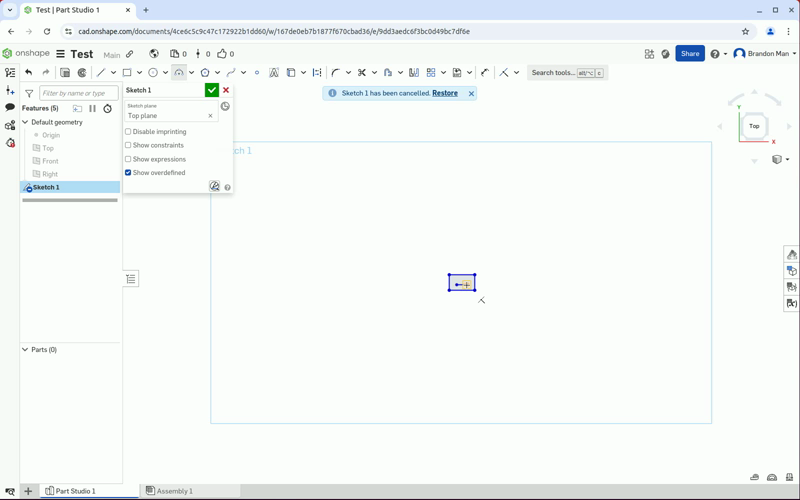
key_down(shift)
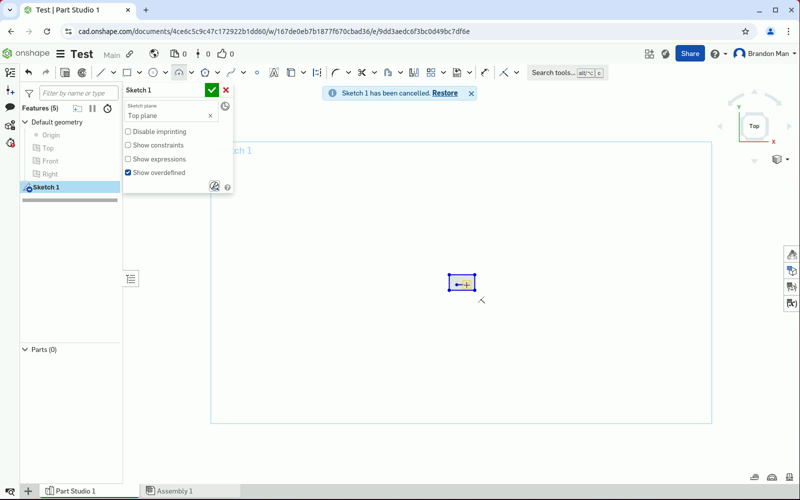
mouse_move(466, 279)
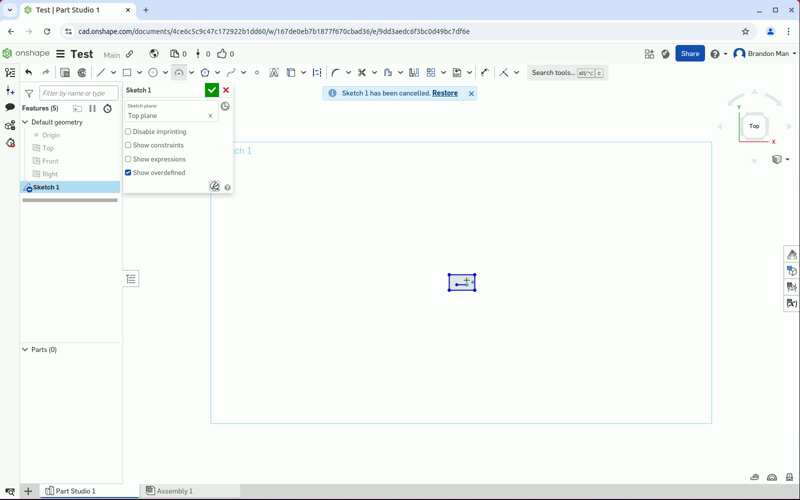
scroll(6)
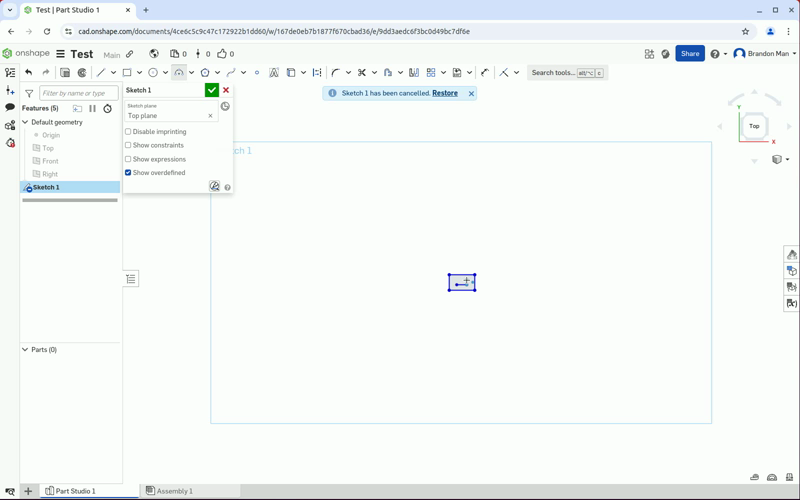
scroll(6)
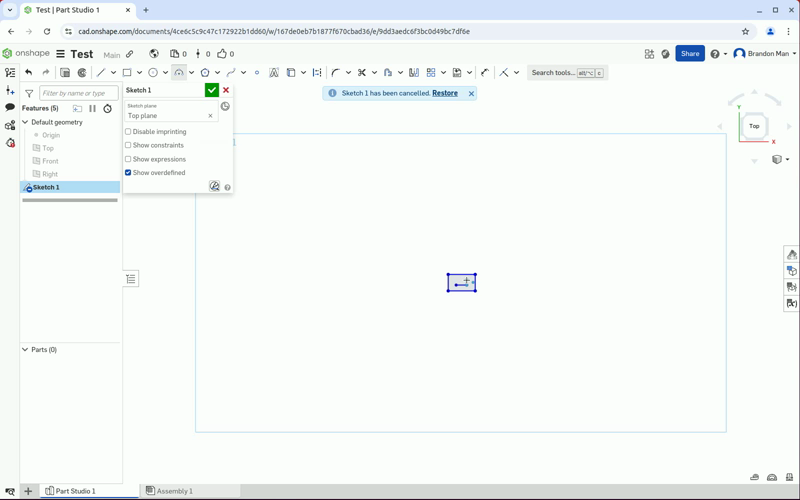
scroll(6)
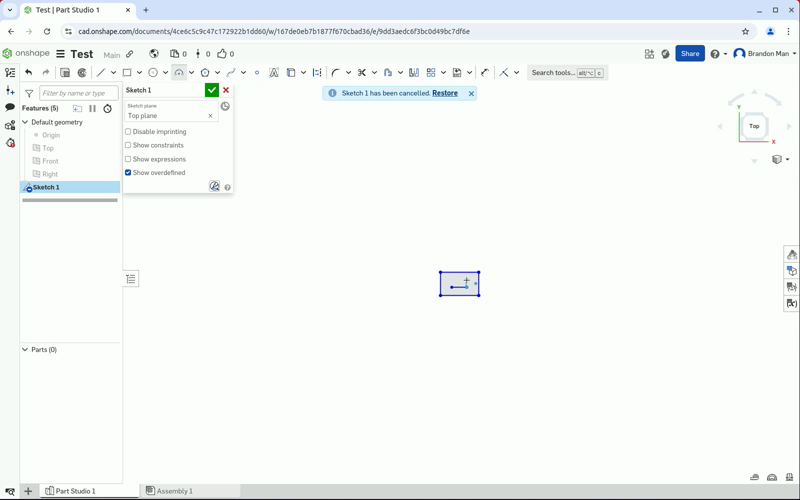
scroll(6)
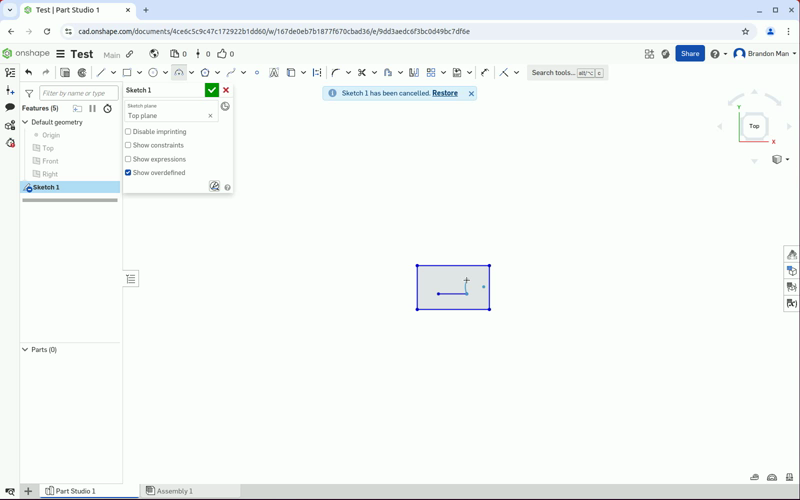
scroll(6)
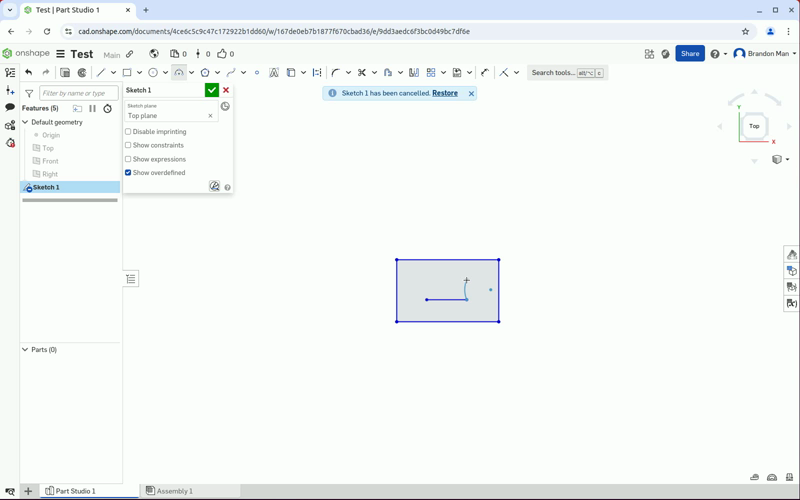
scroll(6)
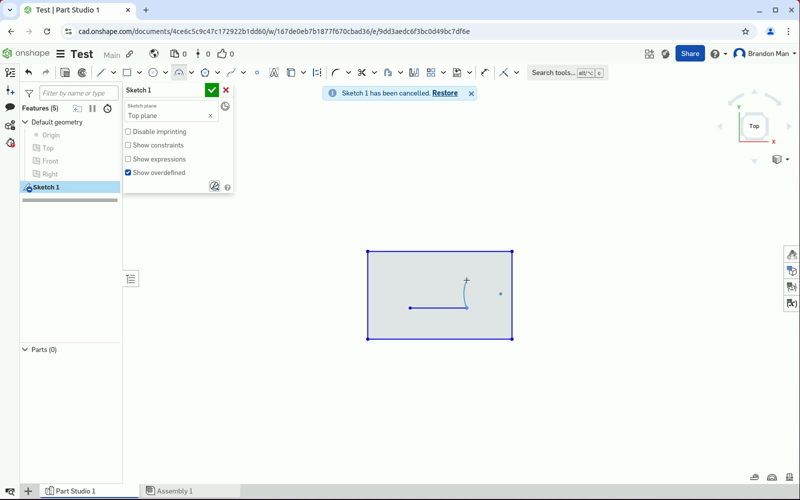
scroll(6)
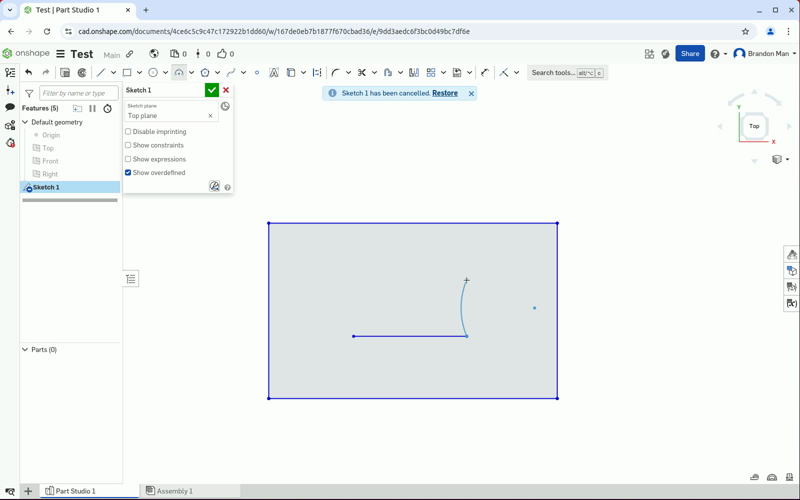
click(466, 279)
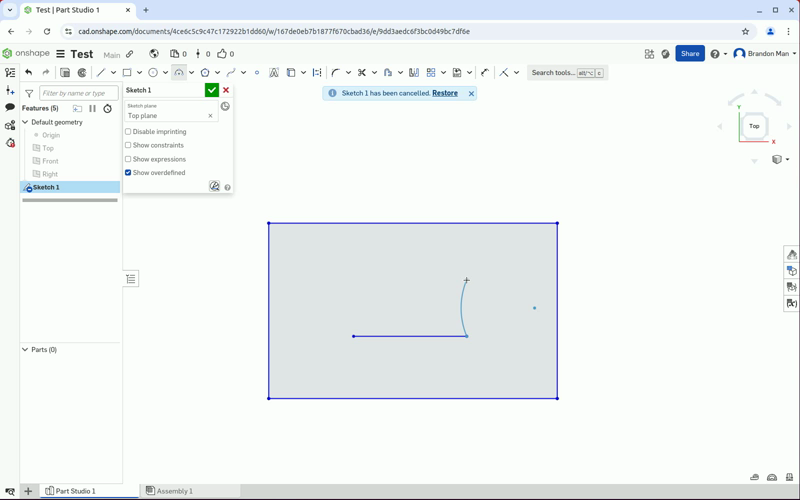
scroll(-6)
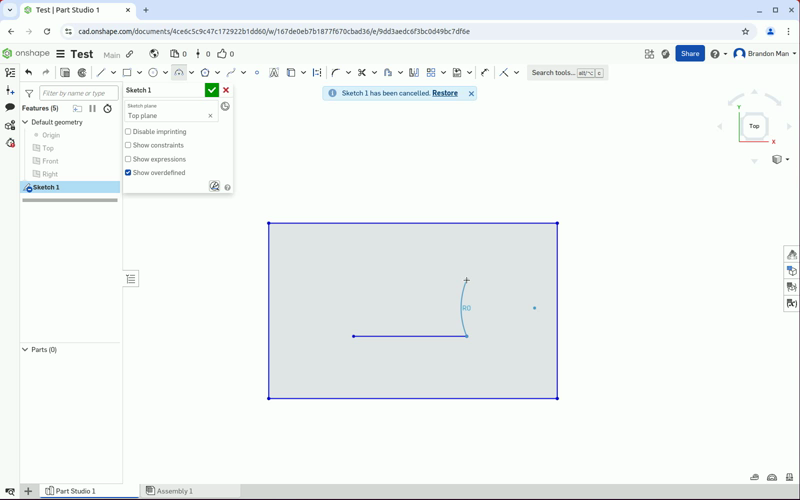
scroll(-6)
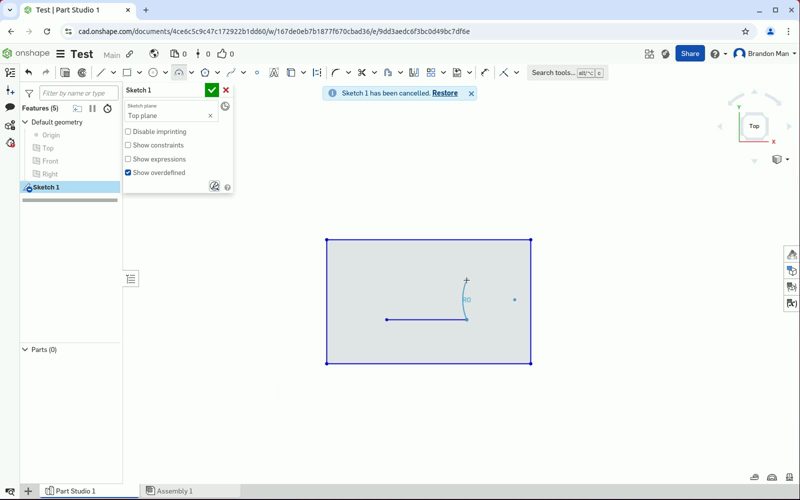
scroll(-6)
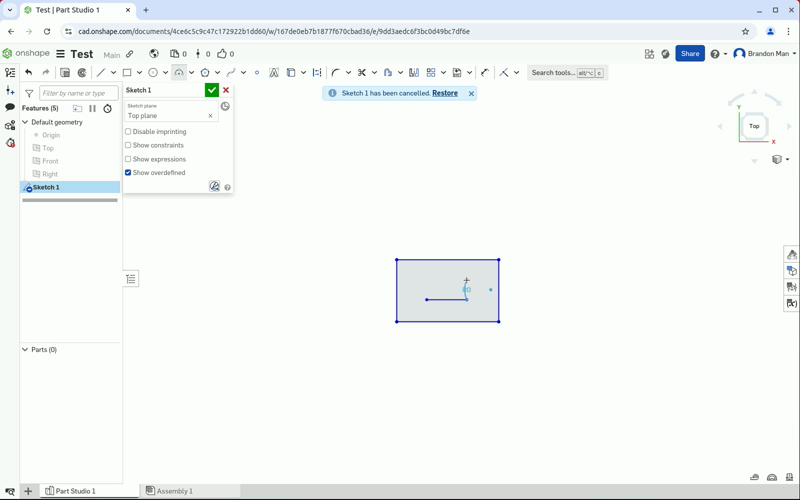
scroll(-6)
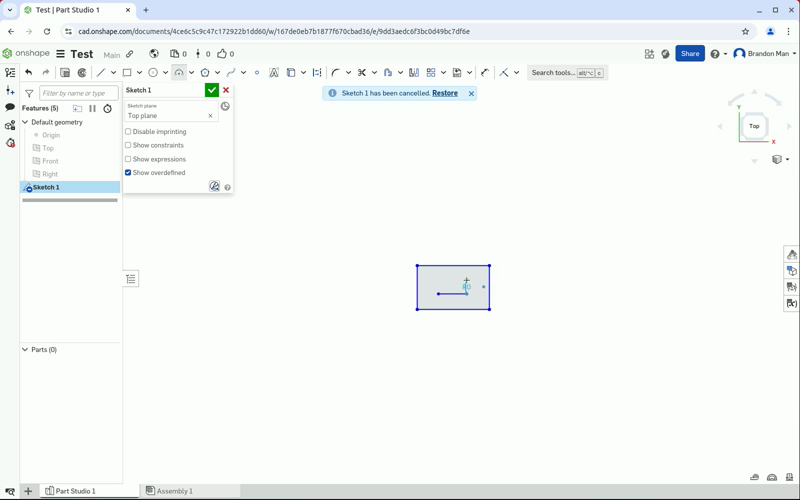
scroll(-6)
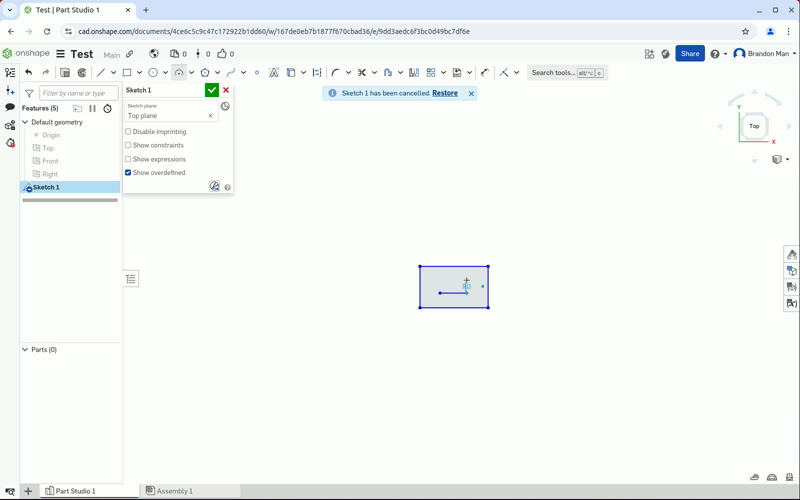
scroll(-6)
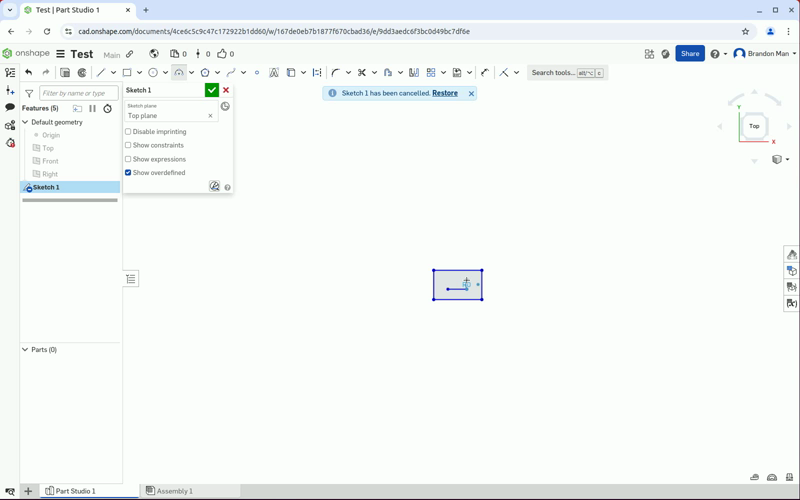
scroll(-6)
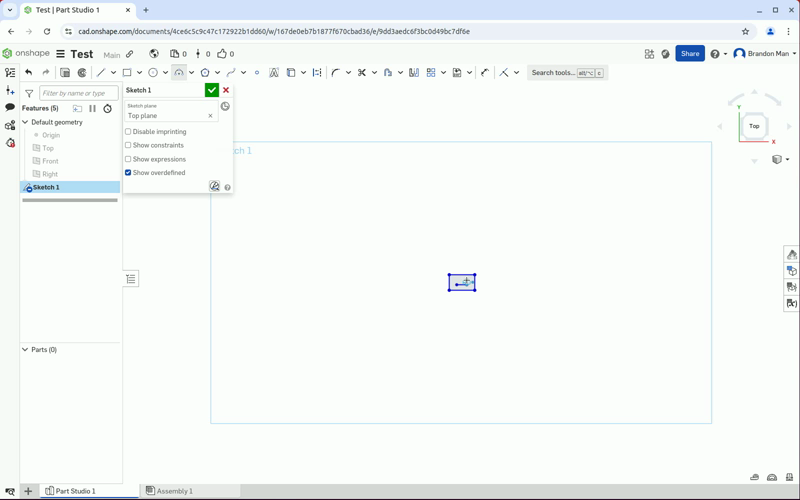
mouse_move(469, 282)
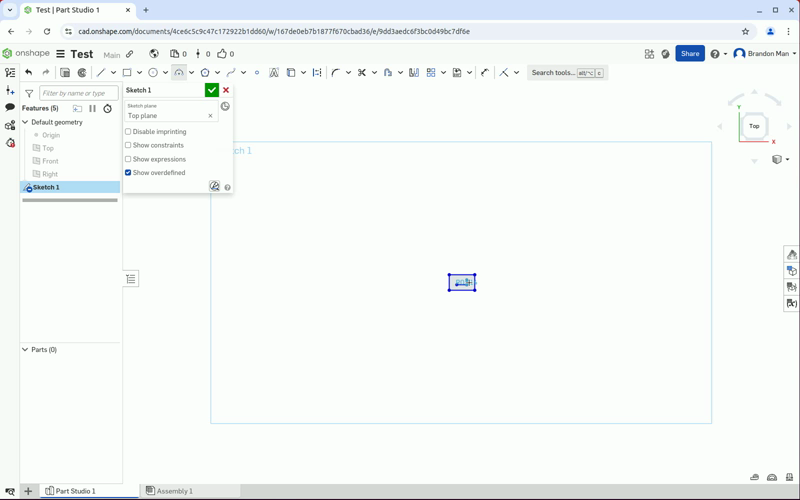
scroll(6)
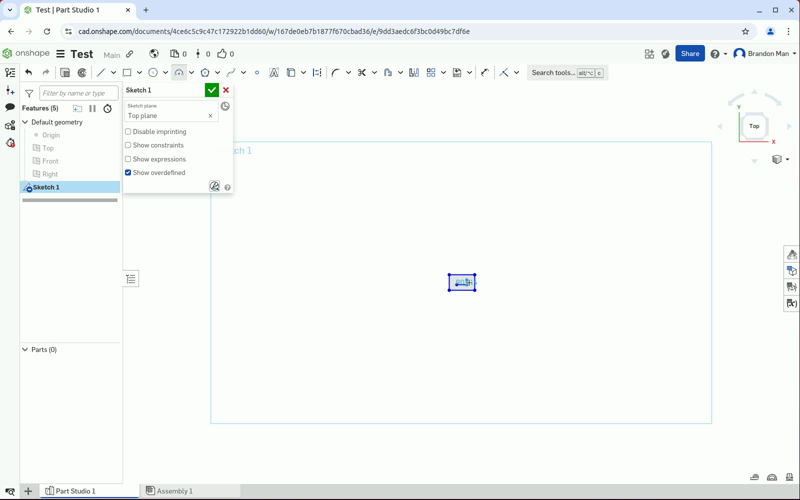
scroll(6)
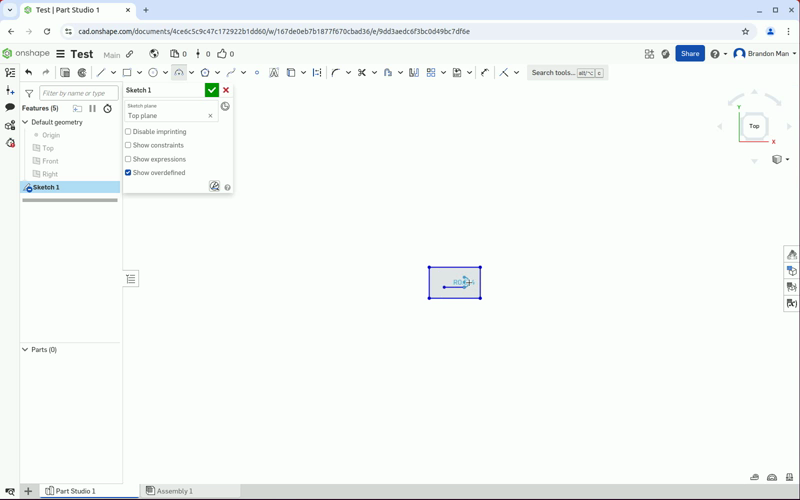
scroll(6)
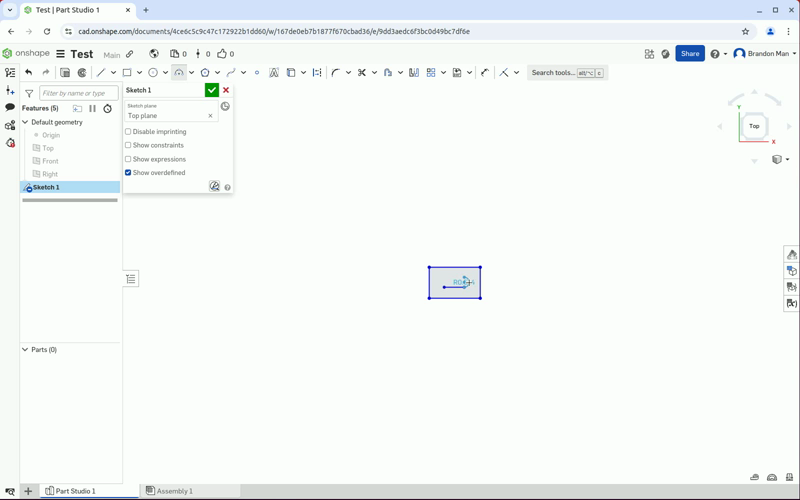
scroll(6)
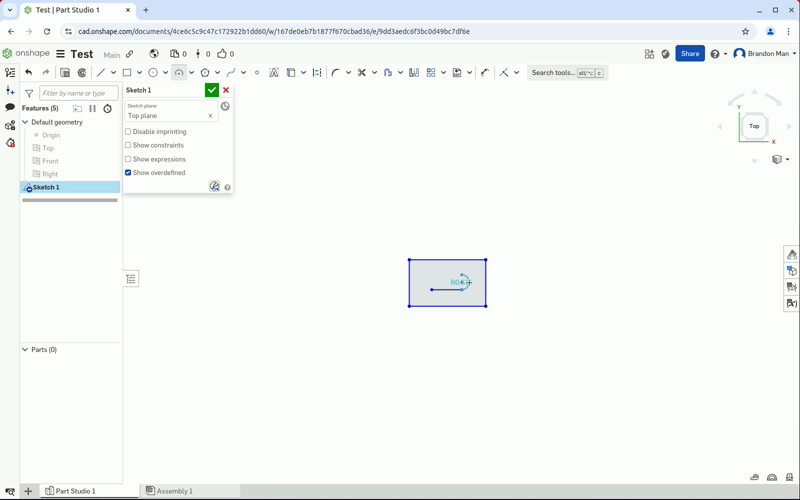
scroll(6)
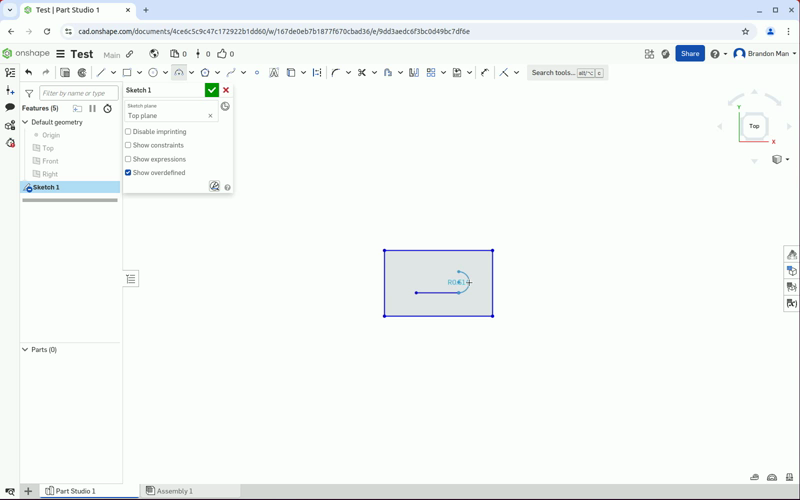
scroll(6)
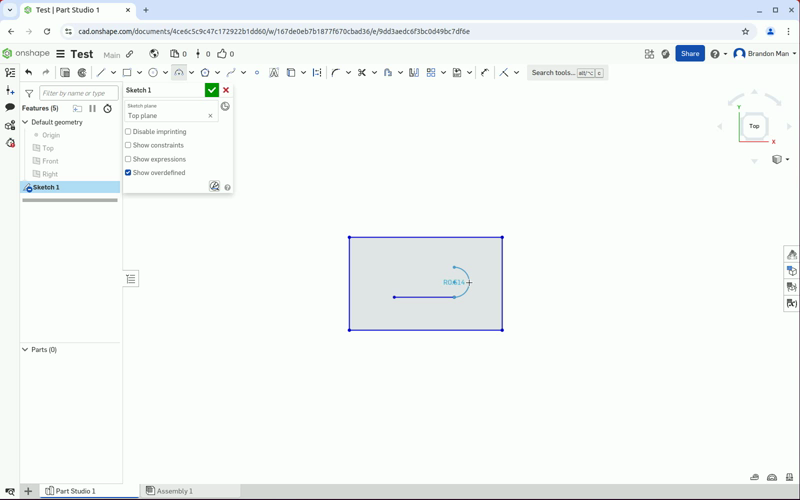
scroll(6)
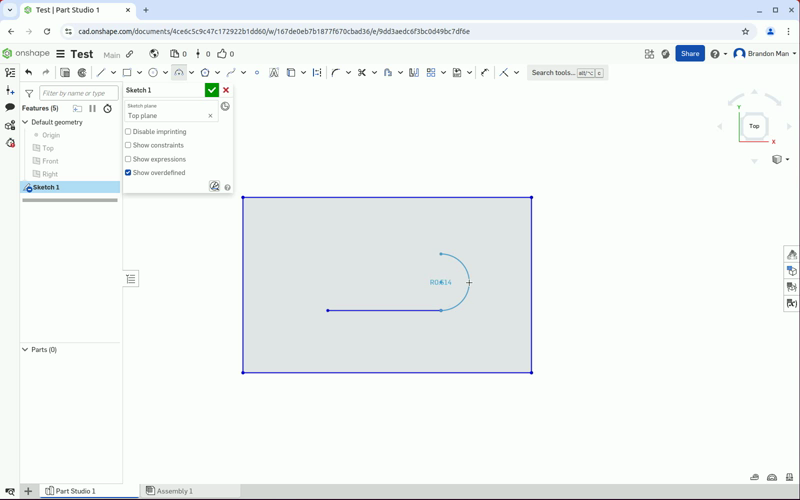
click(469, 282)
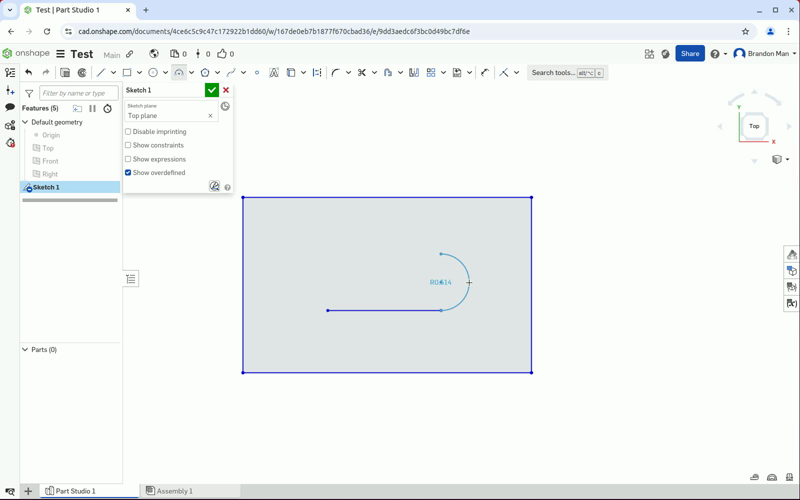
scroll(-6)
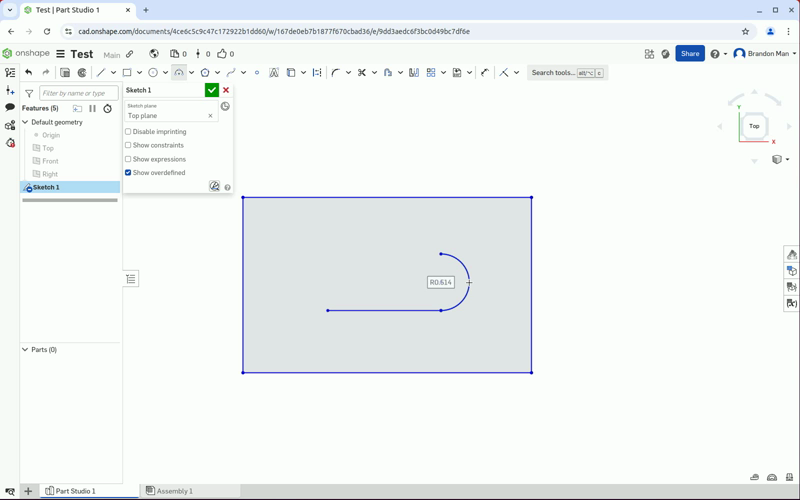
scroll(-6)
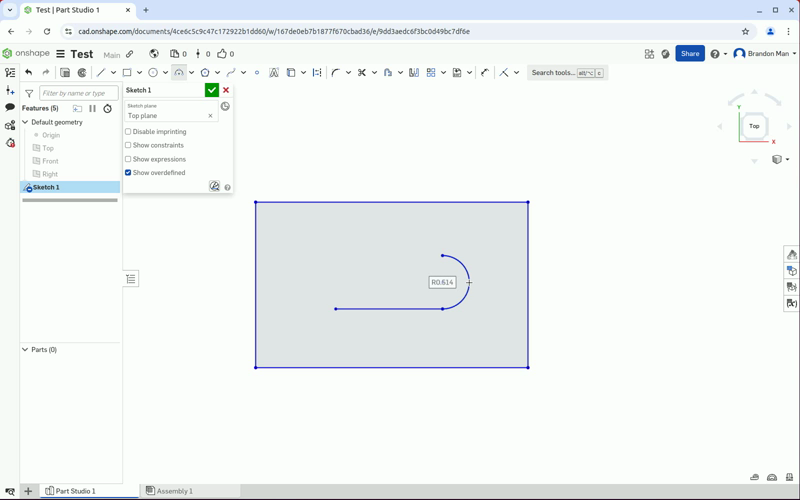
scroll(-6)
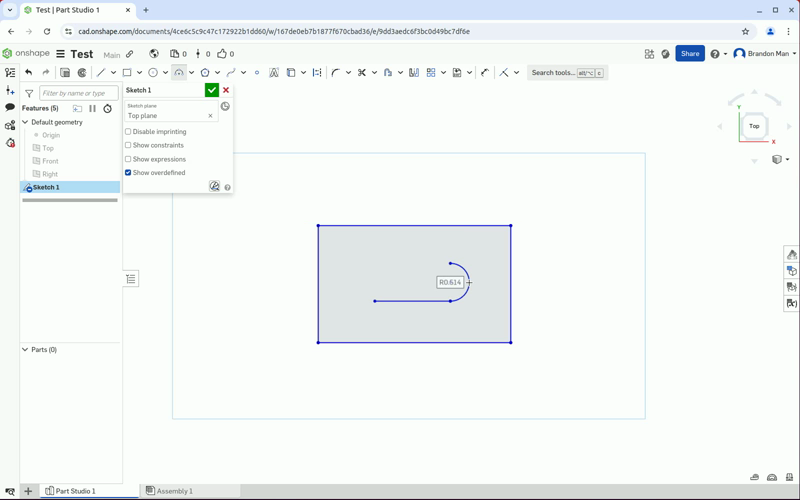
scroll(-6)
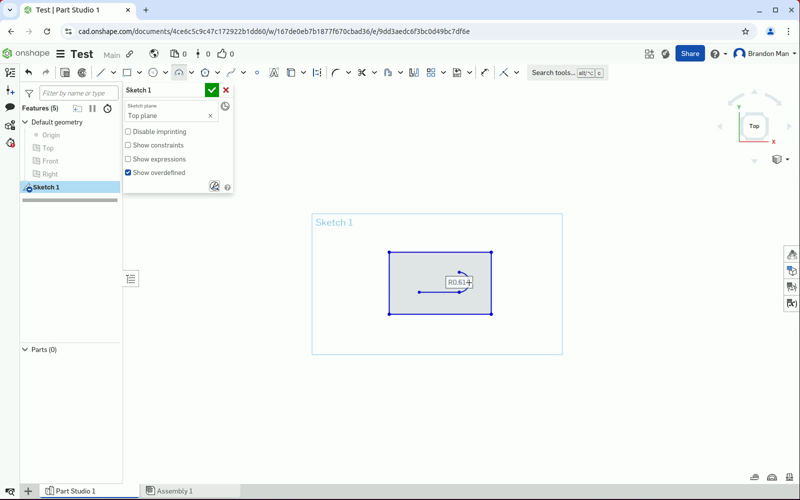
scroll(-6)
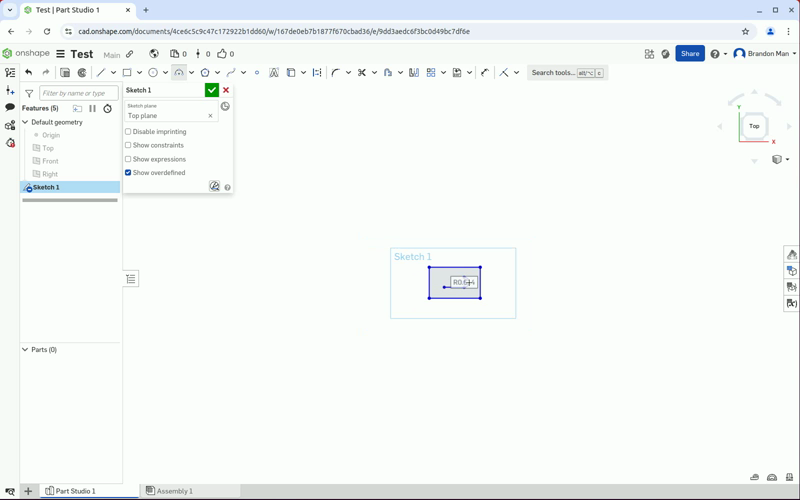
scroll(-6)
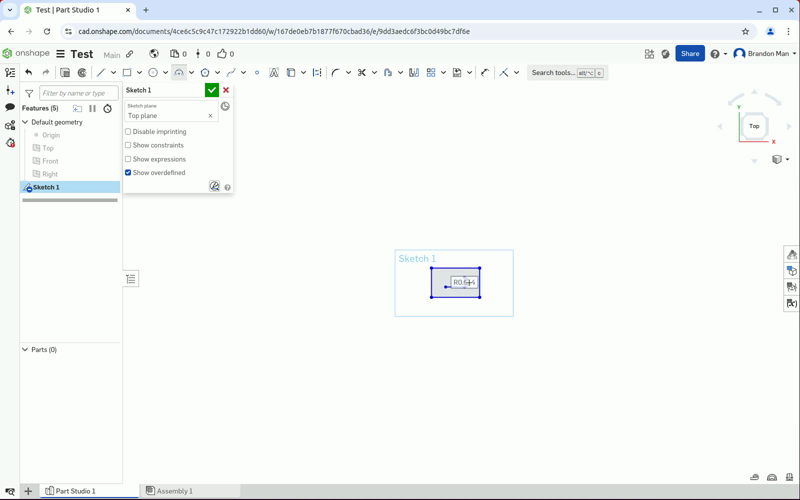
scroll(-6)
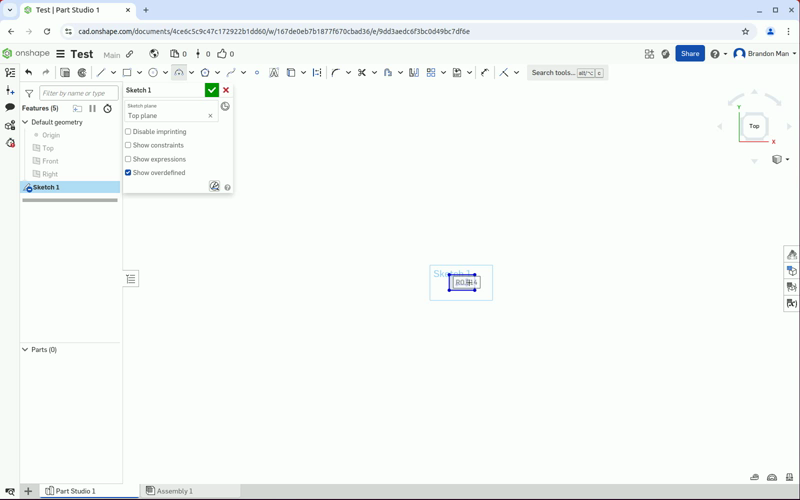
key_up(shift)
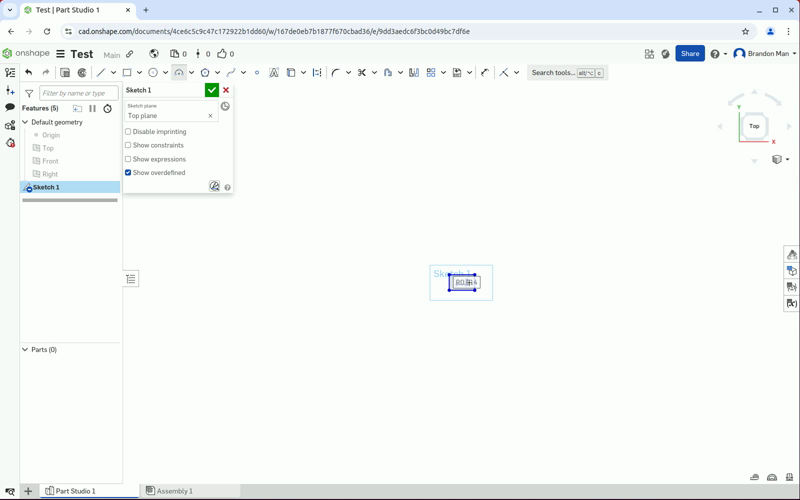
key(esc)
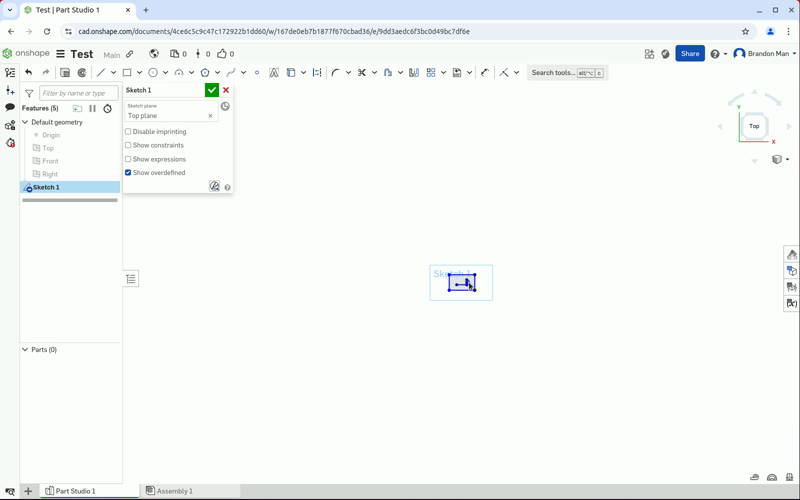
key(l)
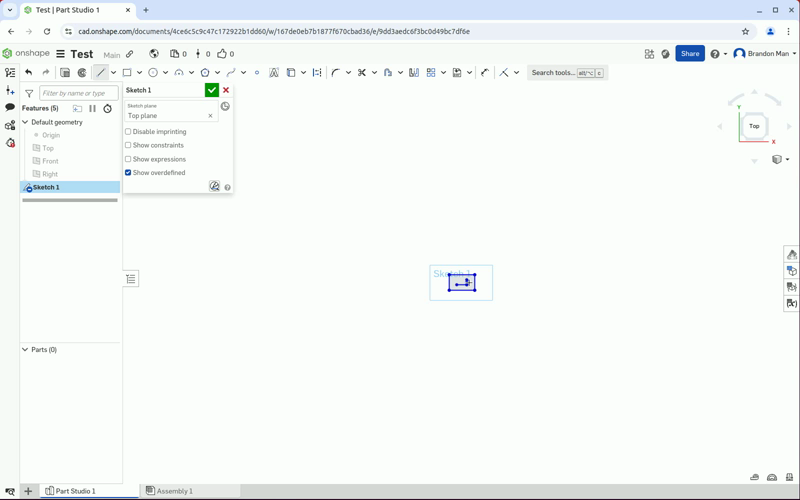
mouse_move(466, 279)
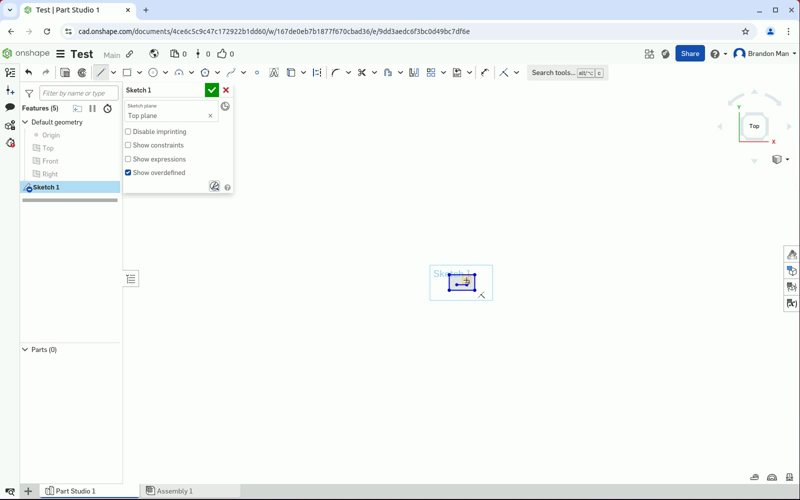
scroll(6)
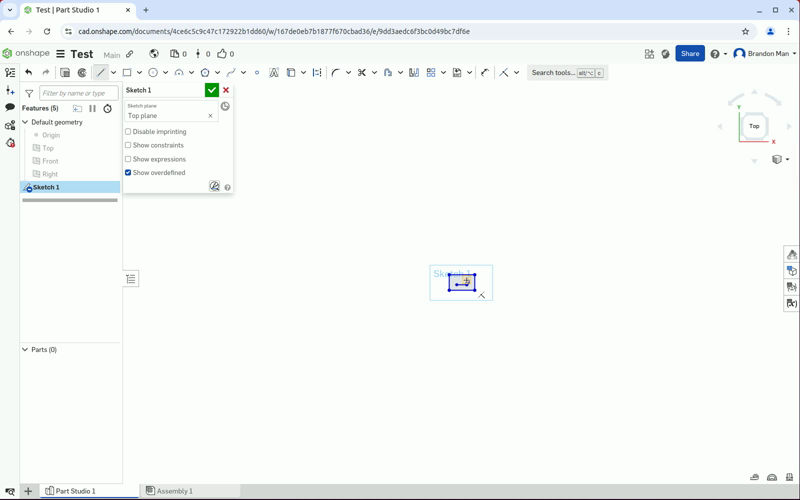
scroll(6)
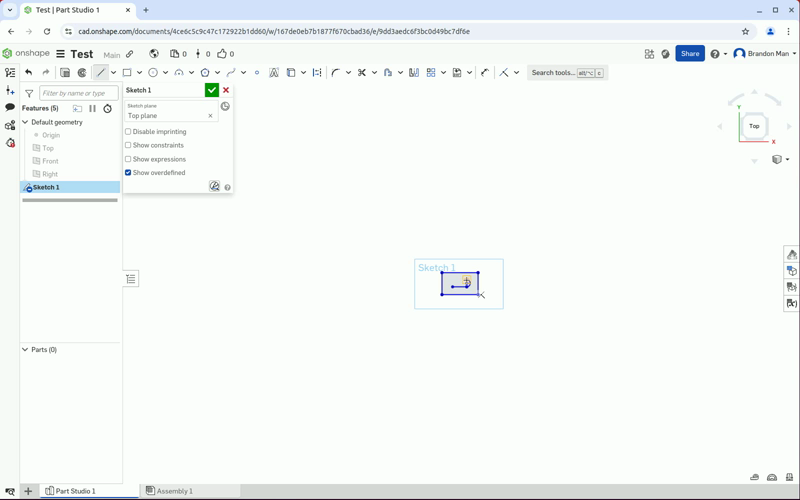
scroll(6)
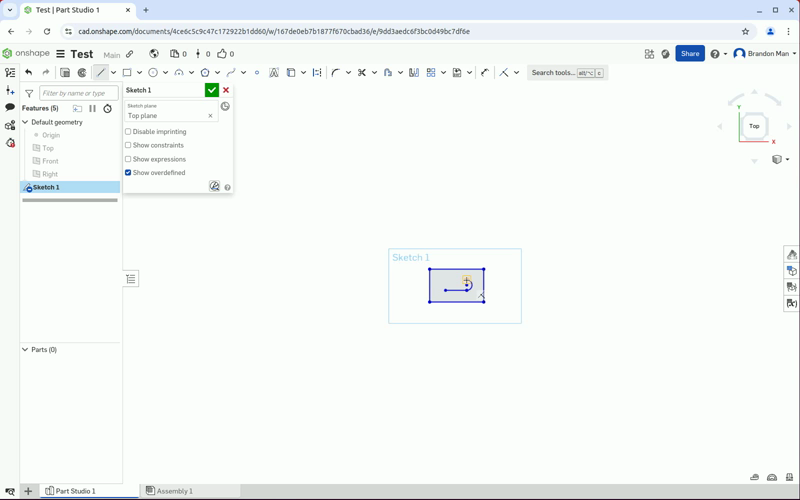
scroll(6)
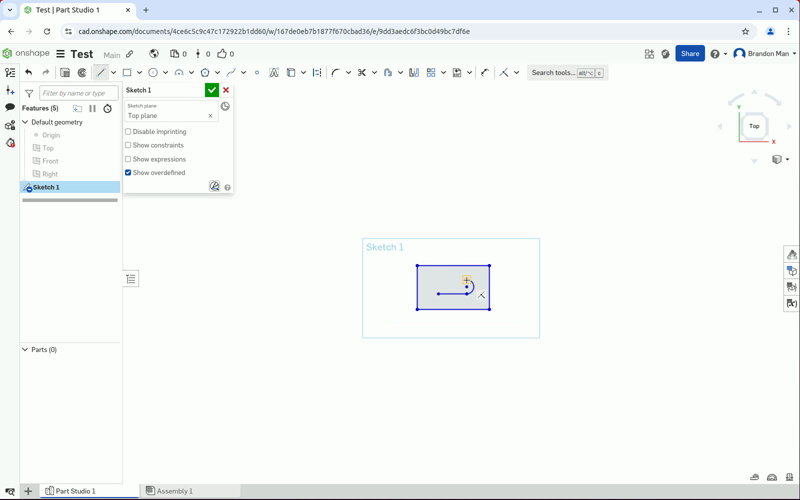
scroll(6)
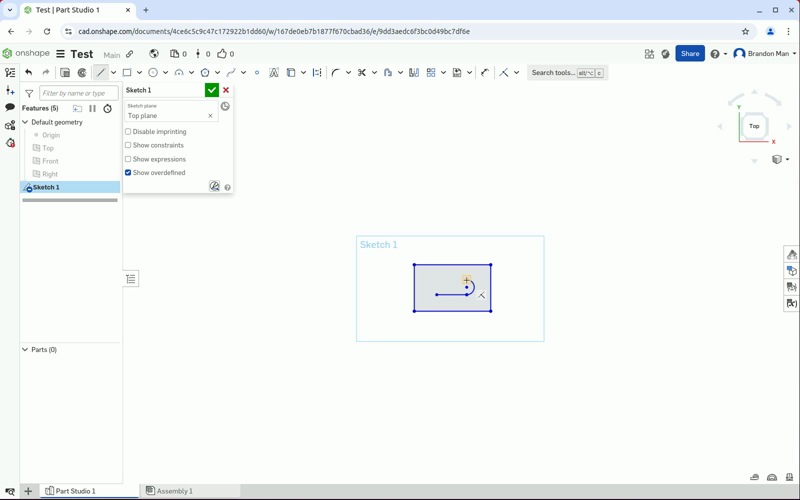
scroll(6)
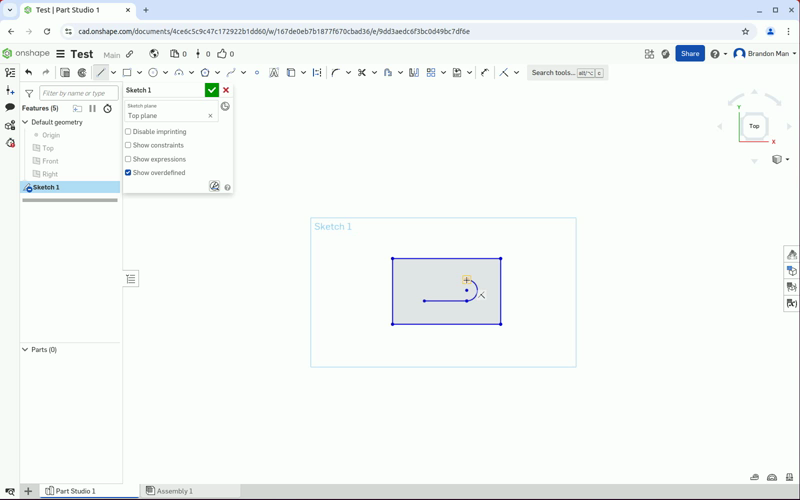
scroll(6)
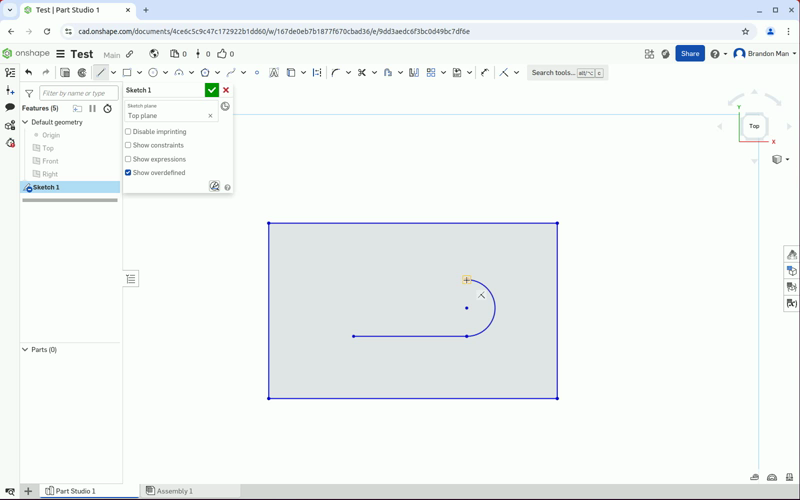
click(466, 279)
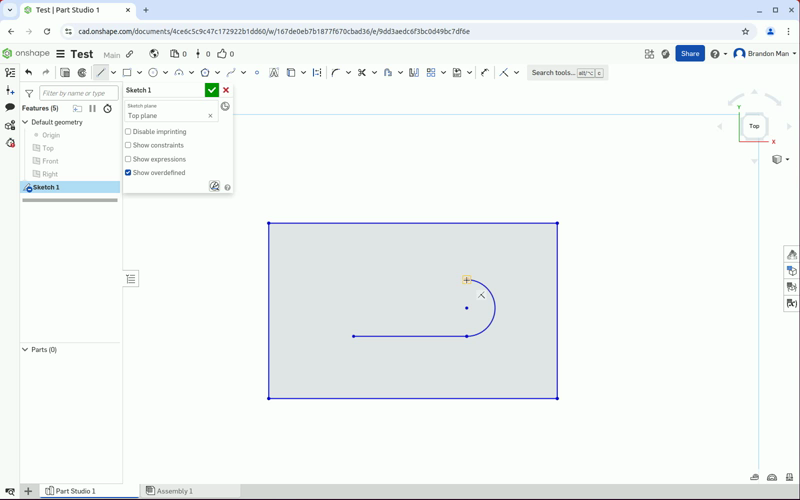
scroll(-6)
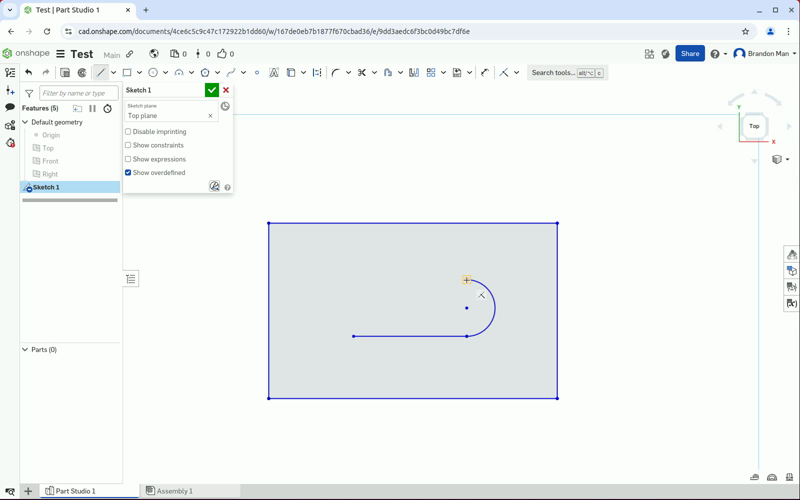
scroll(-6)
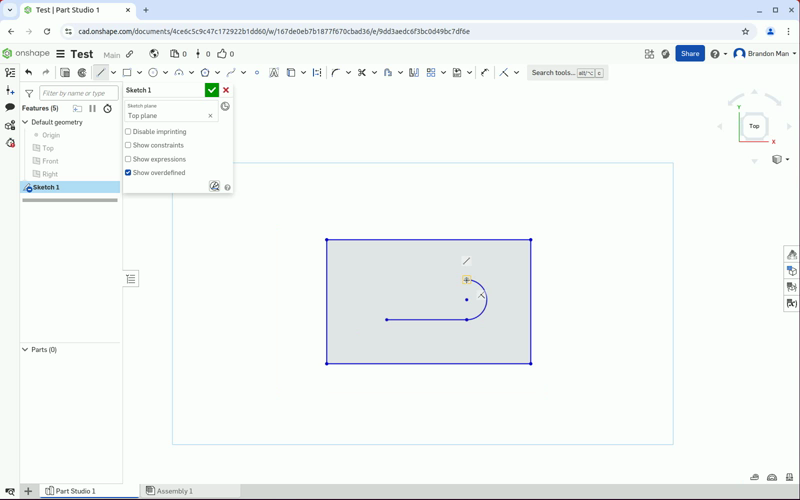
scroll(-6)
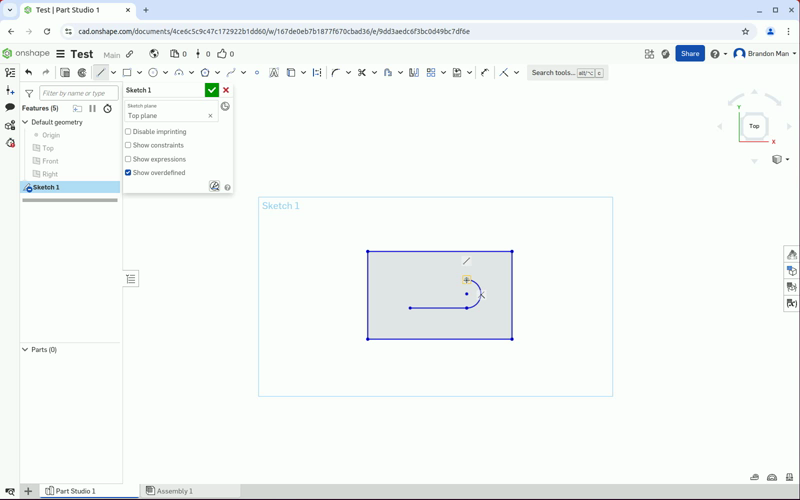
scroll(-6)
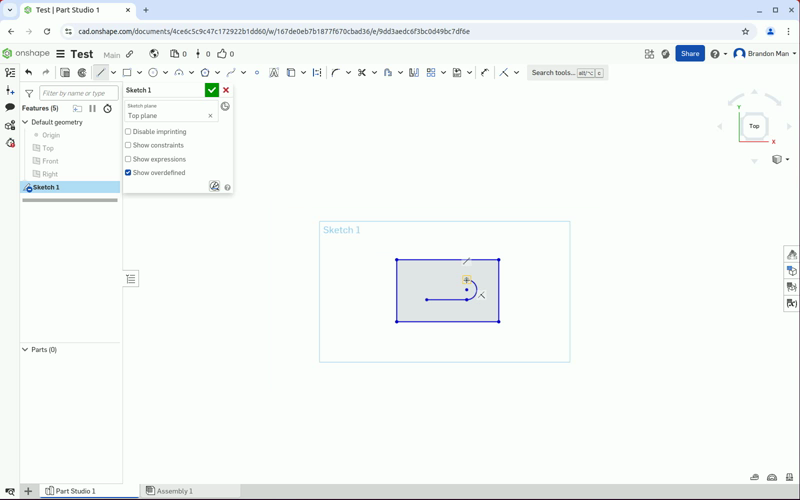
scroll(-6)
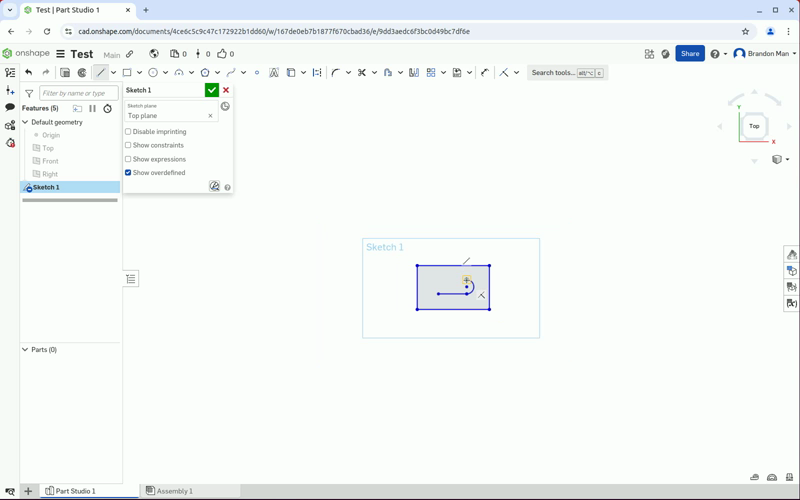
scroll(-6)
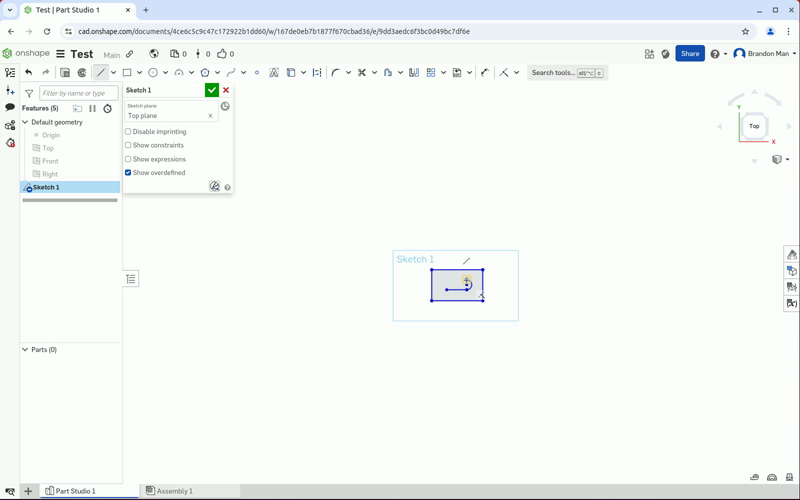
scroll(-6)
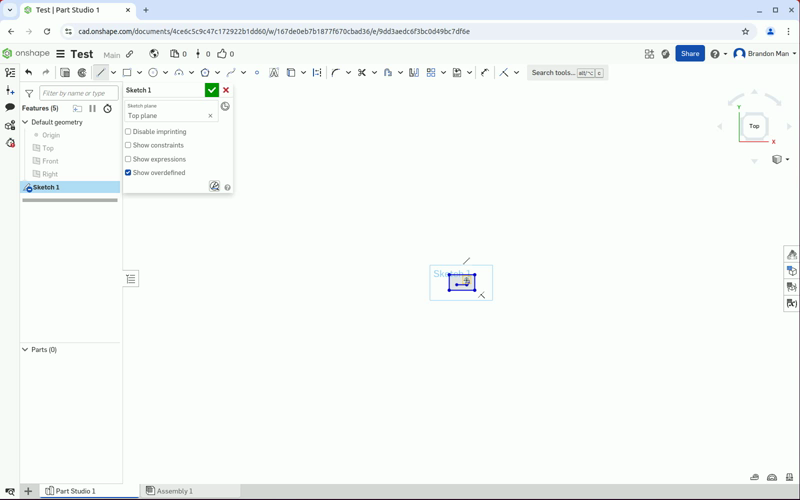
key_down(shift)
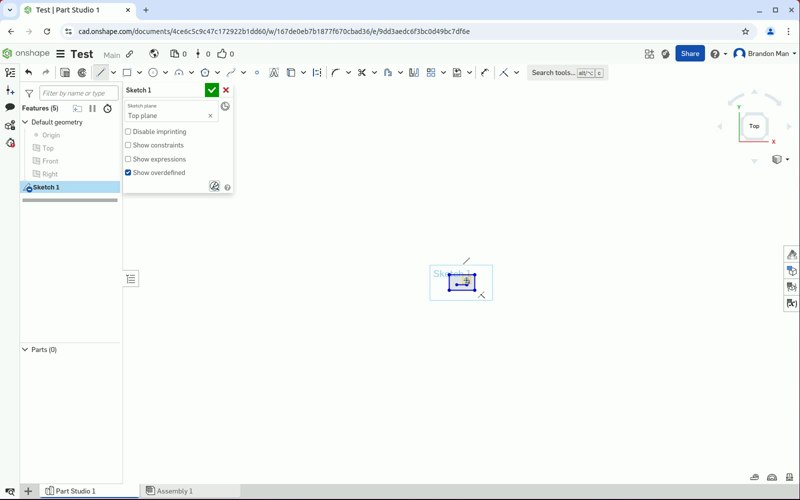
mouse_move(496, 279)
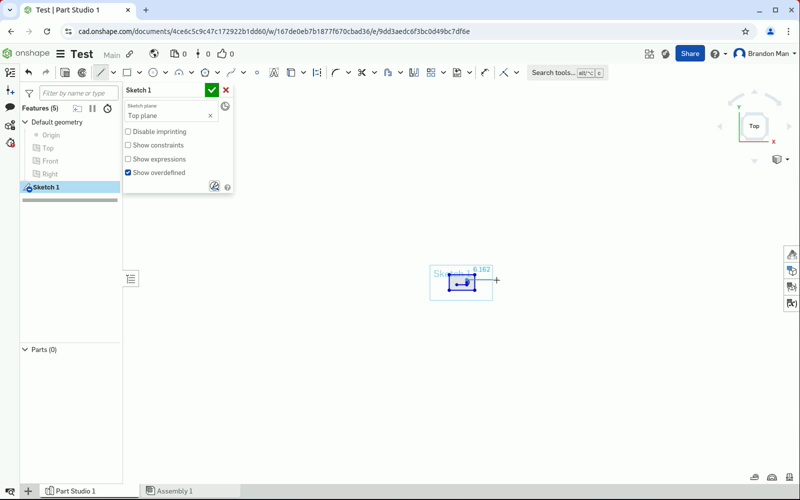
mouse_move(456, 279)
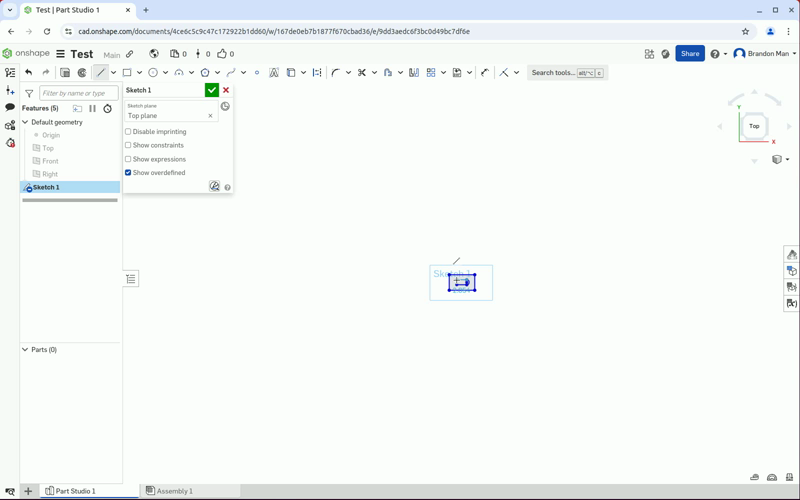
click(456, 279)
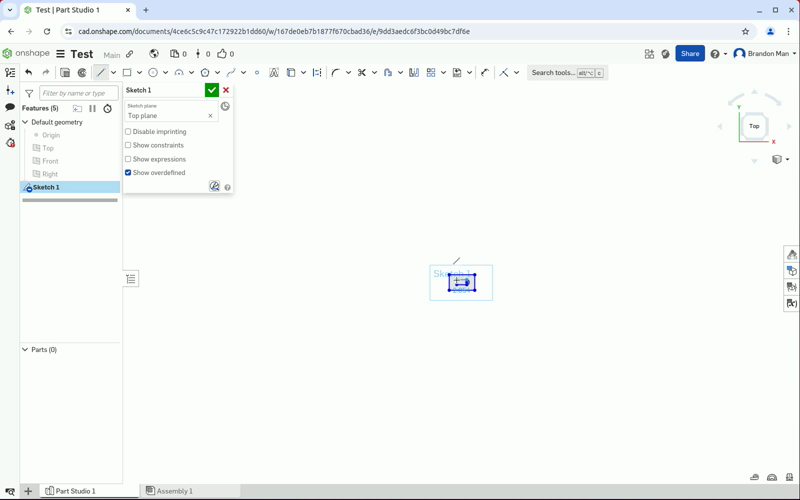
key_up(shift)
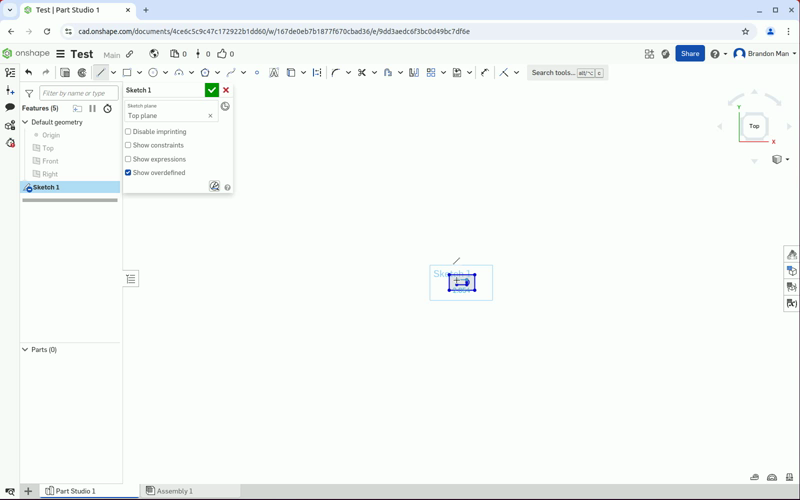
key(esc)
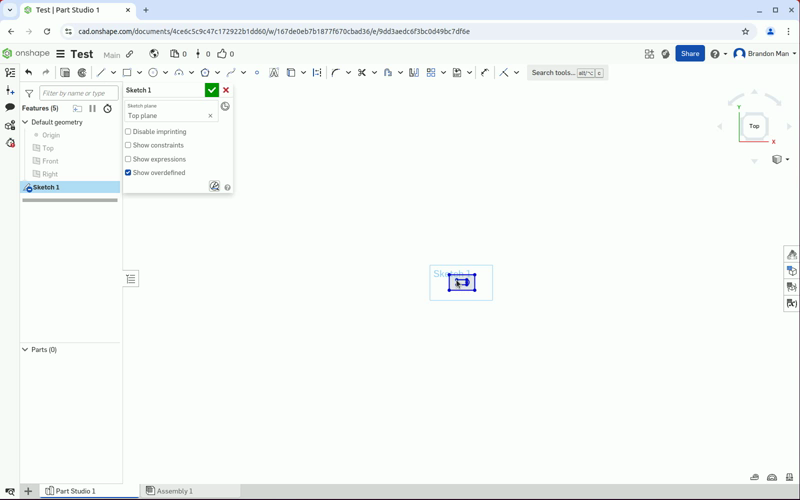
key(a)
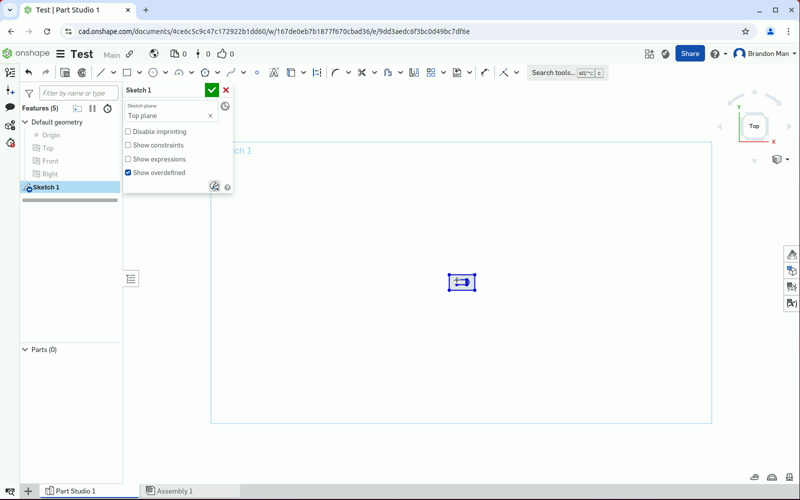
mouse_move(456, 279)
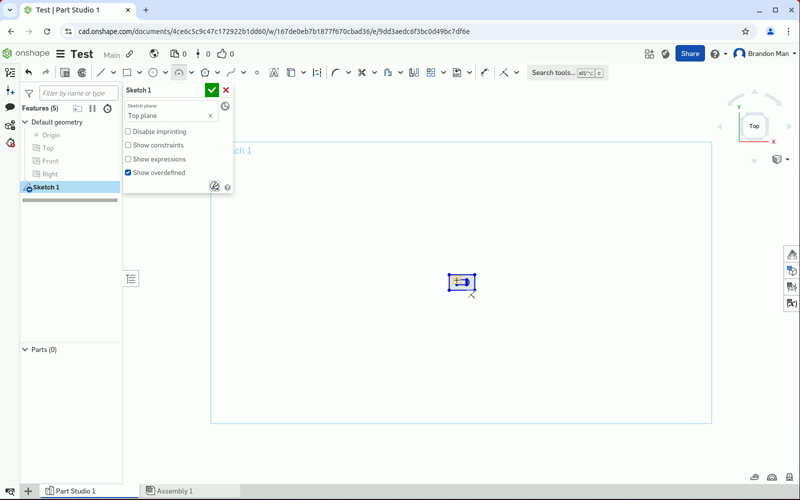
click(456, 279)
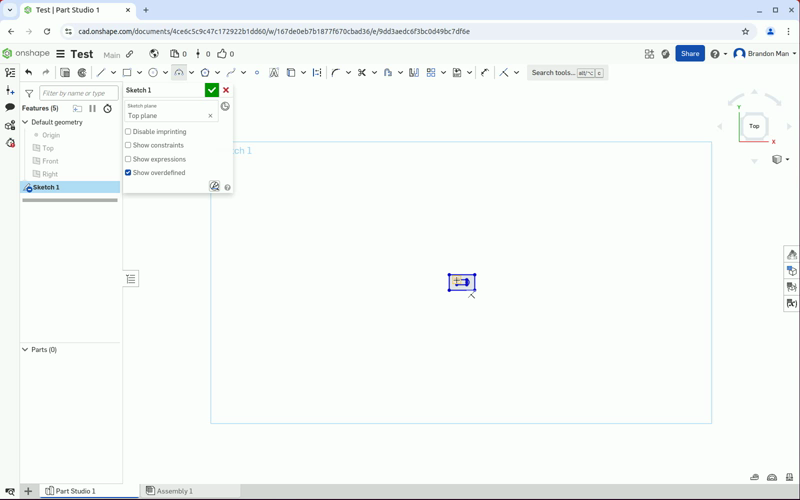
mouse_move(456, 284)
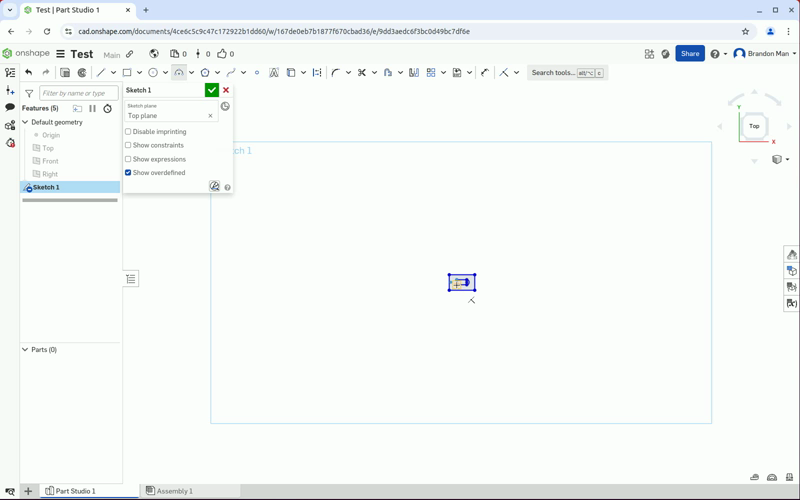
scroll(6)
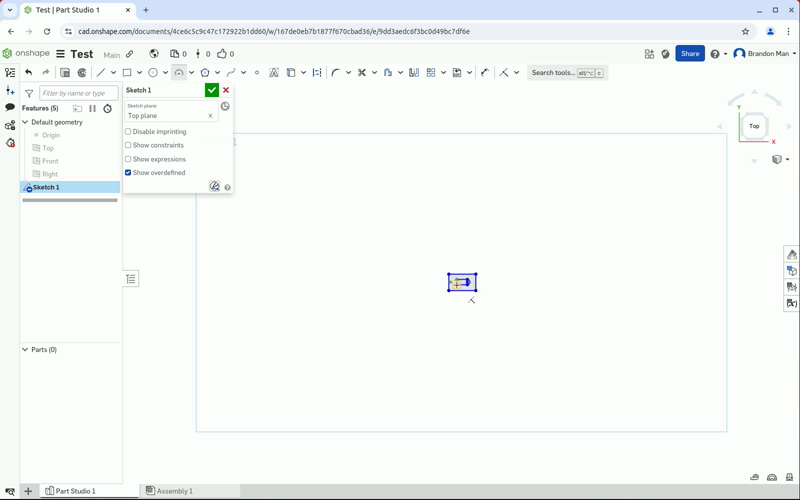
scroll(6)
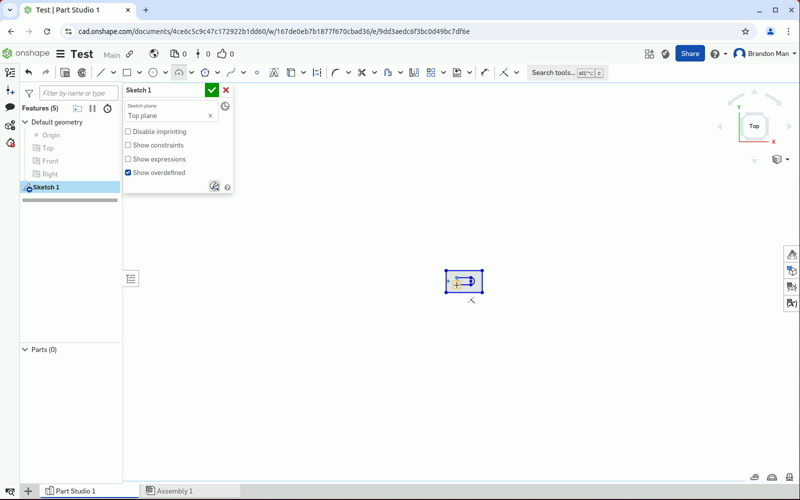
scroll(6)
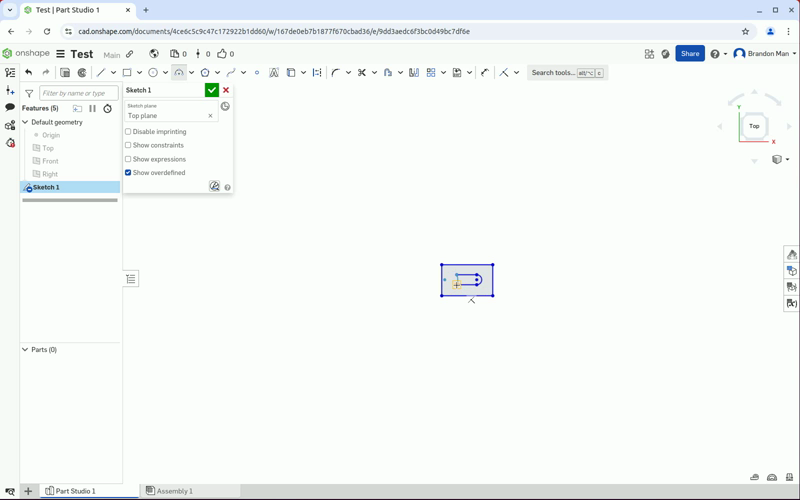
scroll(6)
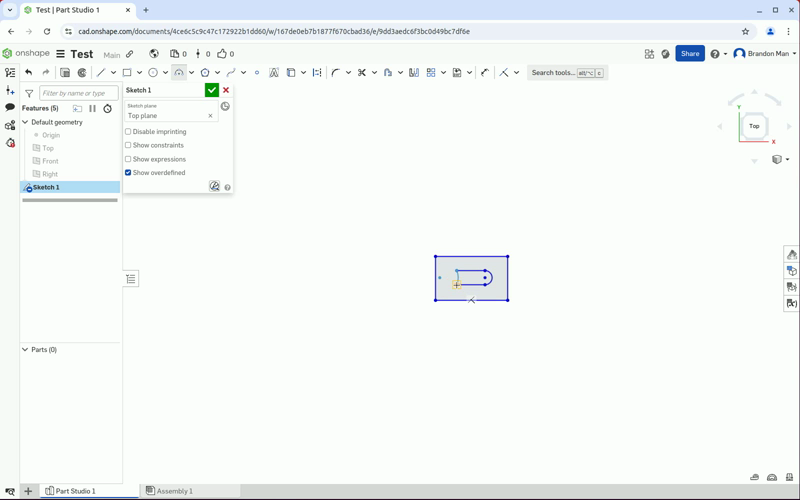
scroll(6)
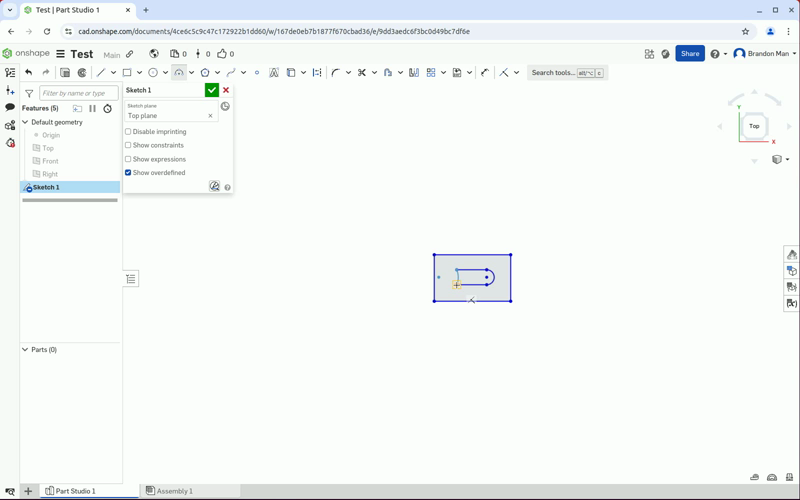
scroll(6)
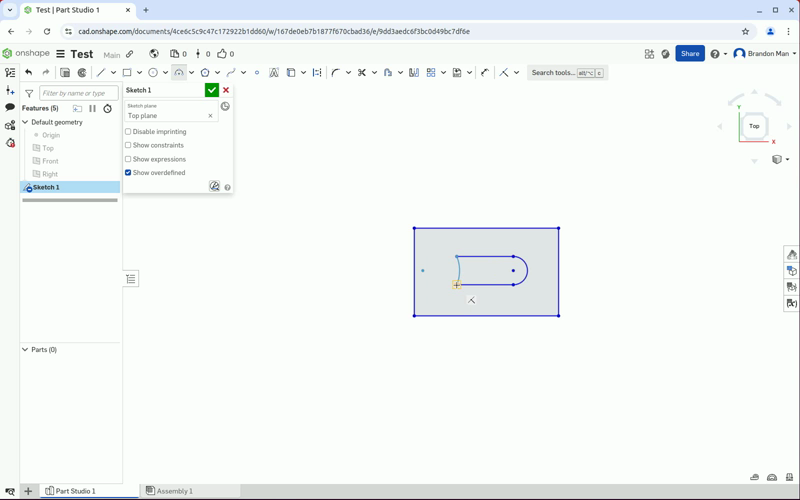
scroll(6)
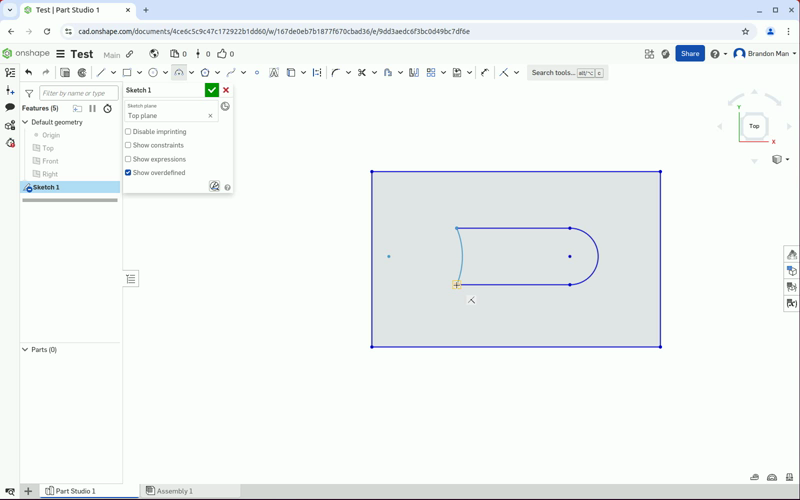
click(456, 284)
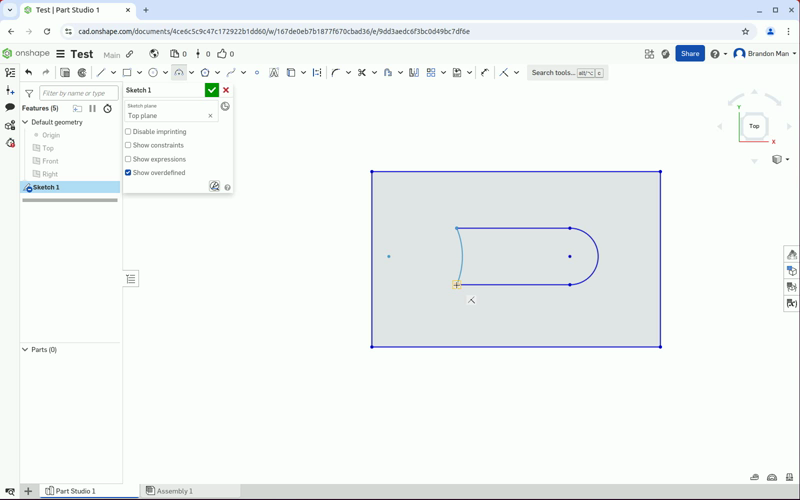
scroll(-6)
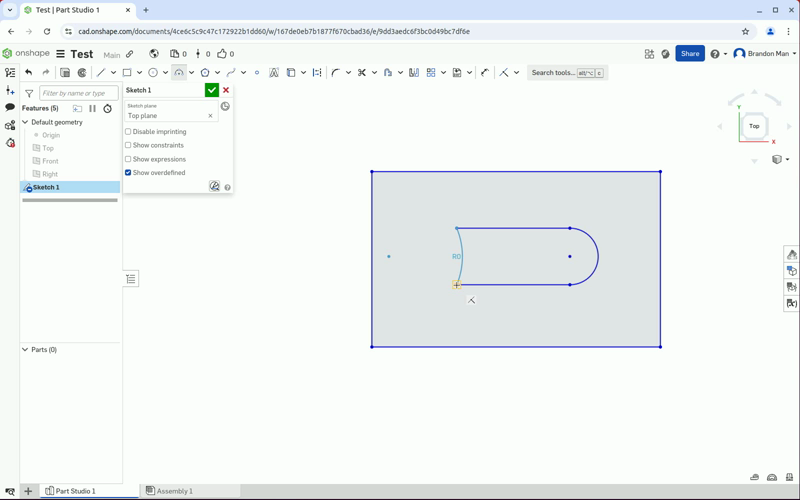
scroll(-6)
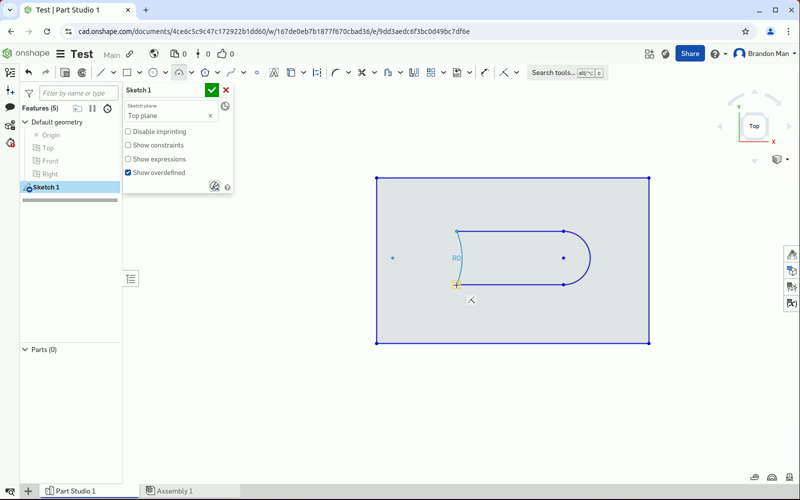
scroll(-6)
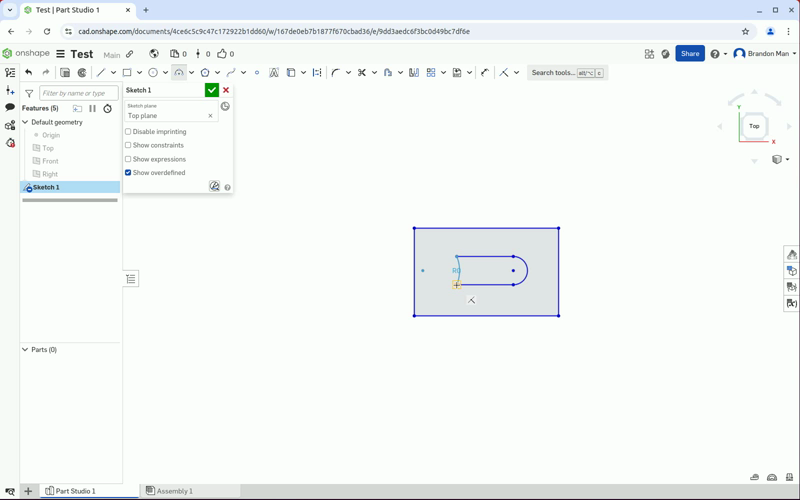
scroll(-6)
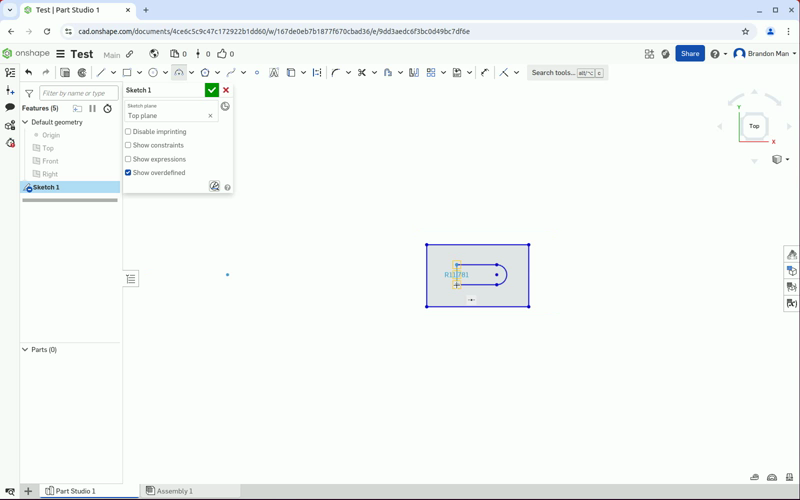
scroll(-6)
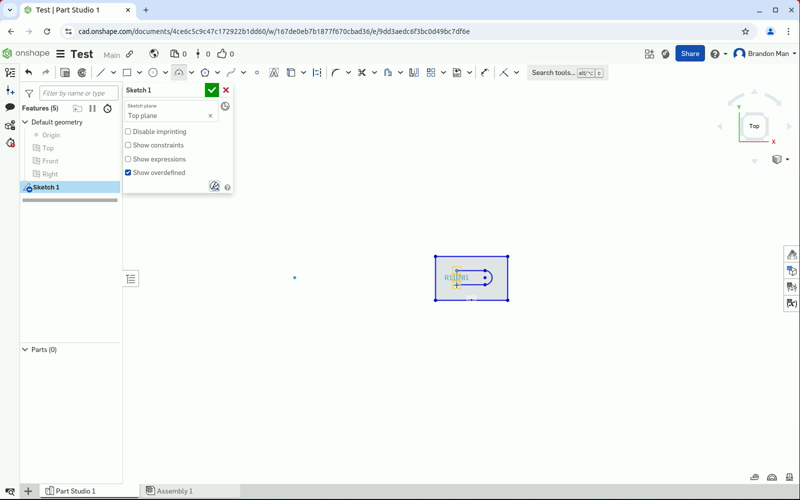
scroll(-6)
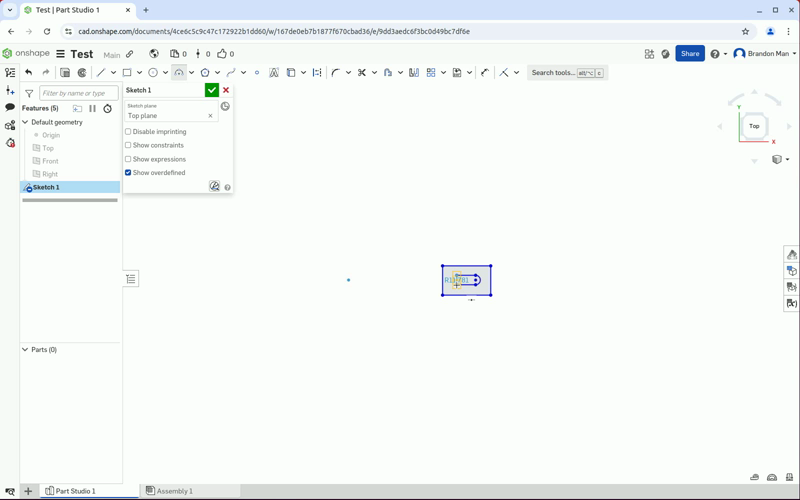
scroll(-6)
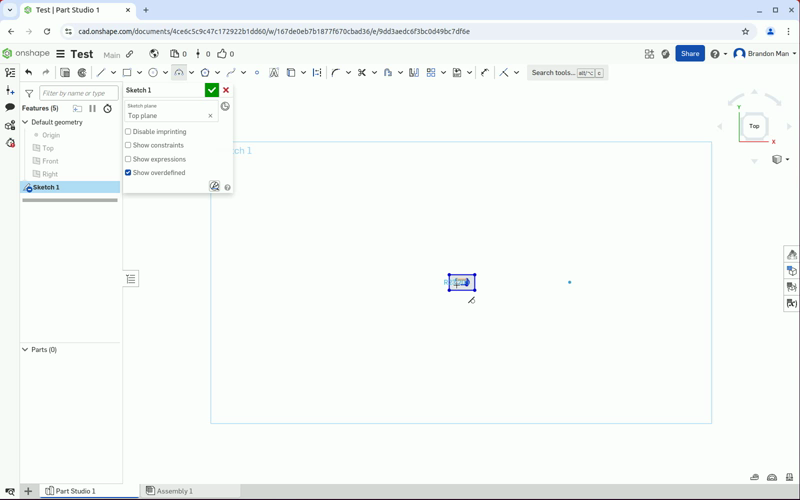
key_down(shift)
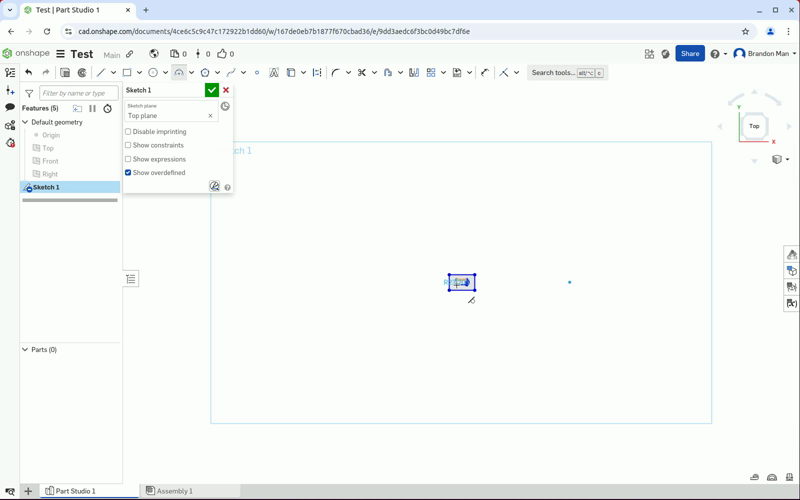
mouse_move(454, 282)
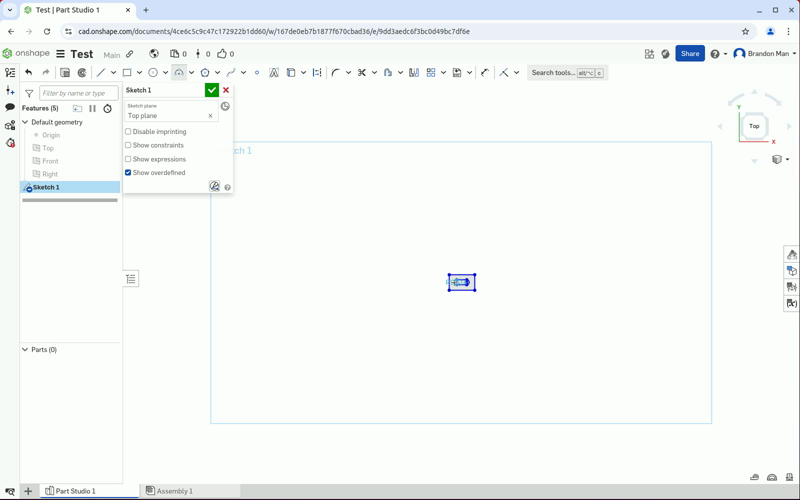
scroll(6)
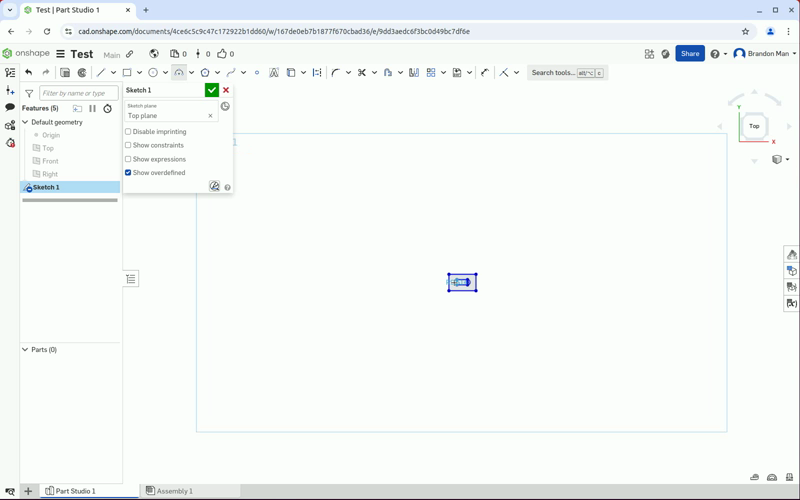
scroll(6)
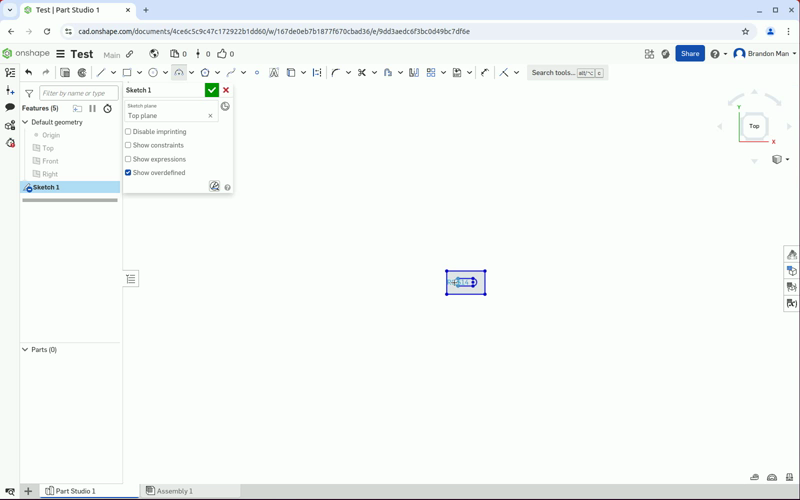
scroll(6)
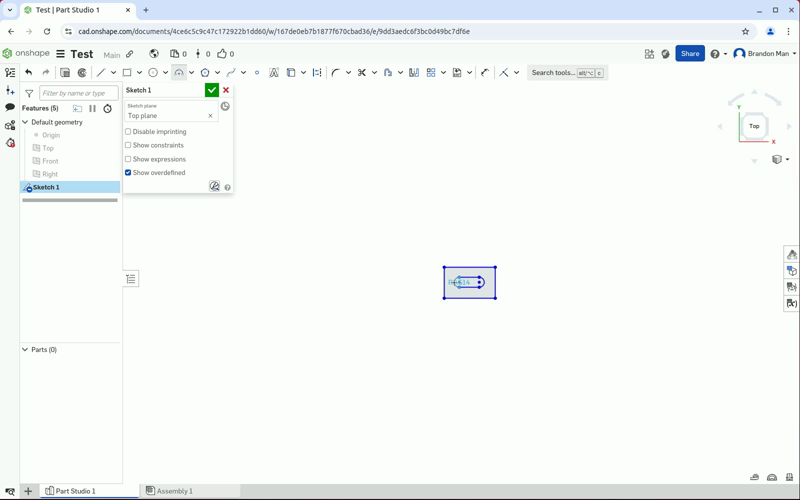
scroll(6)
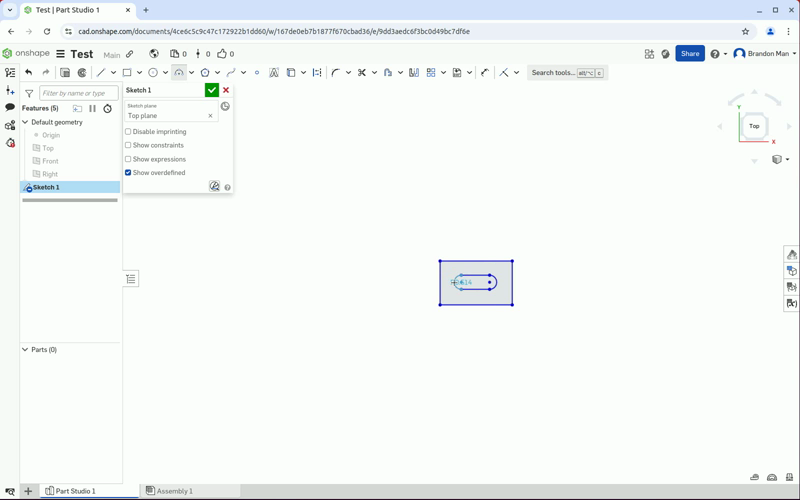
scroll(6)
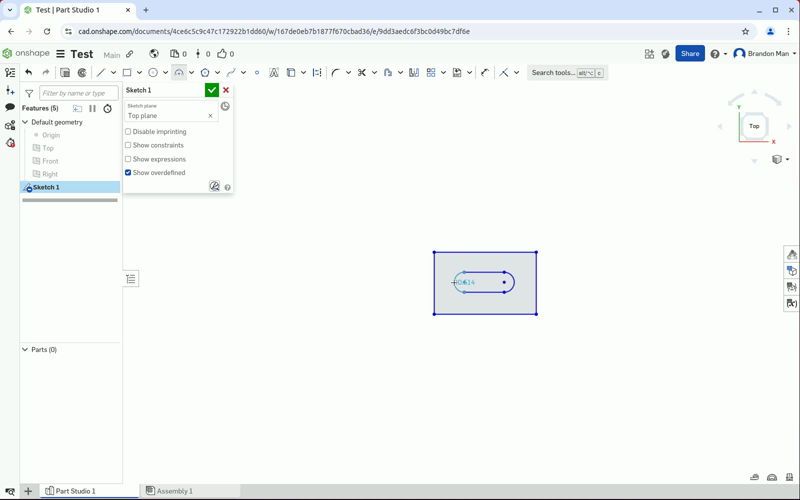
scroll(6)
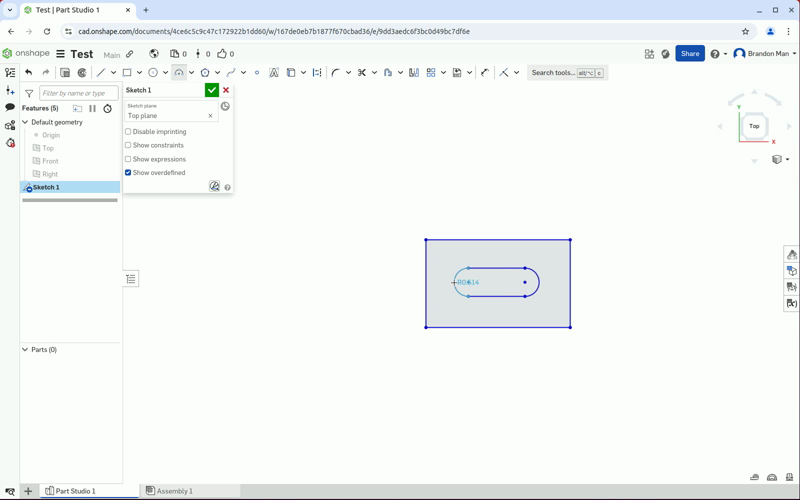
scroll(6)
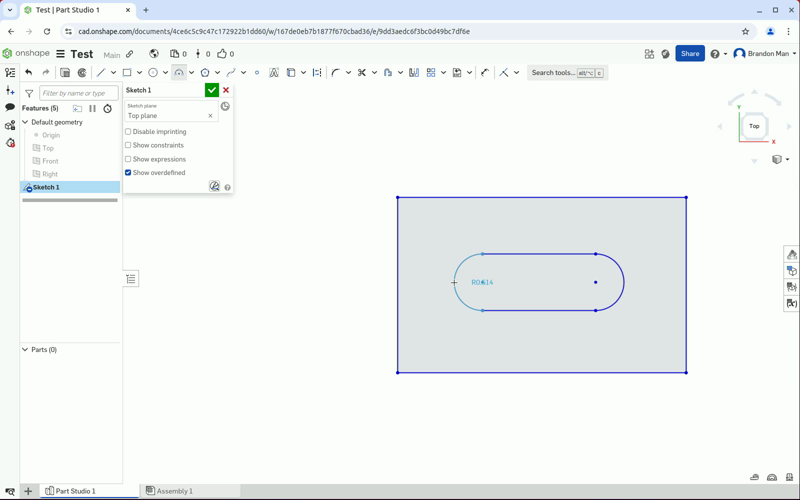
click(454, 282)
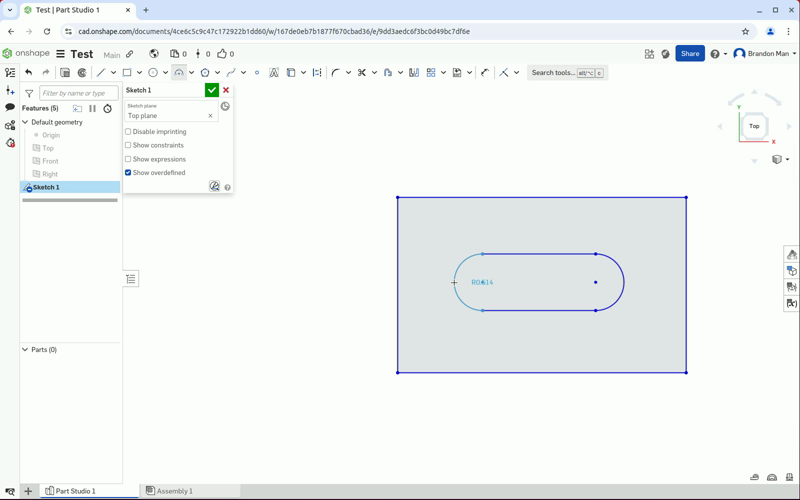
scroll(-6)
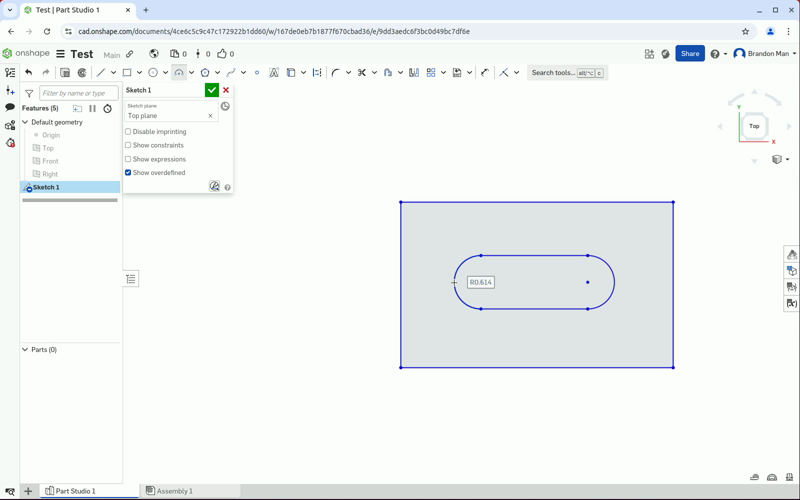
scroll(-6)
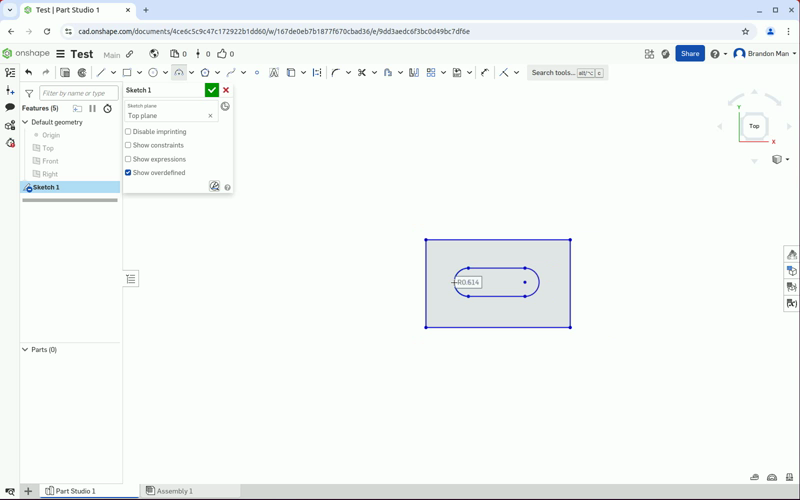
scroll(-6)
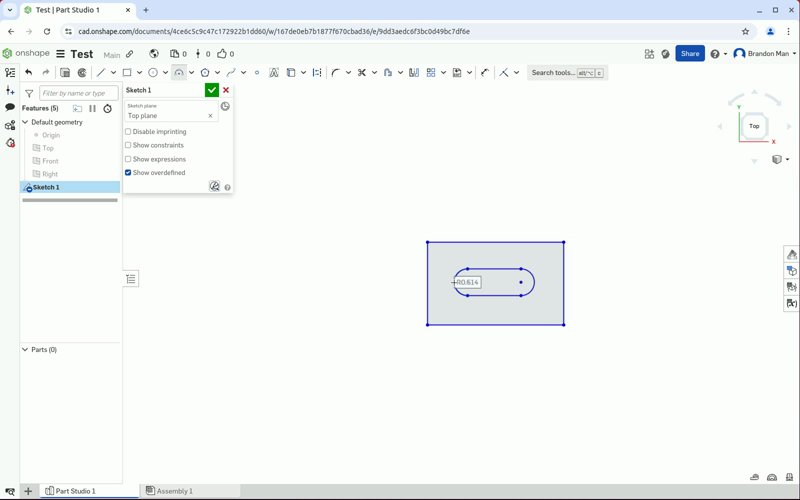
scroll(-6)
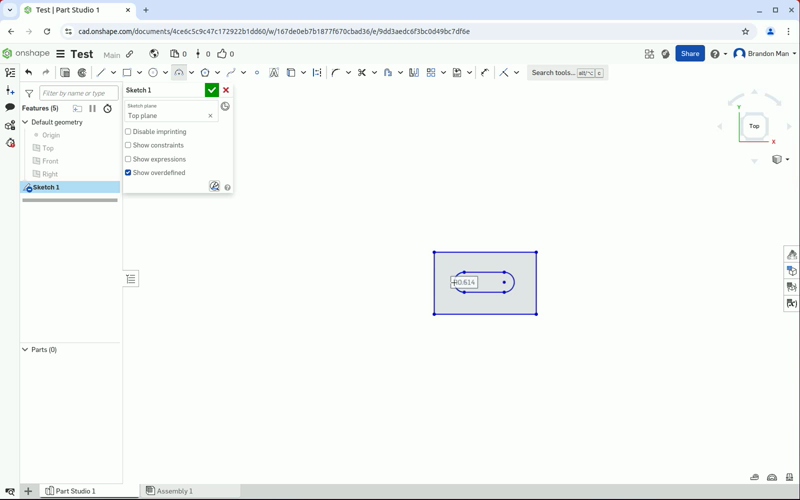
scroll(-6)
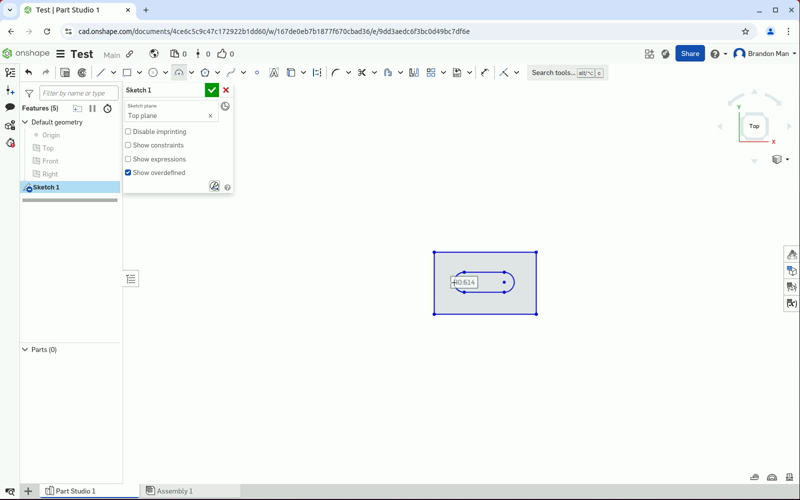
scroll(-6)
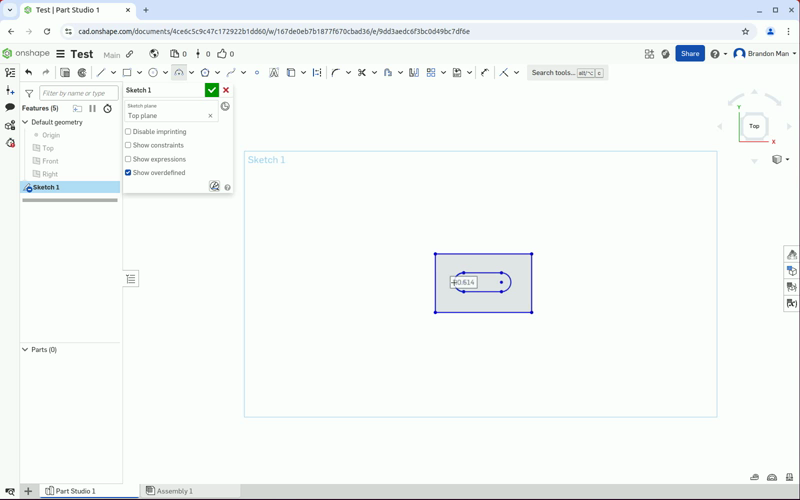
scroll(-6)
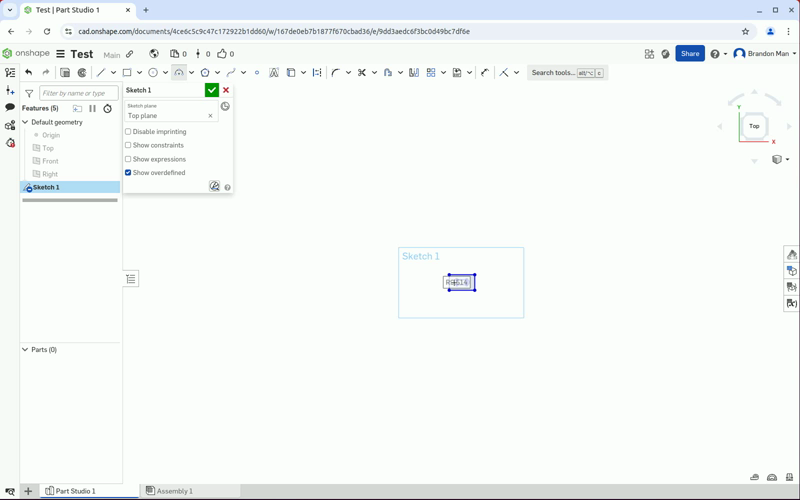
key_up(shift)
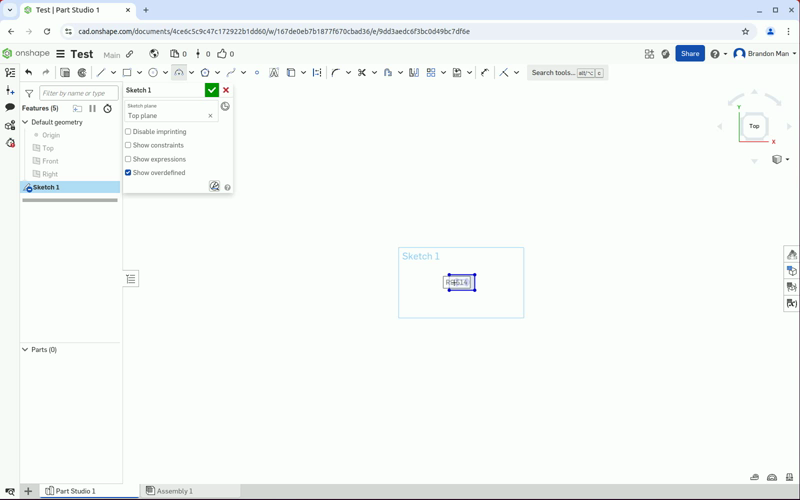
key(esc)
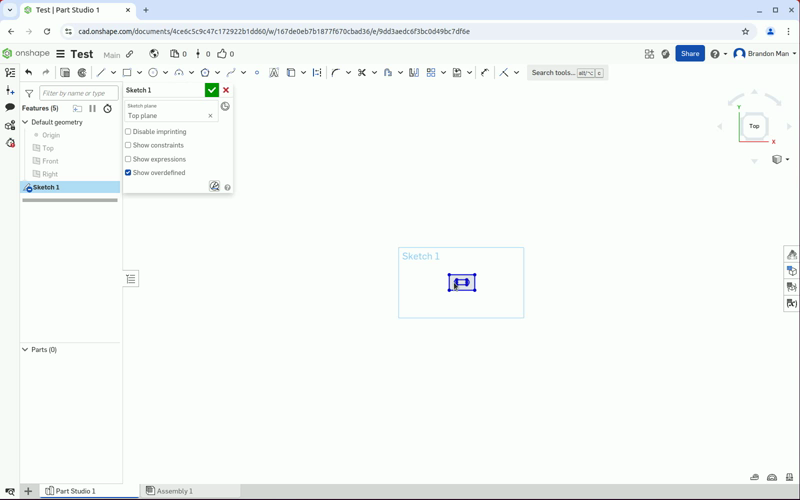
mouse_move(450, 288)
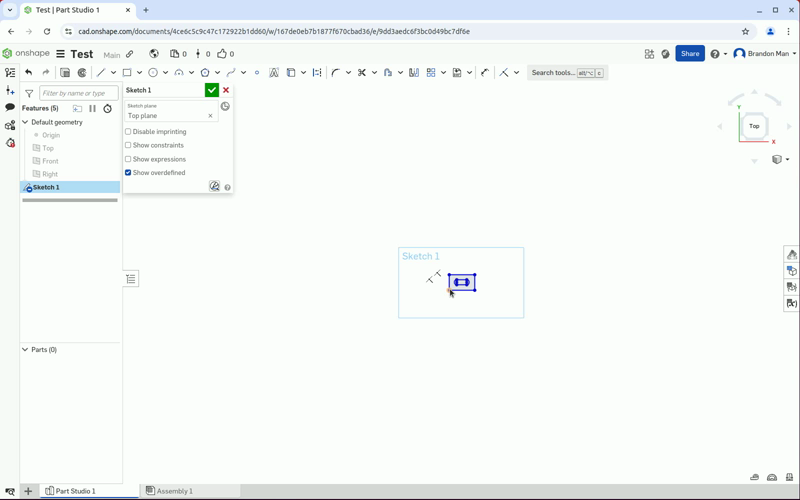
scroll(6)
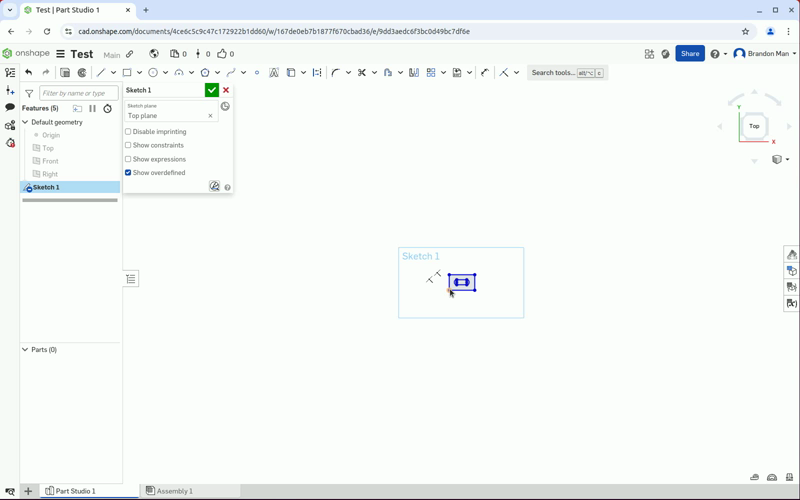
scroll(6)
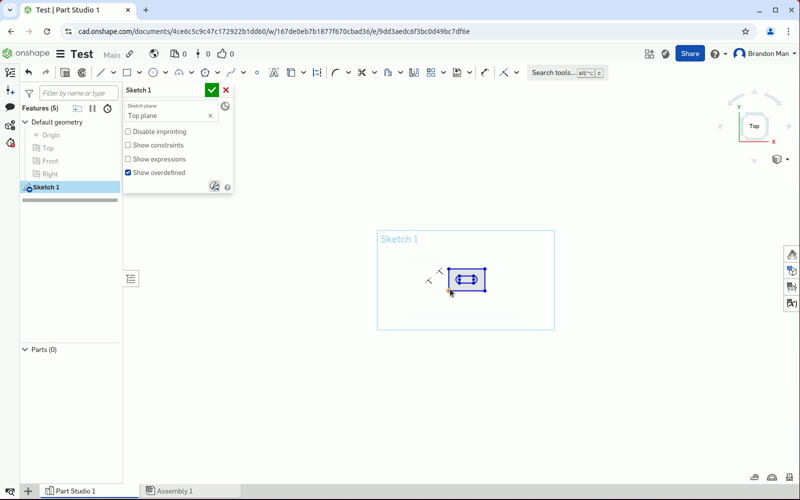
scroll(6)
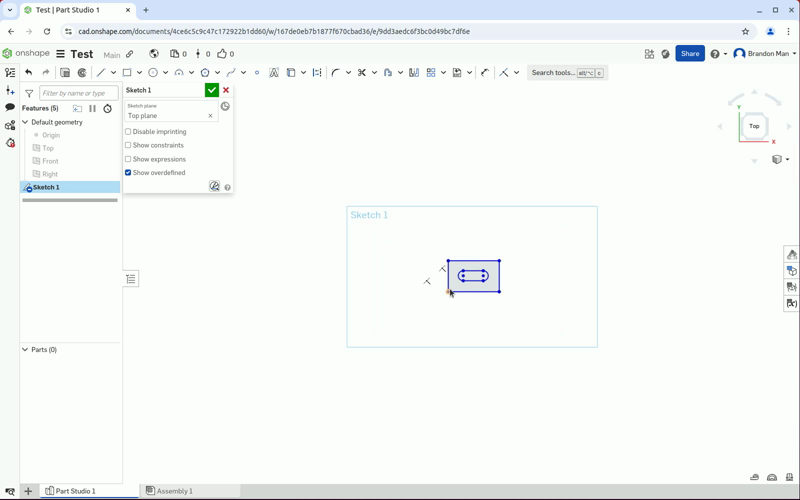
scroll(6)
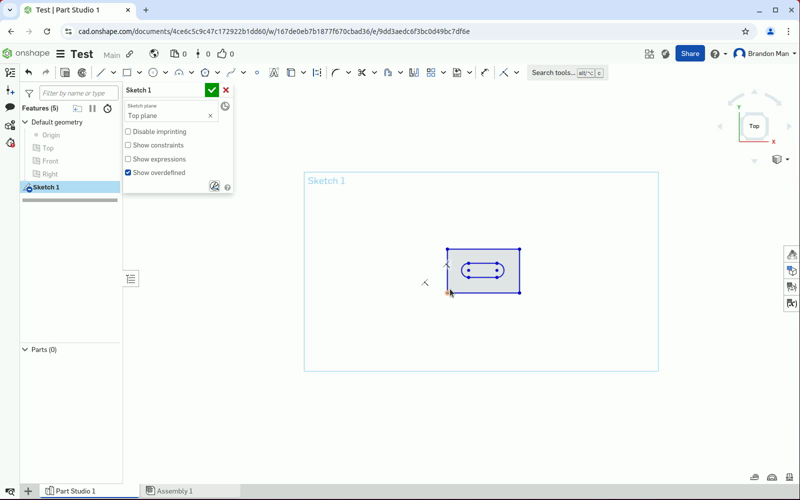
scroll(6)
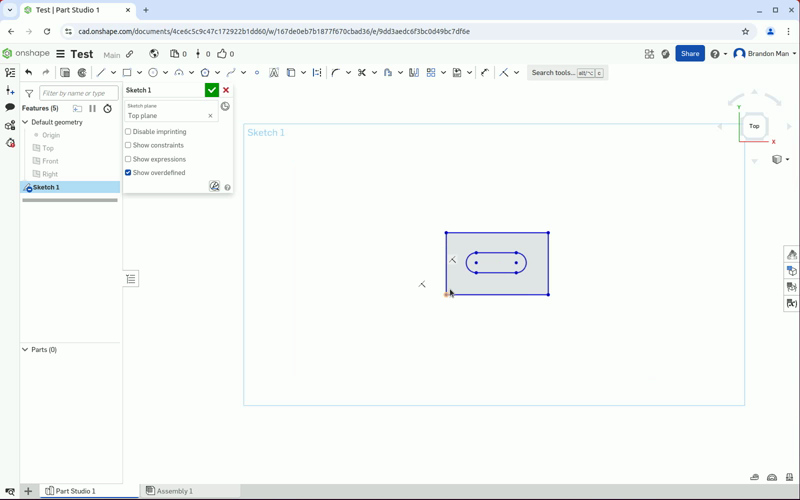
scroll(6)
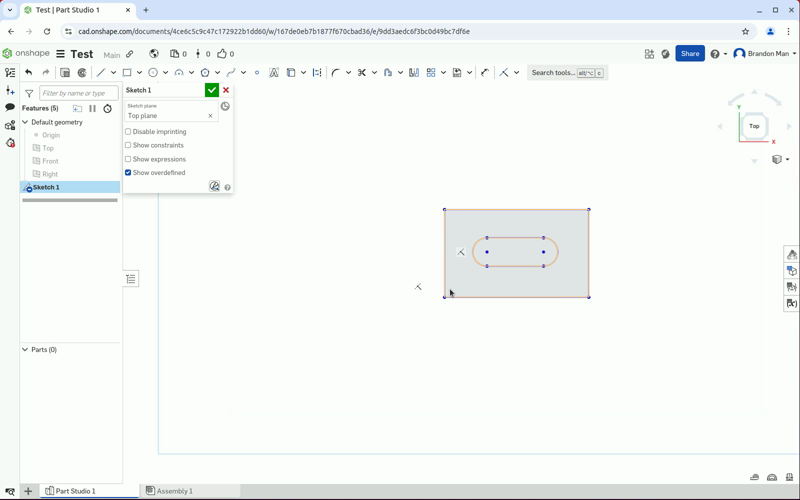
scroll(6)
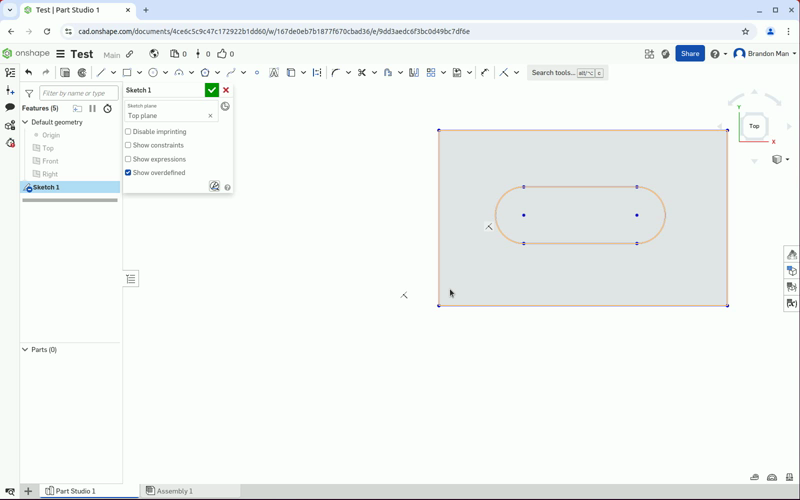
click(450, 288)
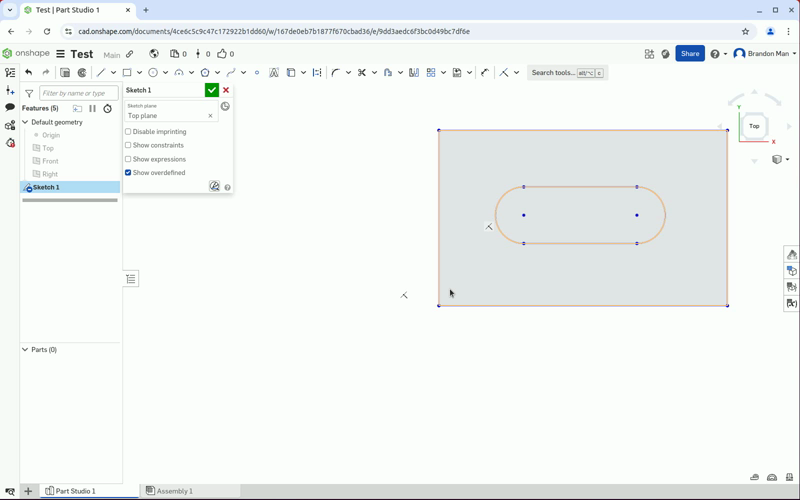
scroll(-6)
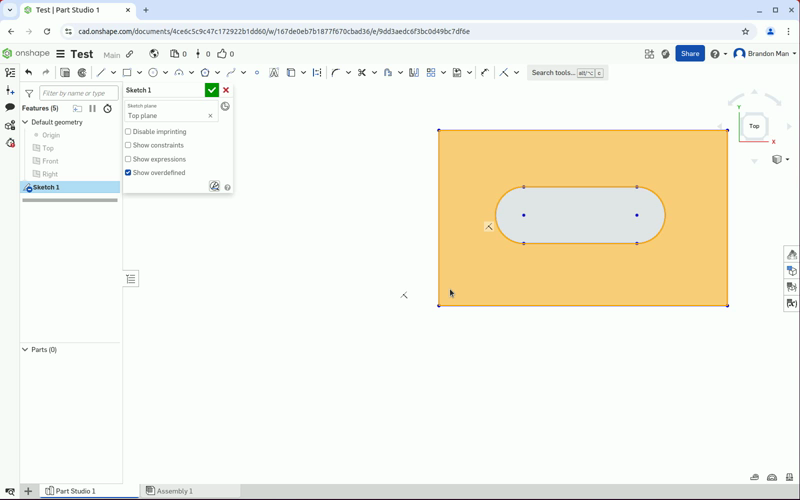
scroll(-6)
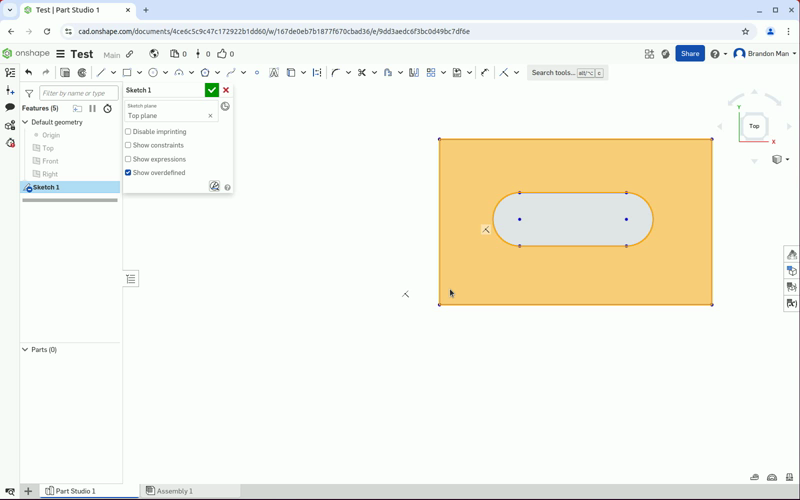
scroll(-6)
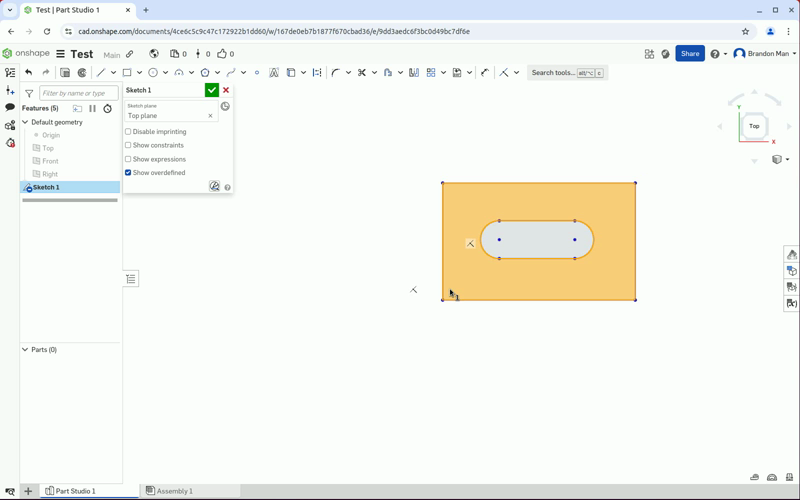
scroll(-6)
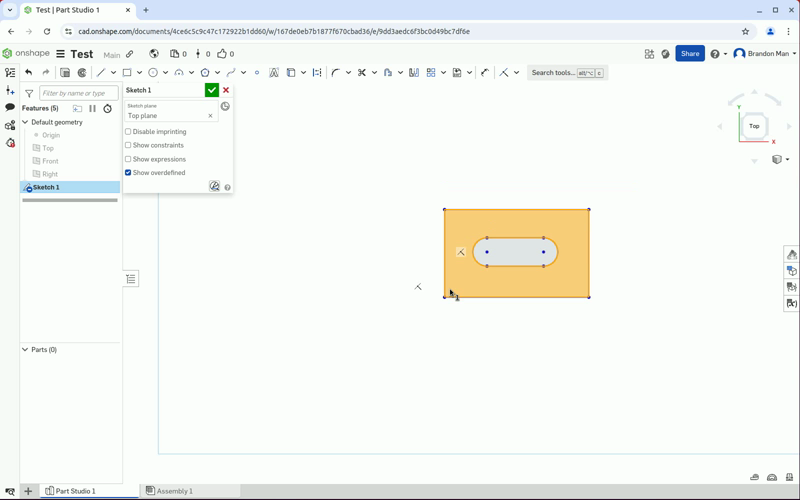
scroll(-6)
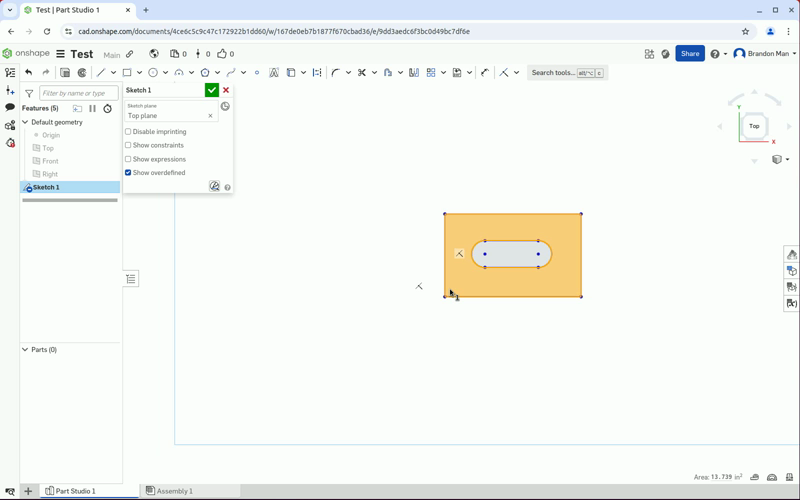
scroll(-6)
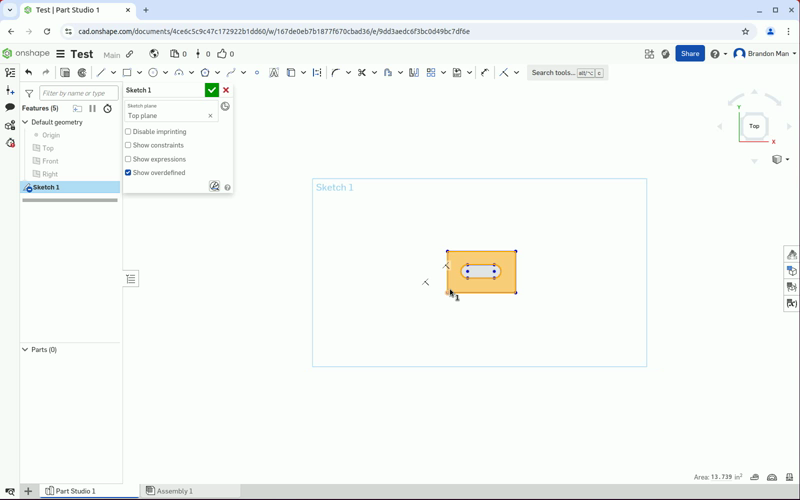
scroll(-6)
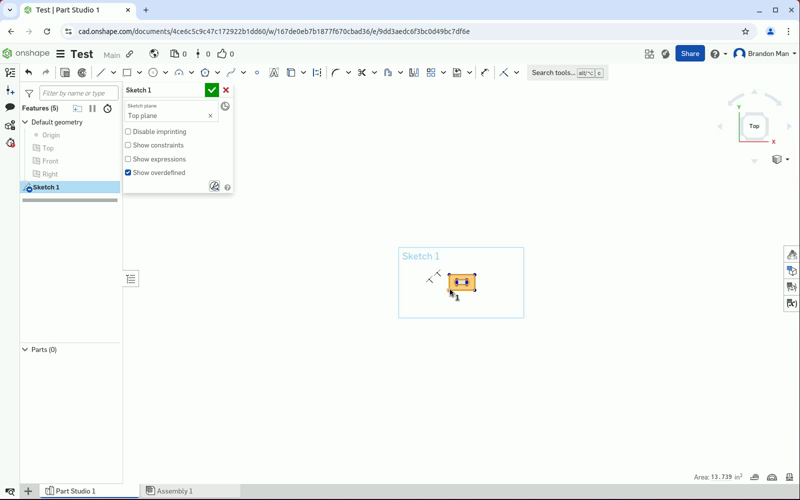
mouse_move(73, 352)
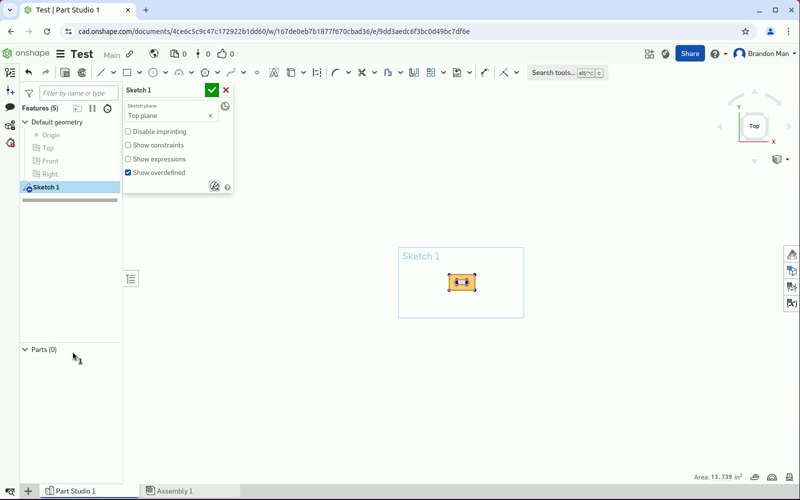
key(shift+y)
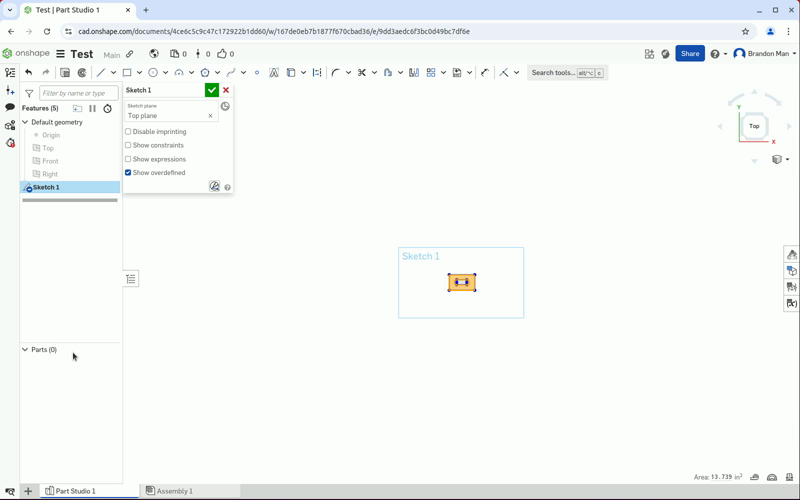
key(shift+e)
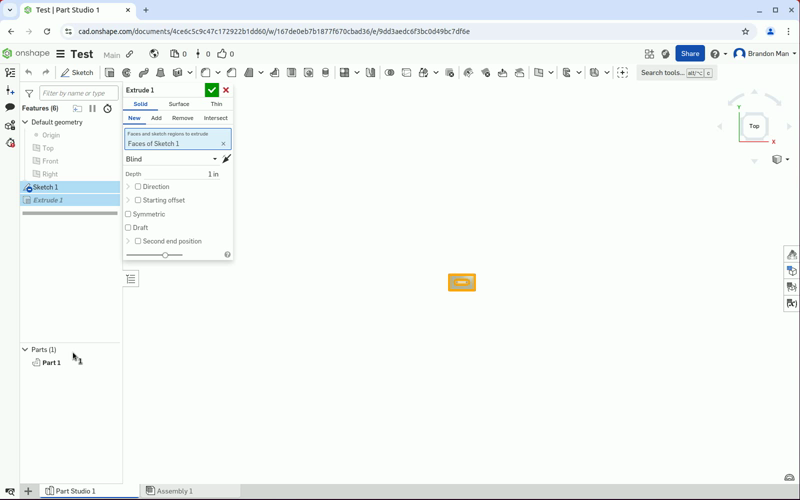
mouse_move(143, 106)
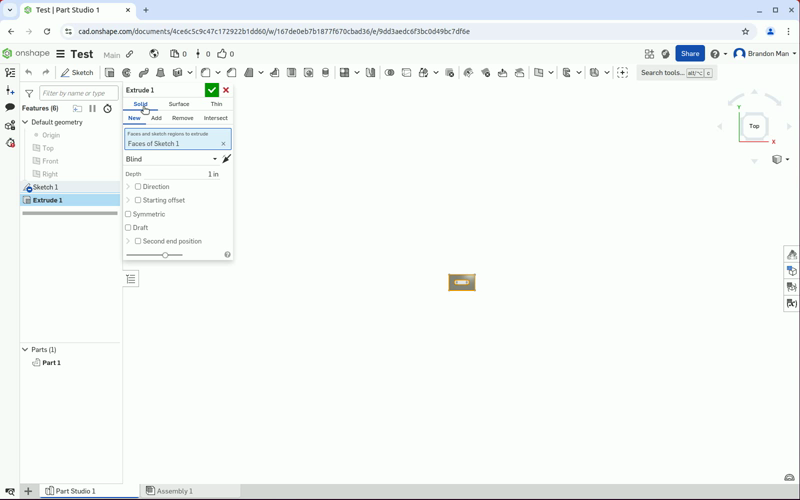
click(143, 106)
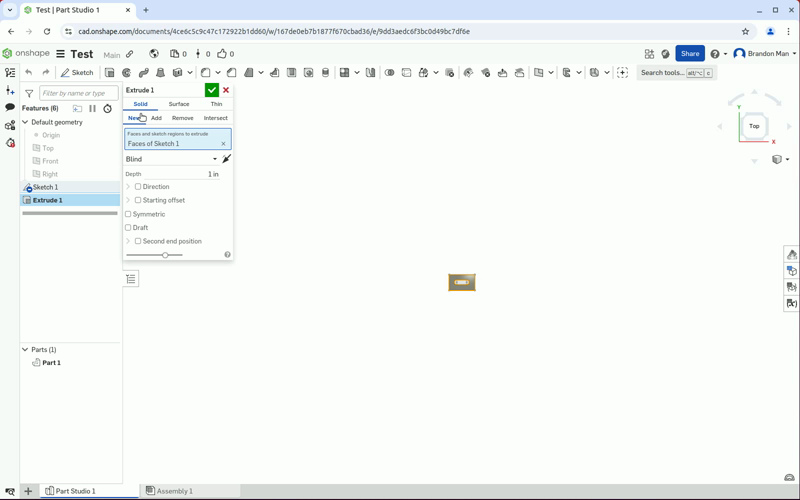
mouse_move(137, 120)
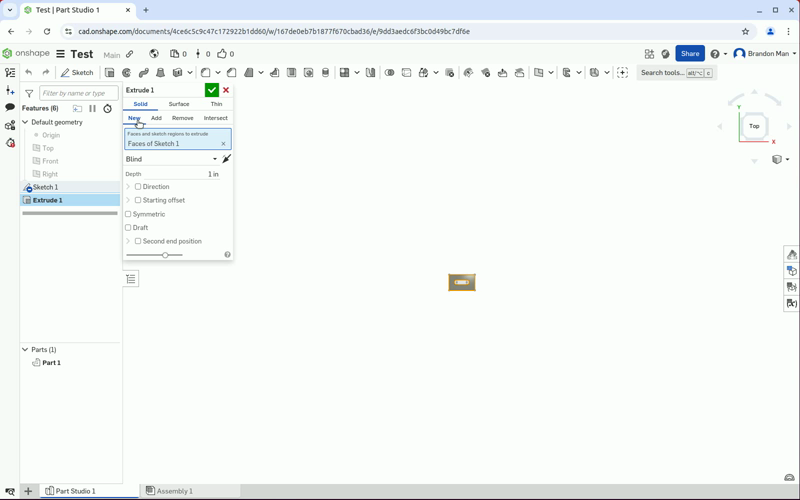
click(137, 120)
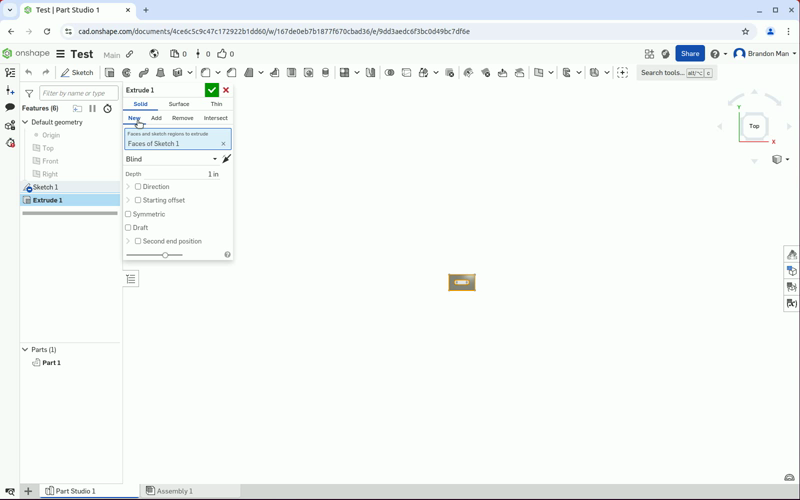
key(tab, 4)
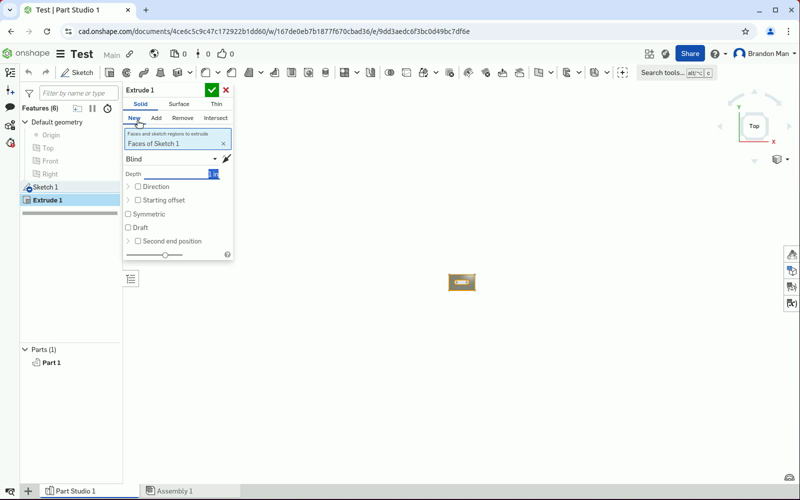
text(5.055)
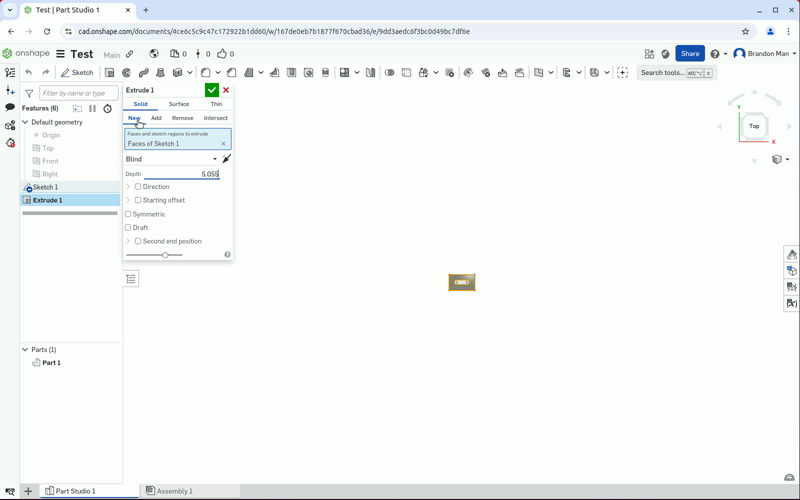
key(enter)
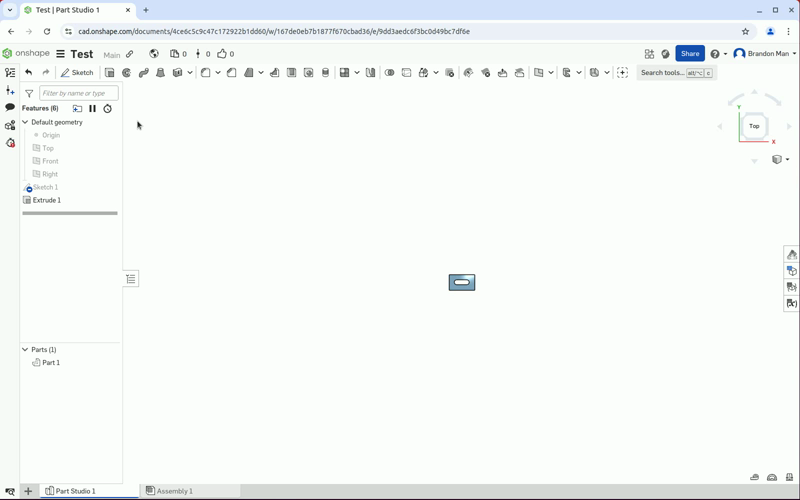
key(shift+h)
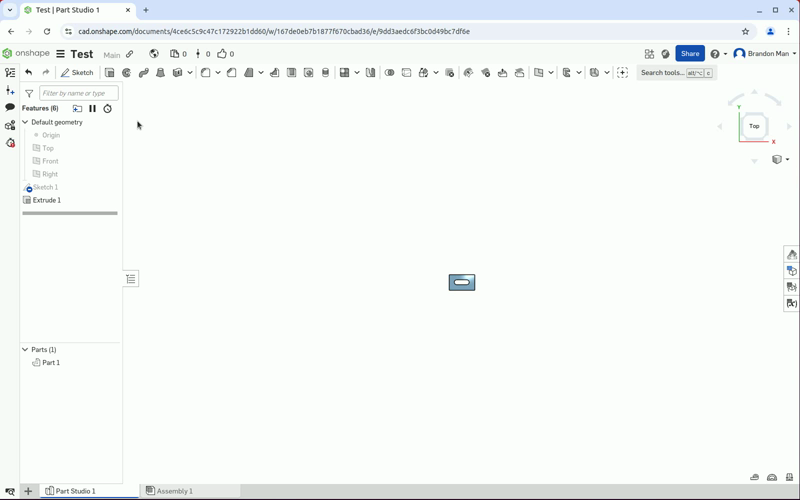
key(shift+h)
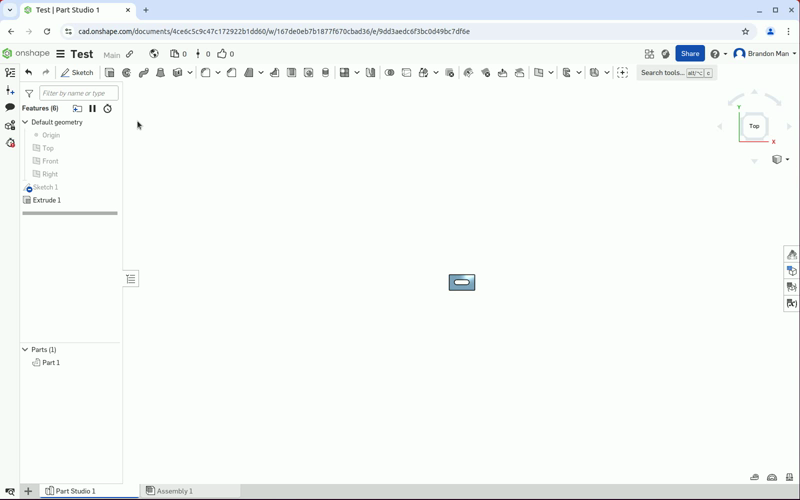
mouse_move(73, 189)
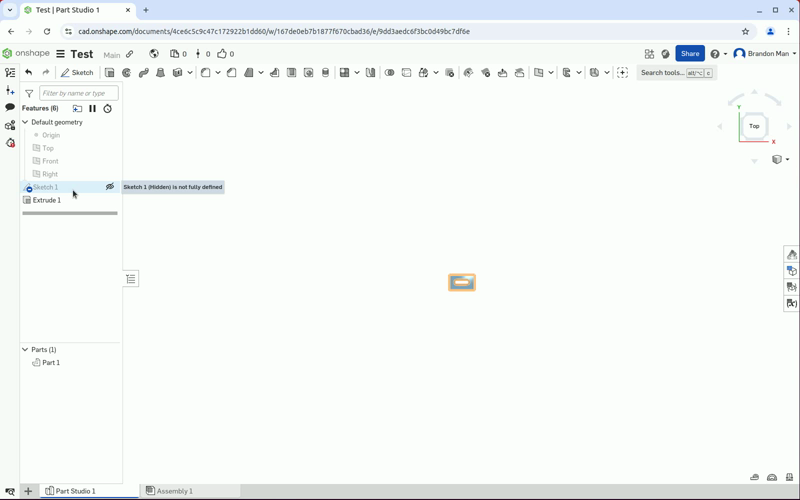
click(73, 189)
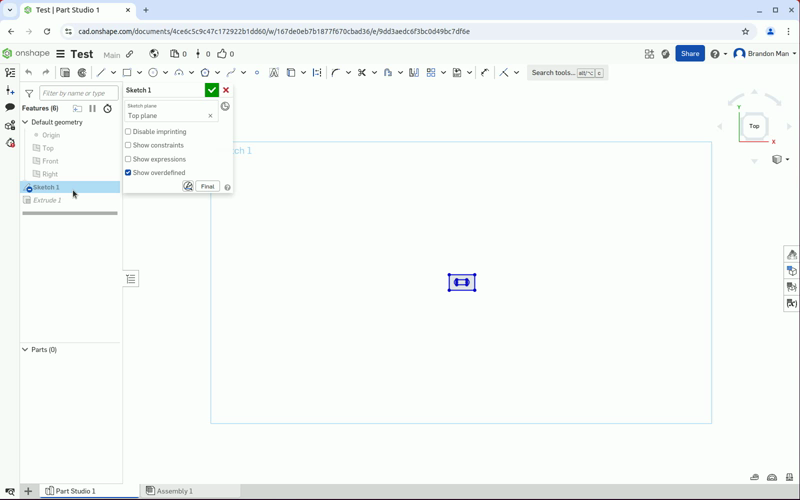
mouse_move(229, 92)
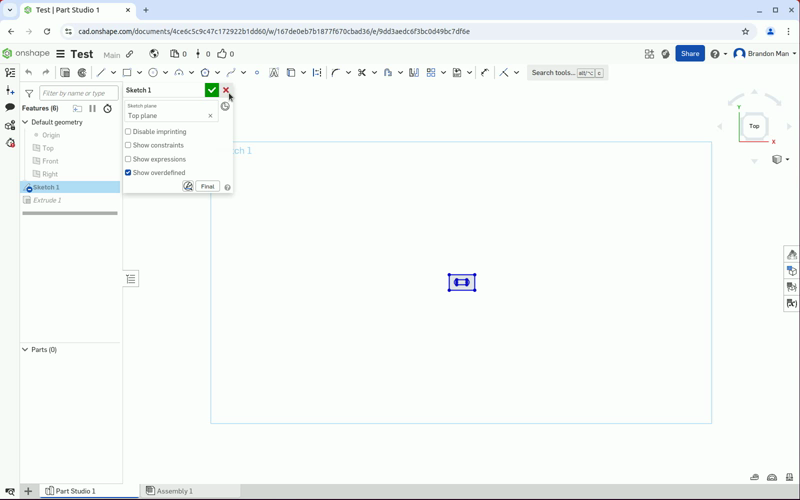
click(229, 92)
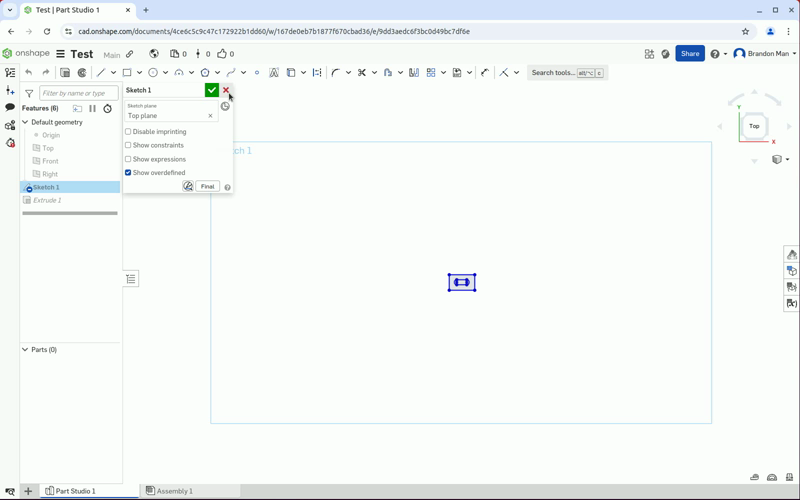
key(shift+s)
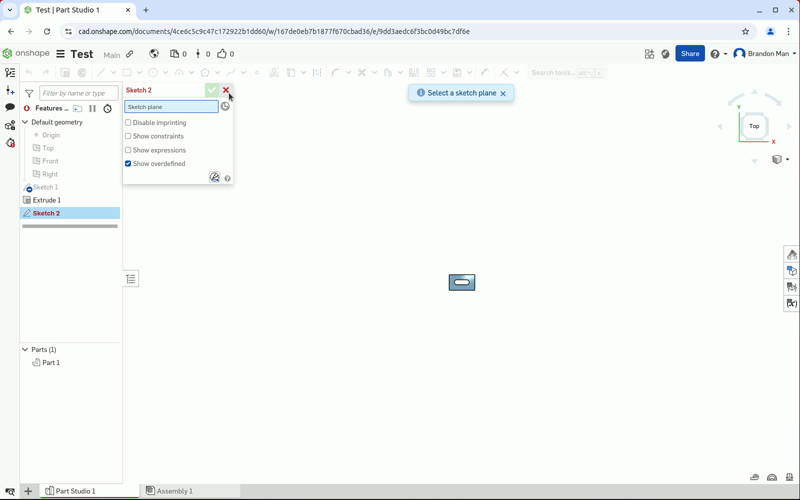
mouse_move(73, 150)
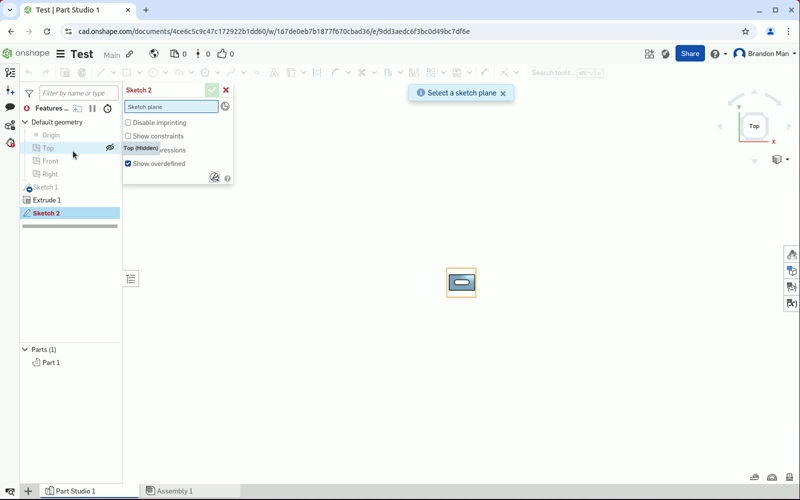
click(73, 150)
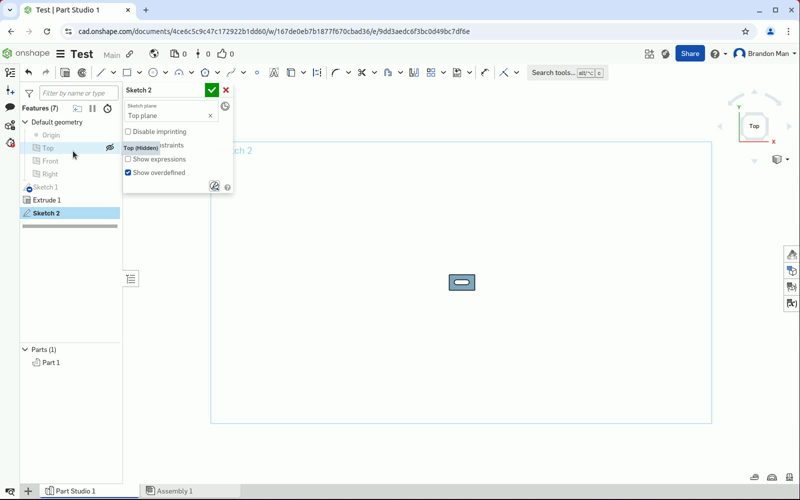
mouse_move(73, 352)
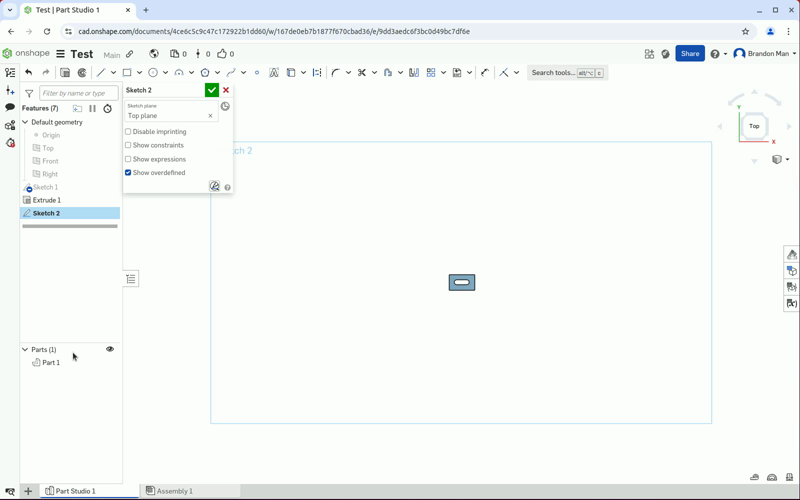
key(y)
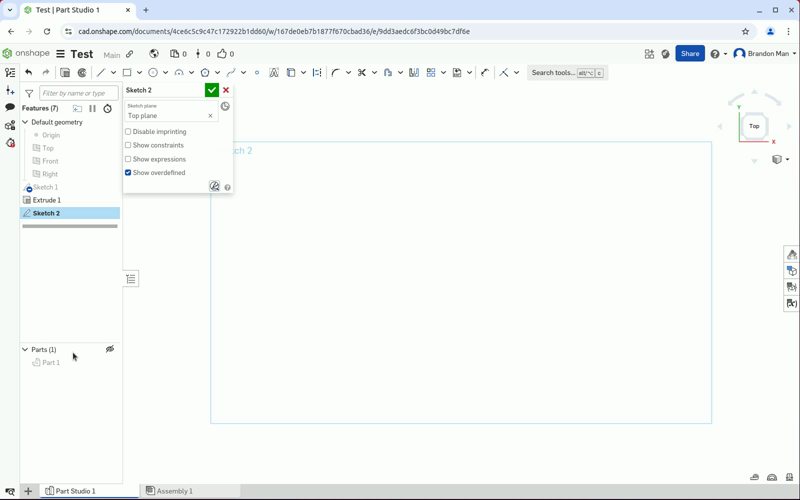
key(l)
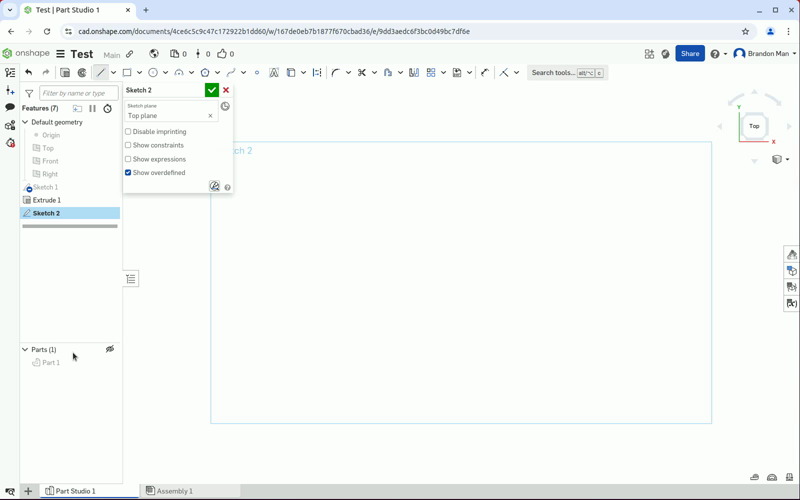
key_down(shift)
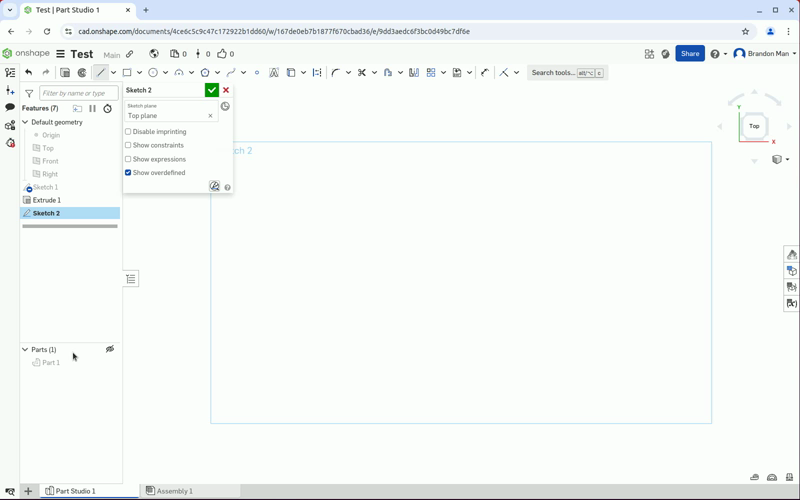
mouse_move(456, 285)
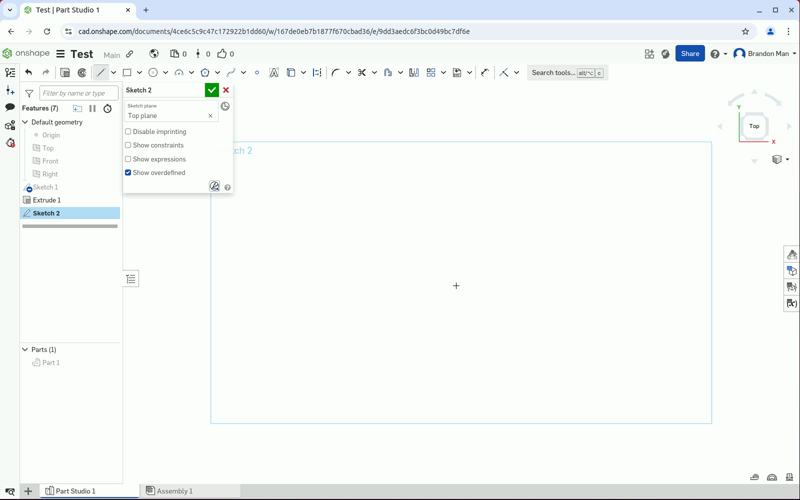
click(456, 285)
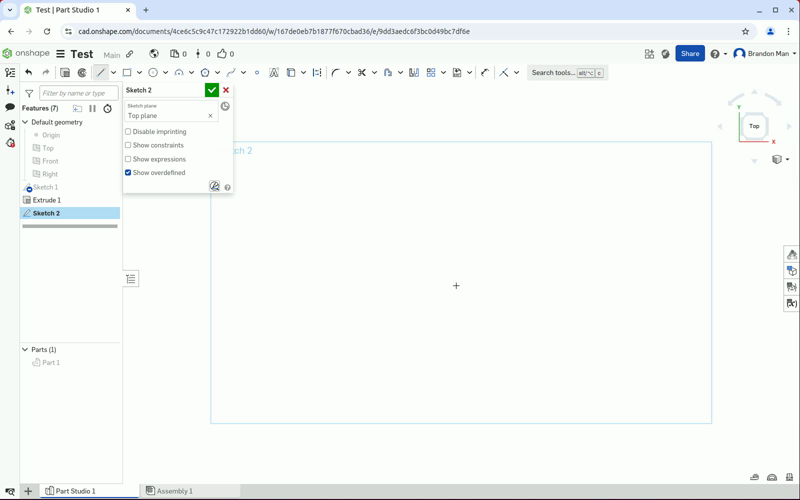
key_up(shift)
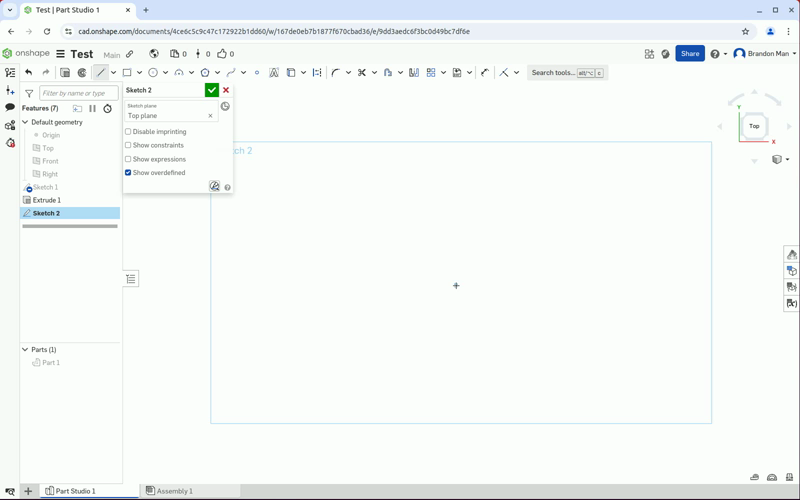
key_down(shift)
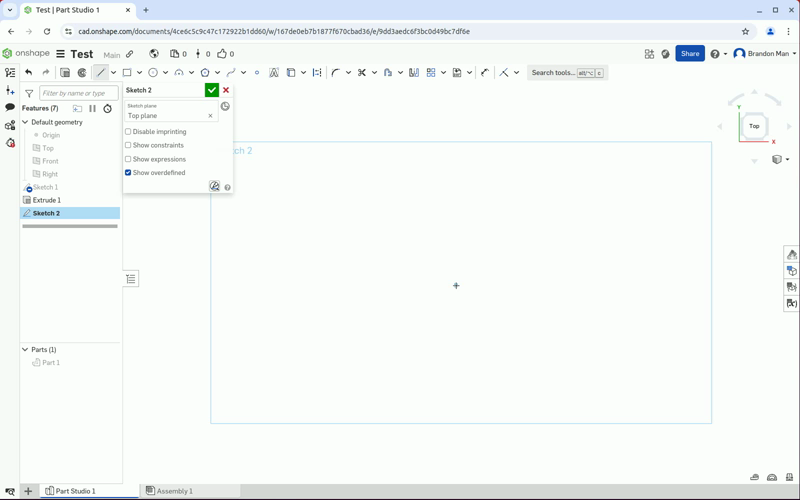
mouse_move(486, 285)
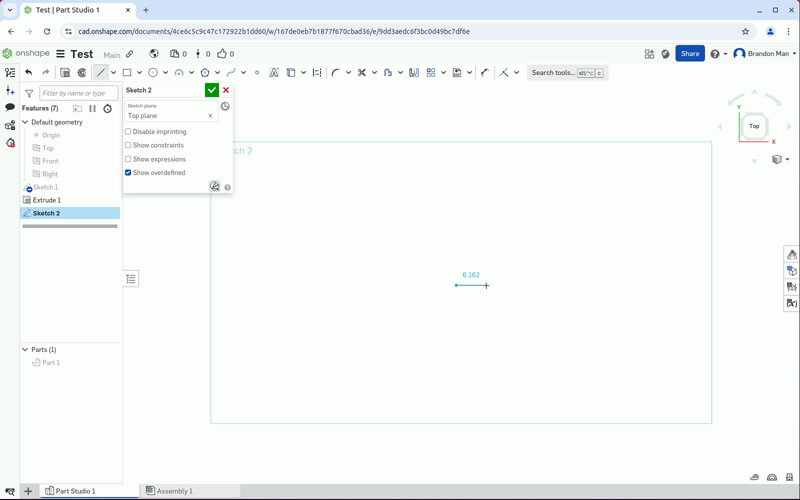
mouse_move(466, 285)
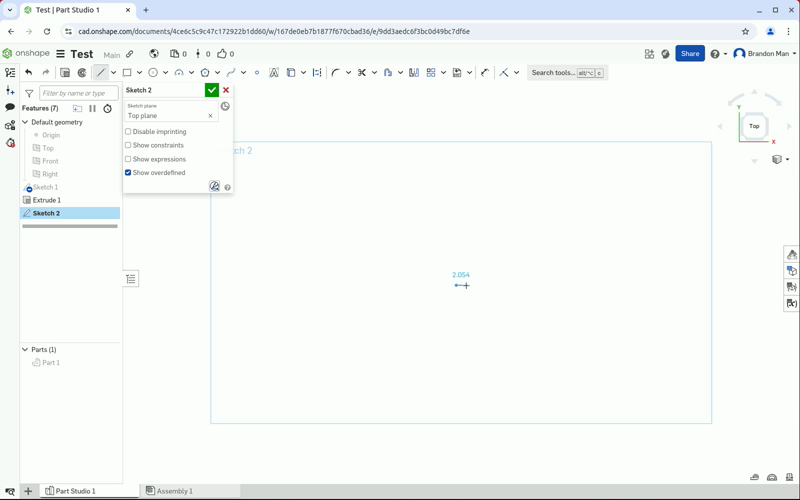
click(466, 285)
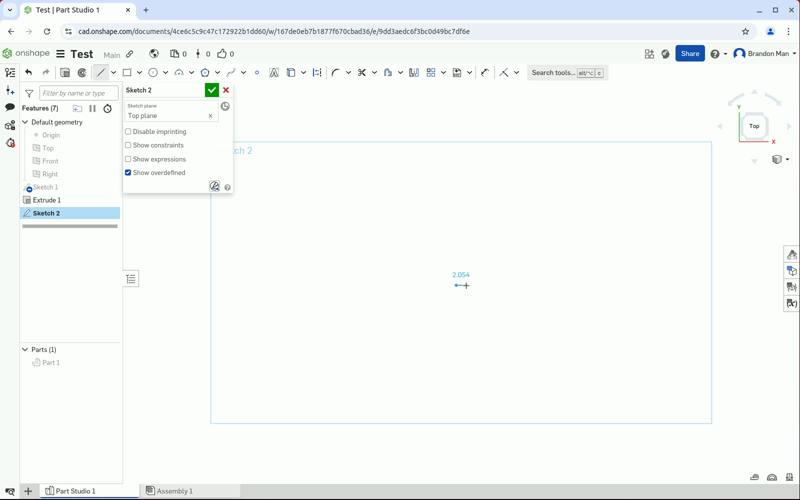
key_up(shift)
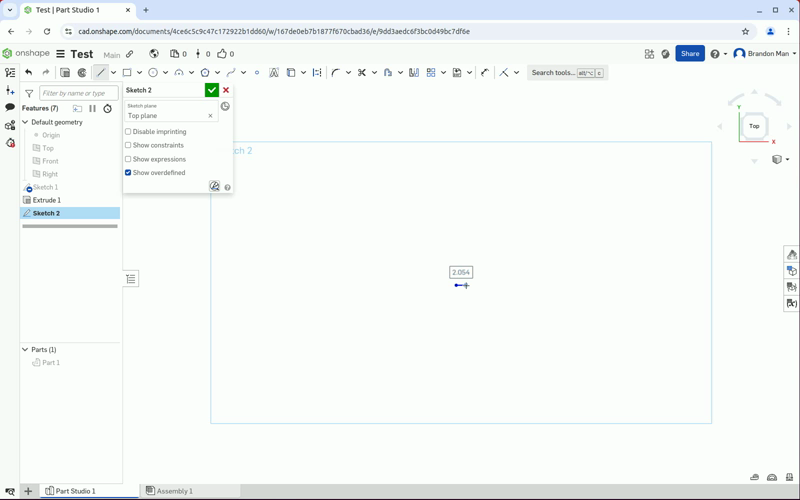
key(esc)
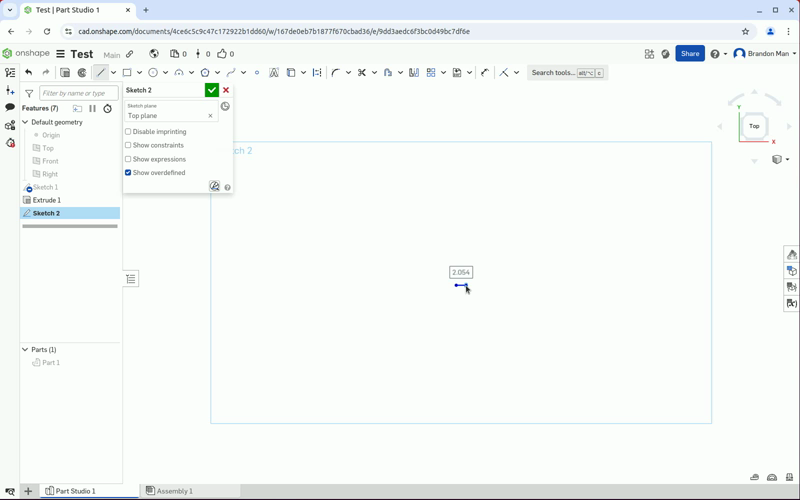
key(a)
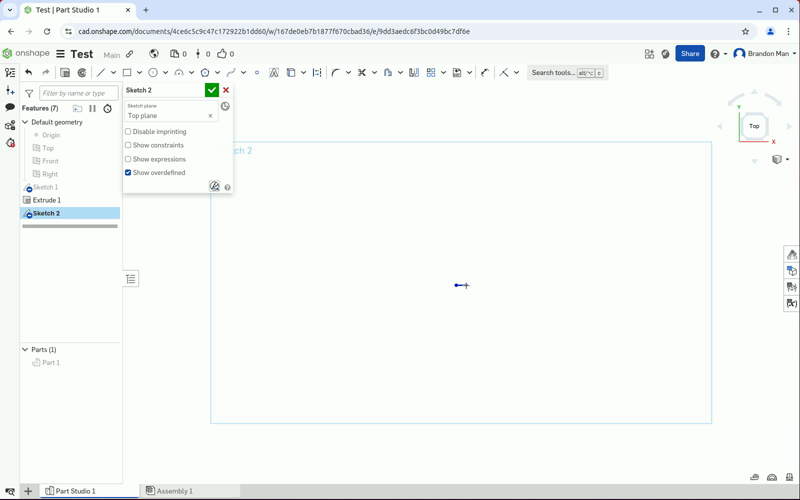
mouse_move(466, 285)
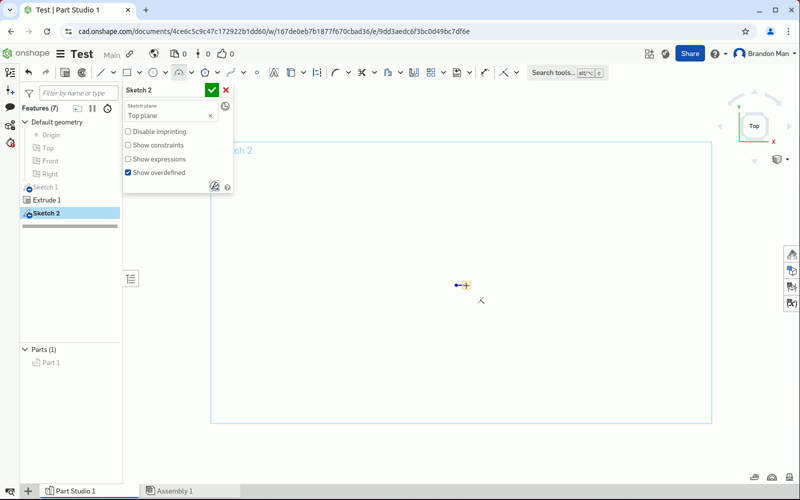
click(466, 285)
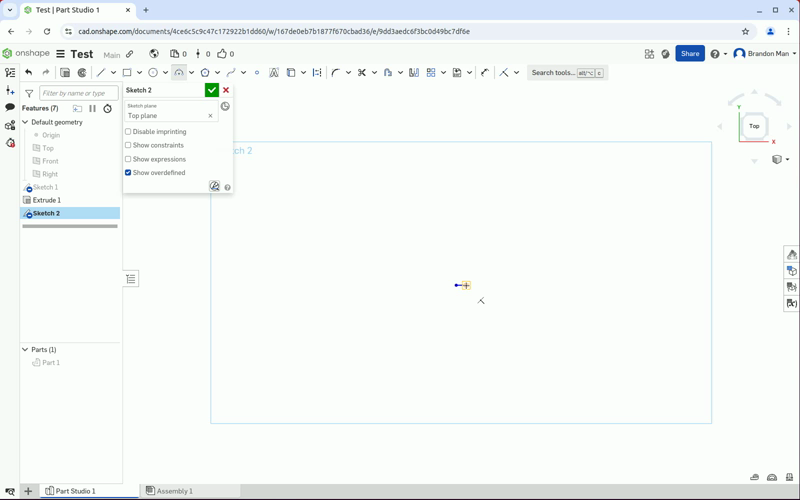
key_down(shift)
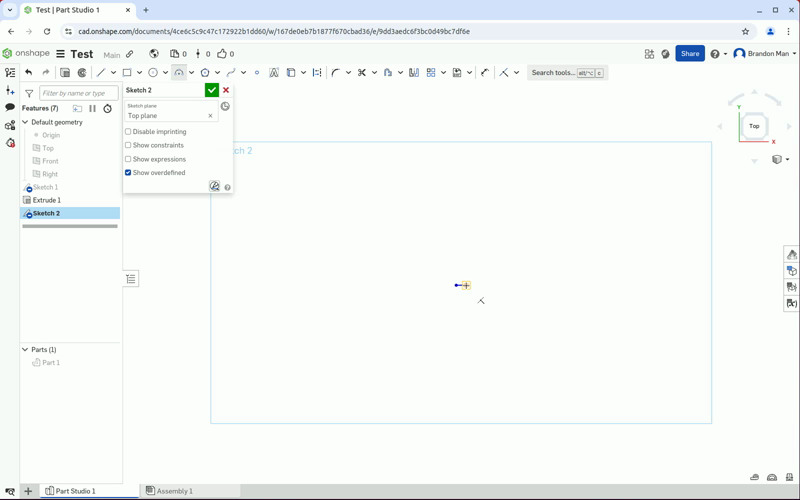
mouse_move(466, 279)
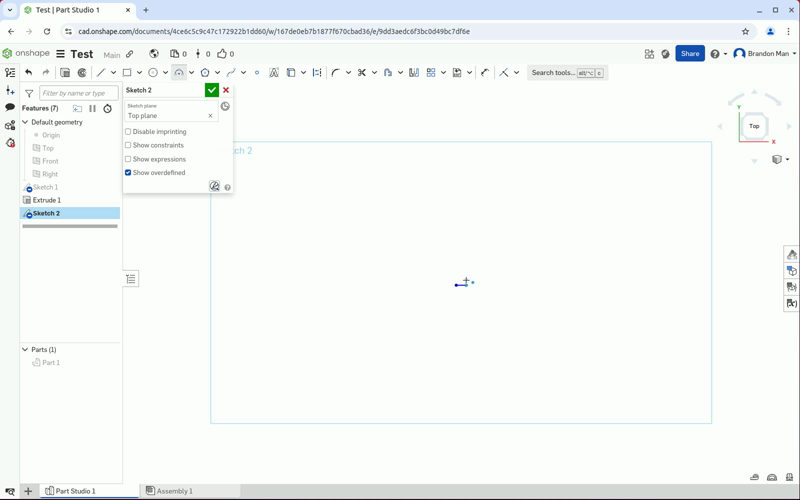
scroll(6)
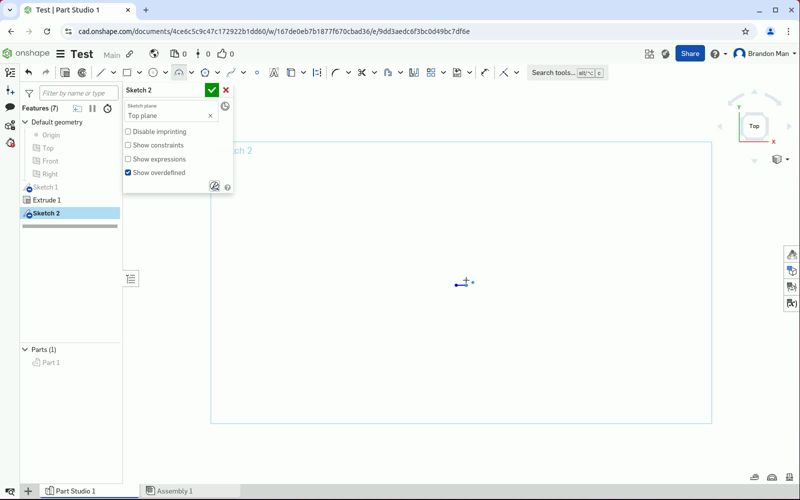
scroll(6)
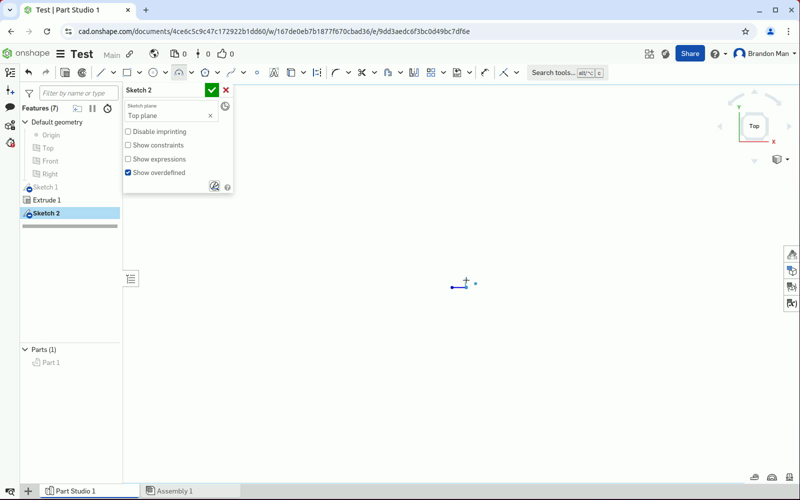
scroll(6)
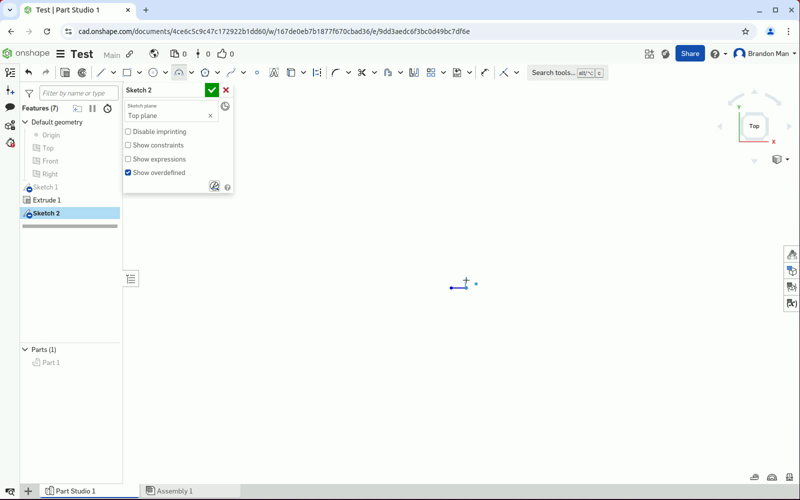
scroll(6)
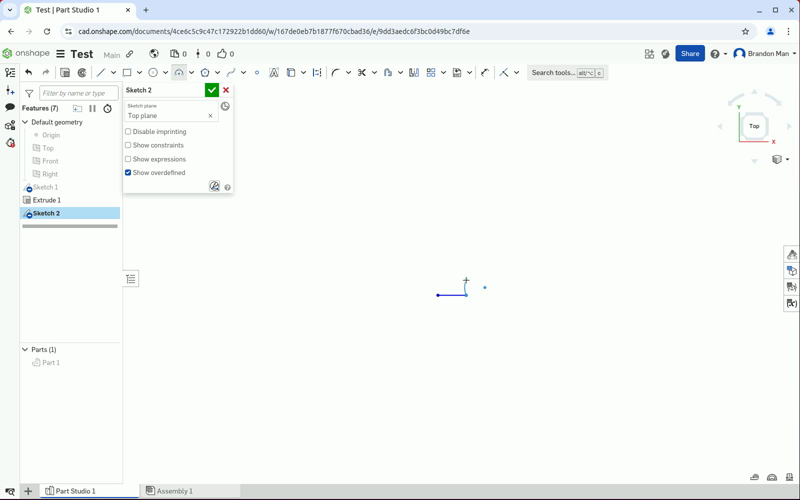
scroll(6)
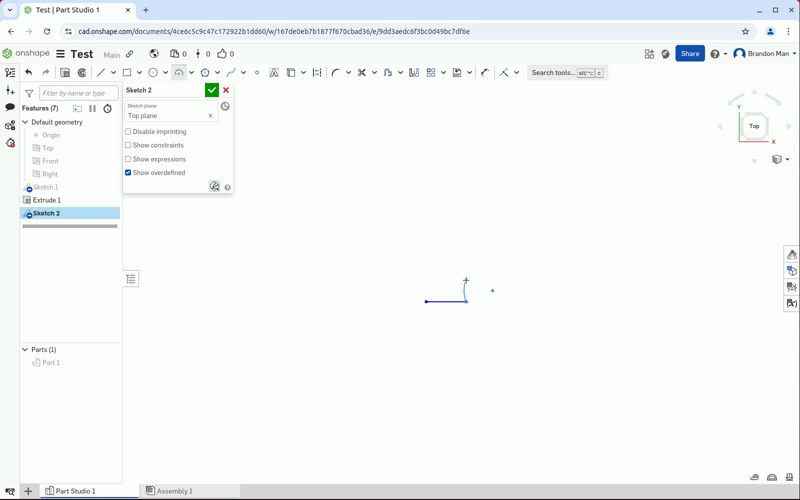
scroll(6)
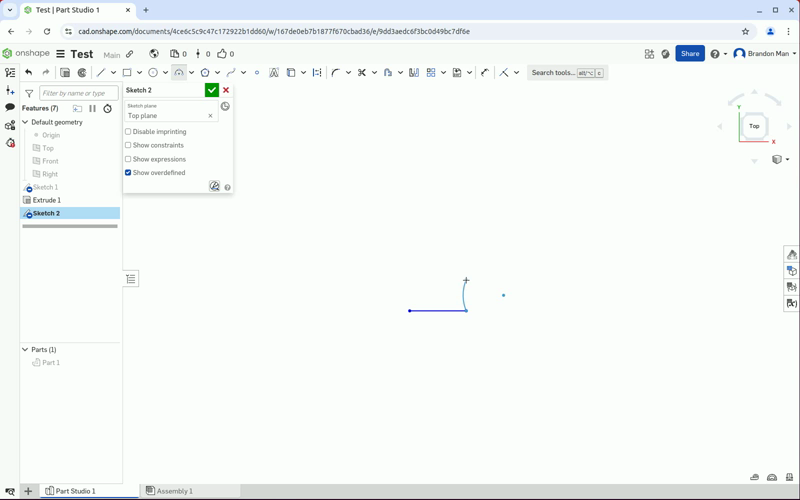
scroll(6)
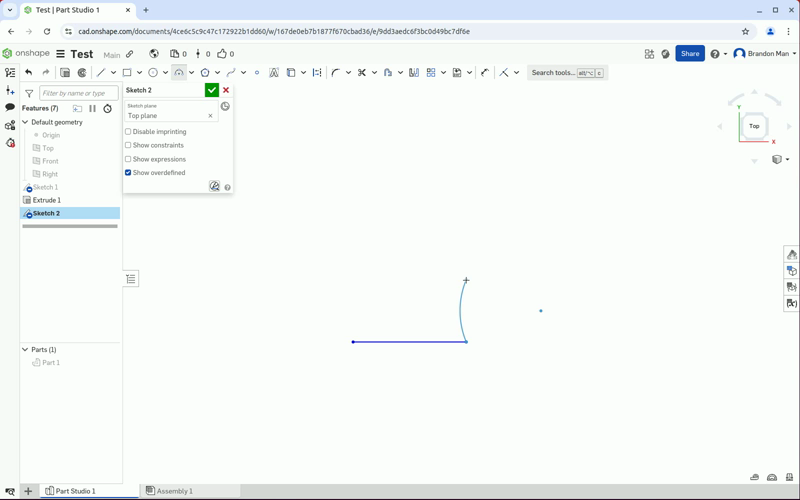
click(466, 279)
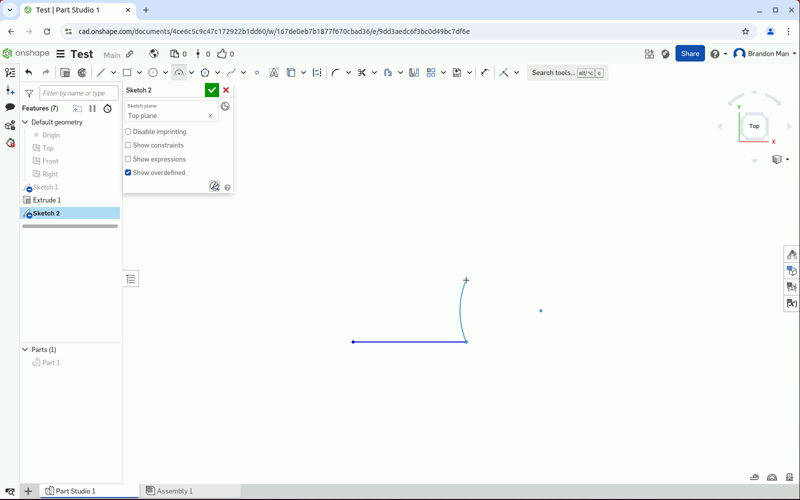
scroll(-6)
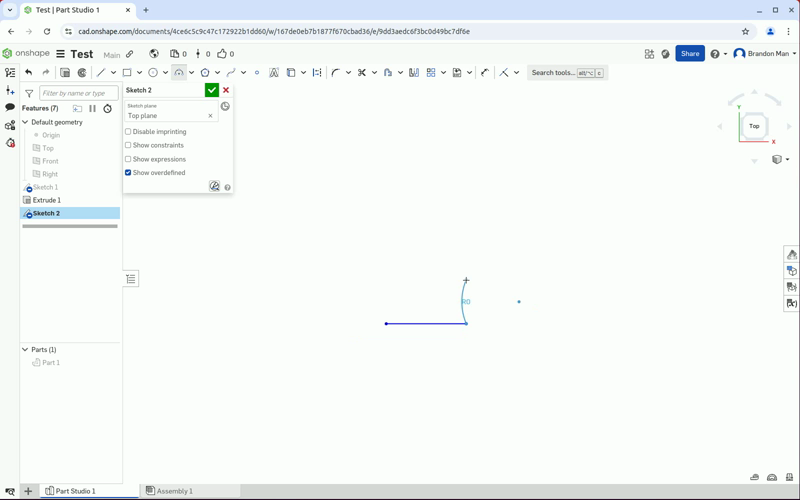
scroll(-6)
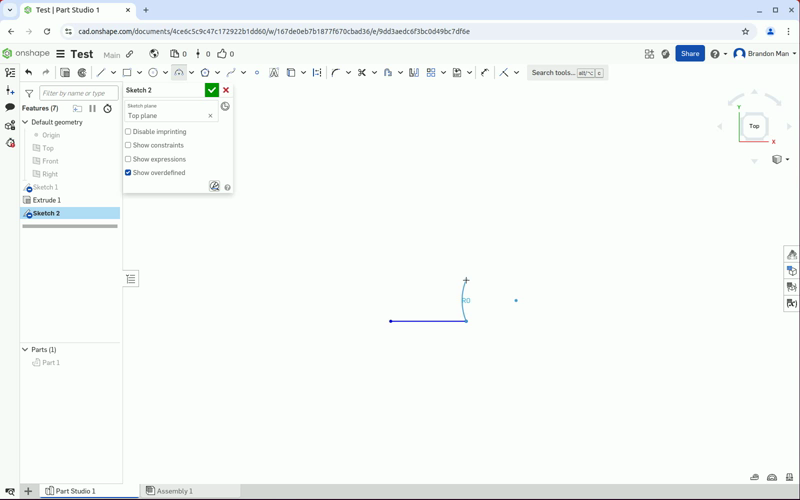
scroll(-6)
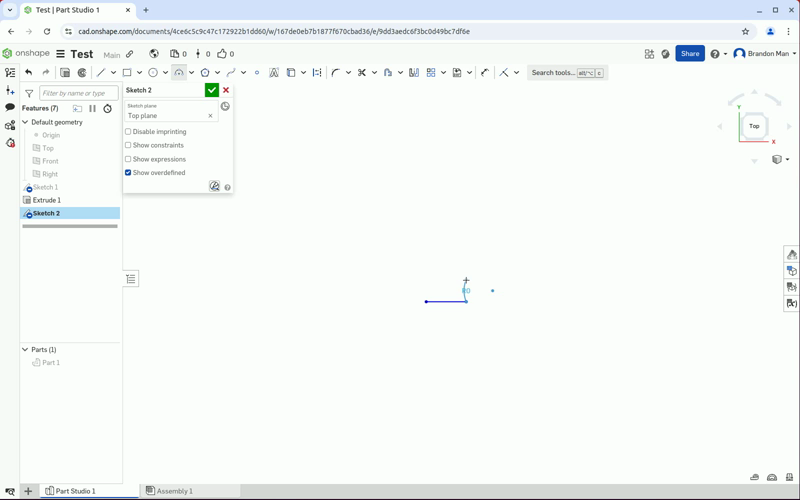
scroll(-6)
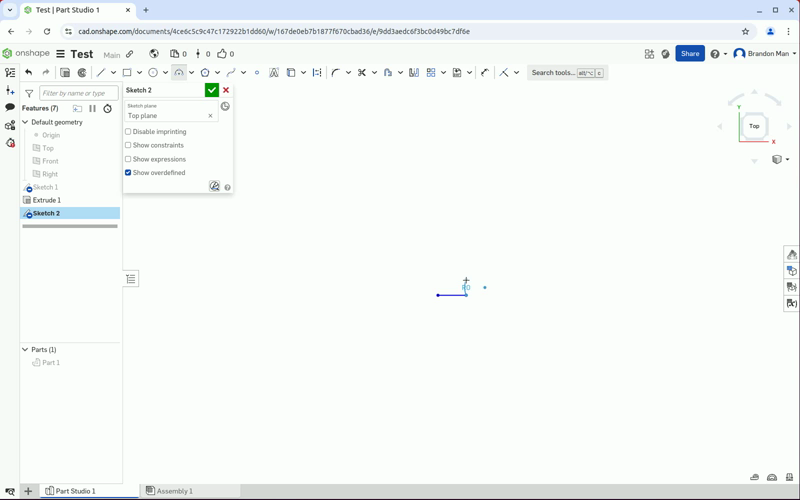
scroll(-6)
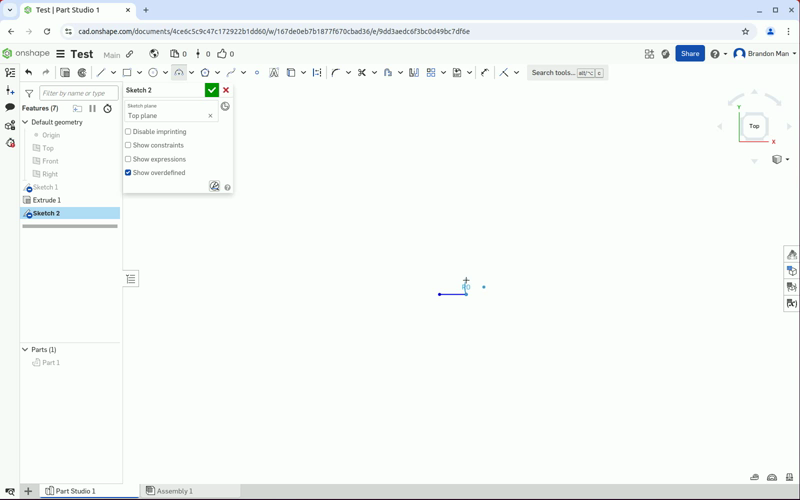
scroll(-6)
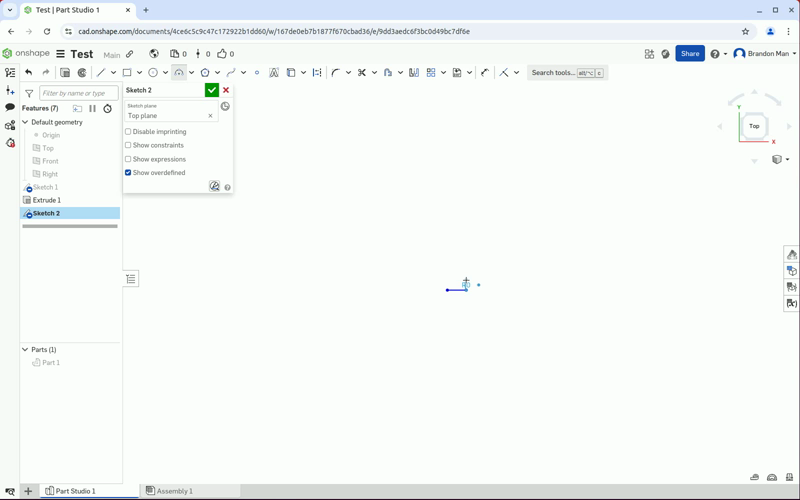
scroll(-6)
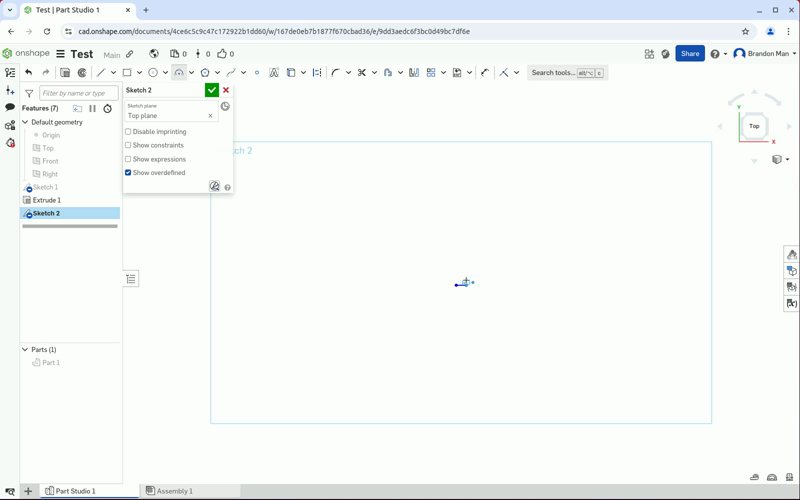
mouse_move(464, 282)
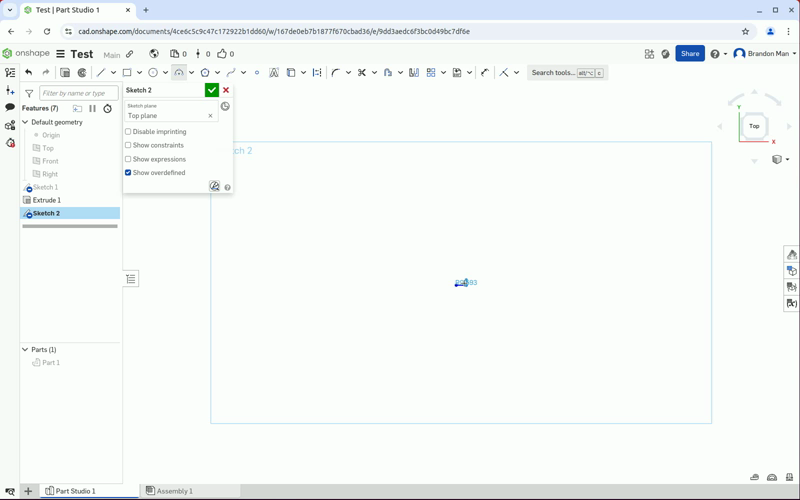
scroll(6)
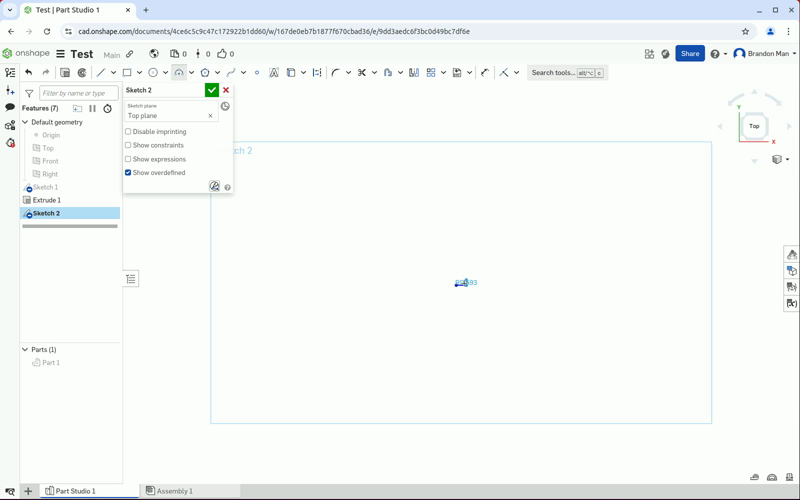
scroll(6)
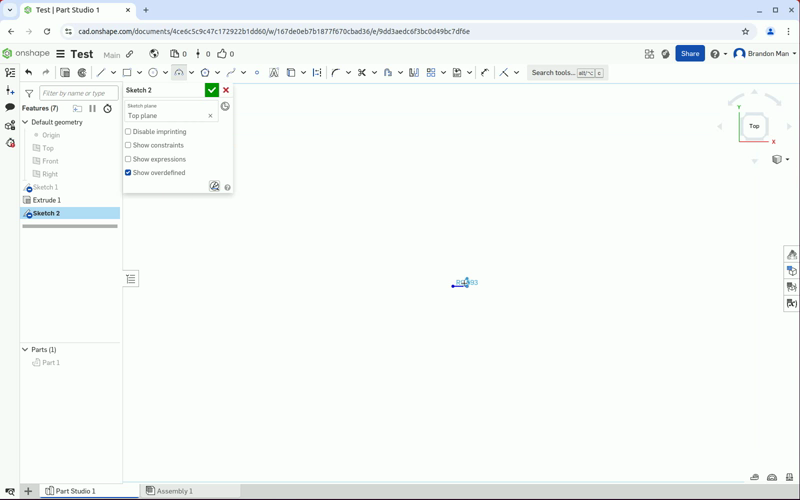
scroll(6)
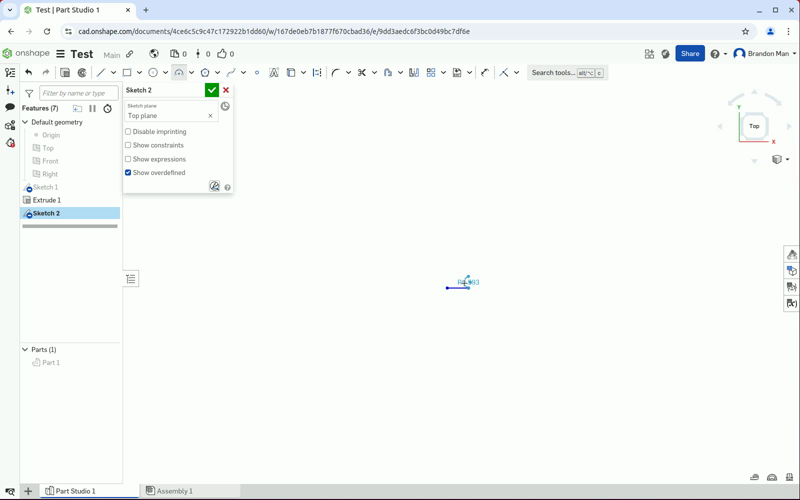
scroll(6)
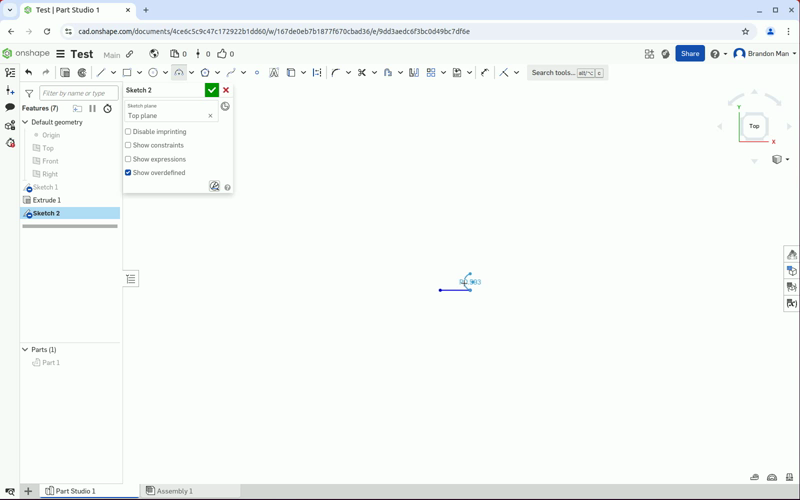
scroll(6)
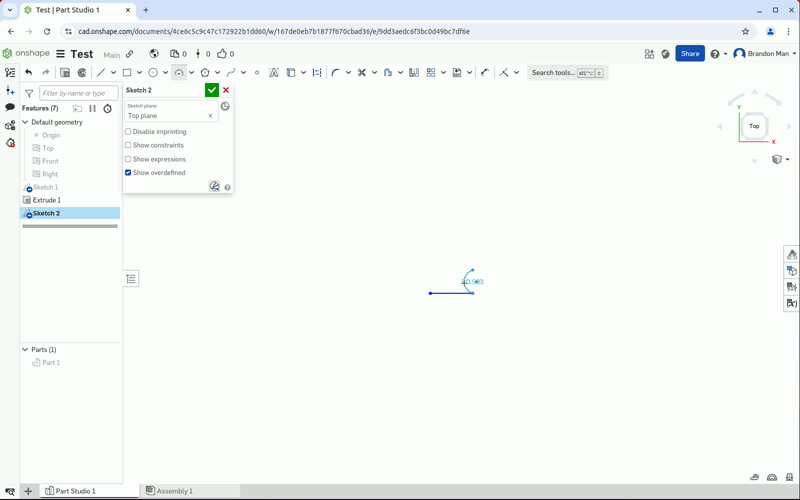
scroll(6)
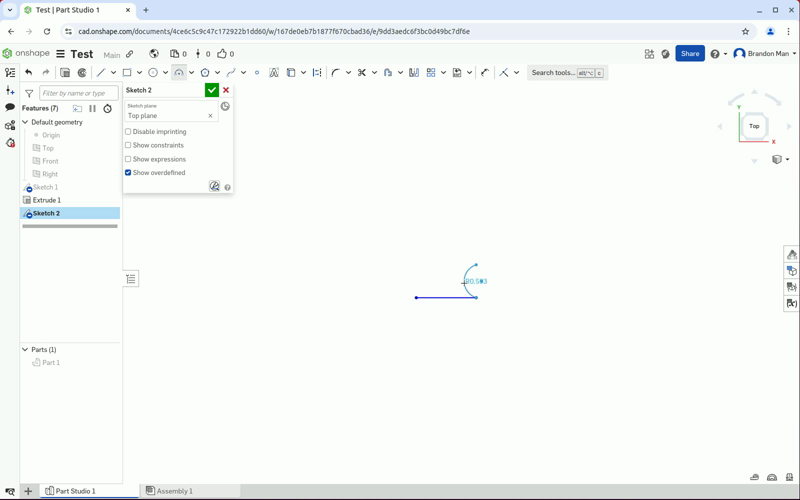
scroll(6)
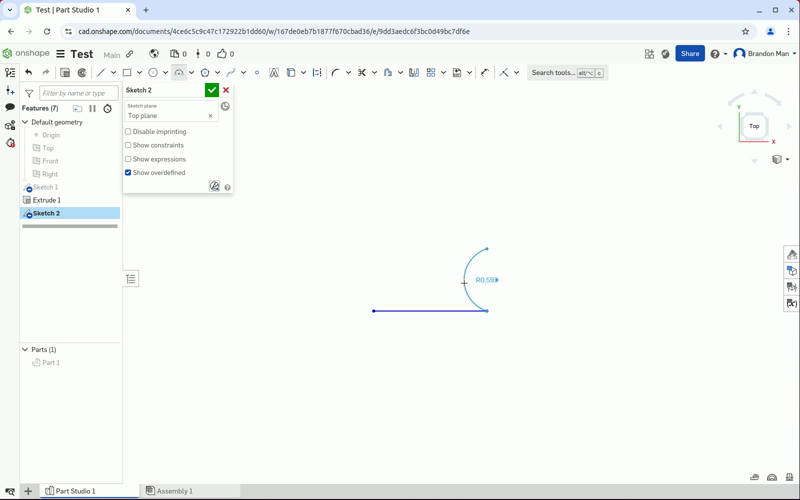
click(464, 282)
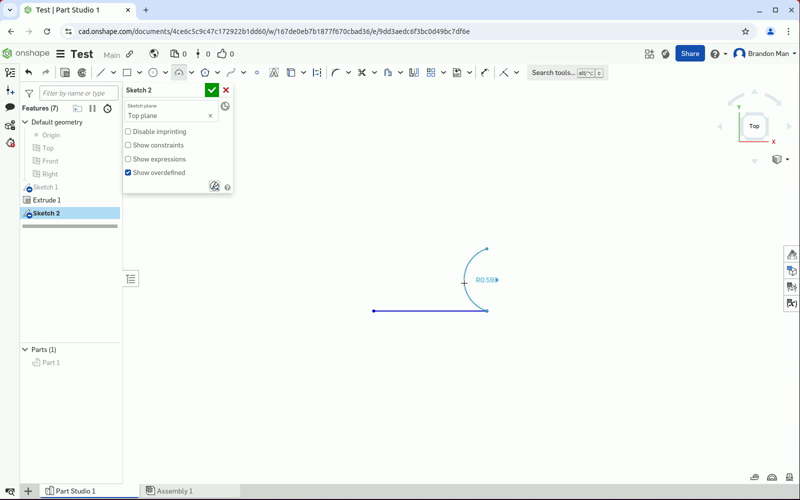
scroll(-6)
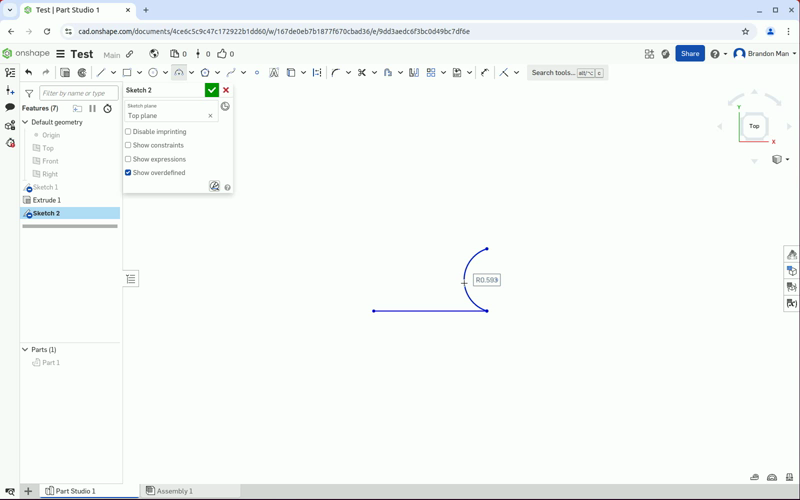
scroll(-6)
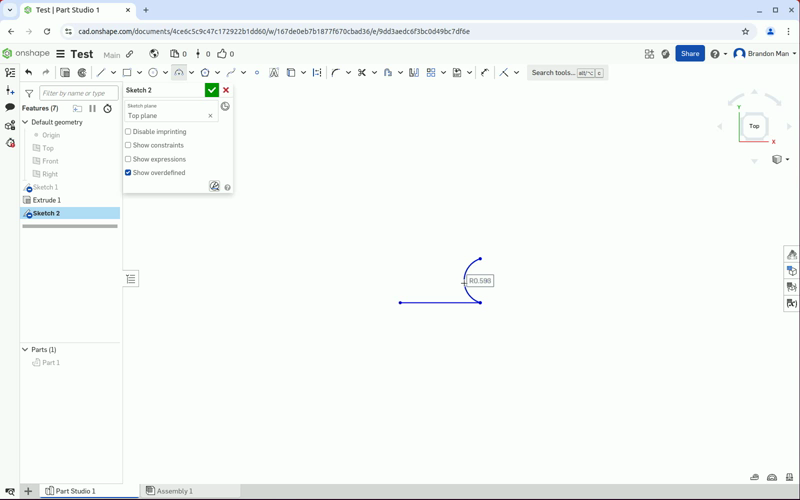
scroll(-6)
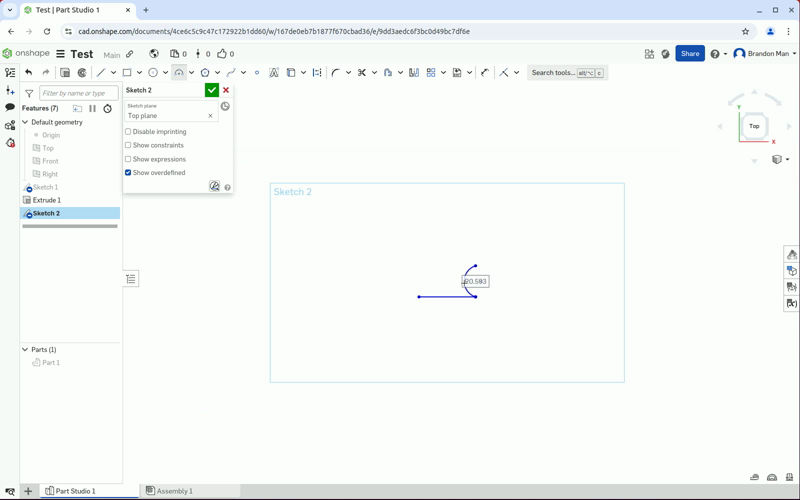
scroll(-6)
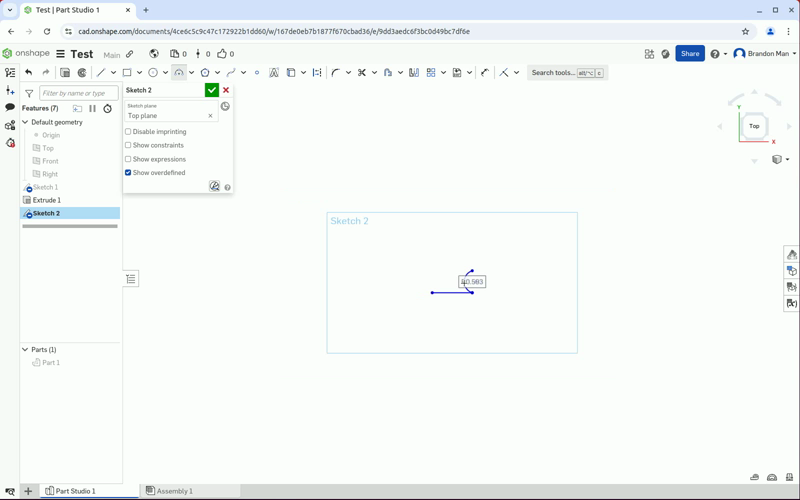
scroll(-6)
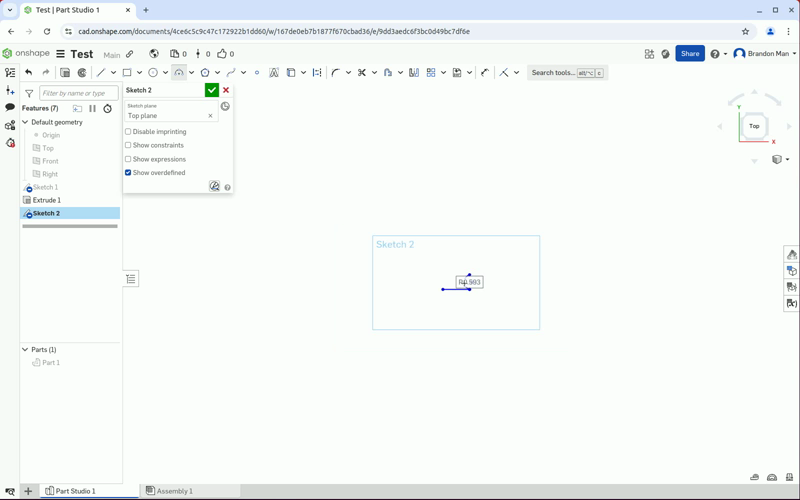
scroll(-6)
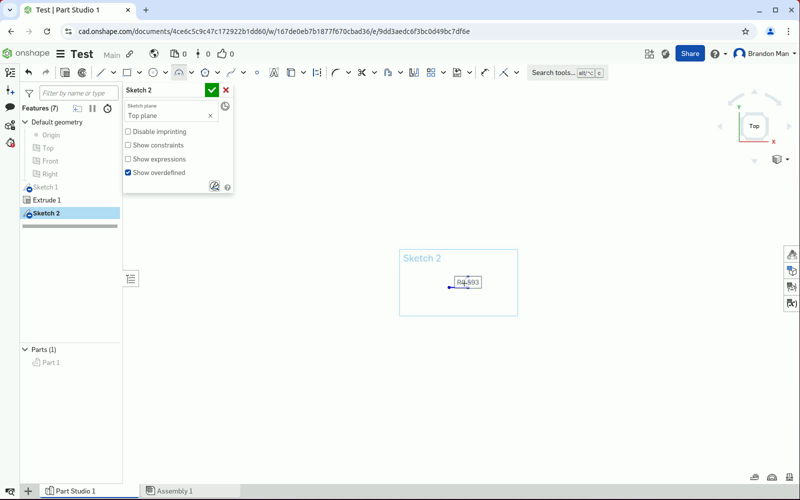
scroll(-6)
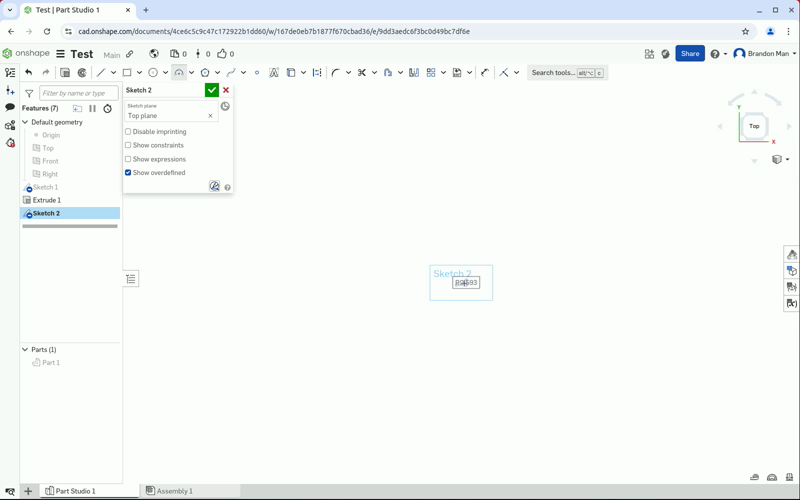
key_up(shift)
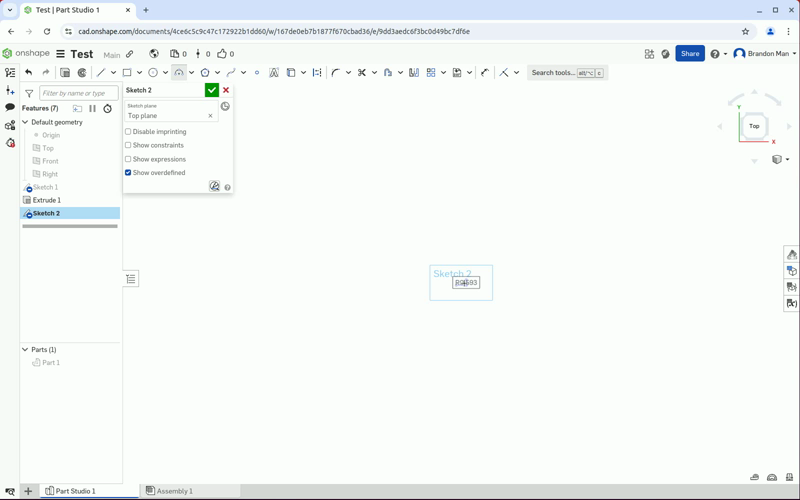
key(esc)
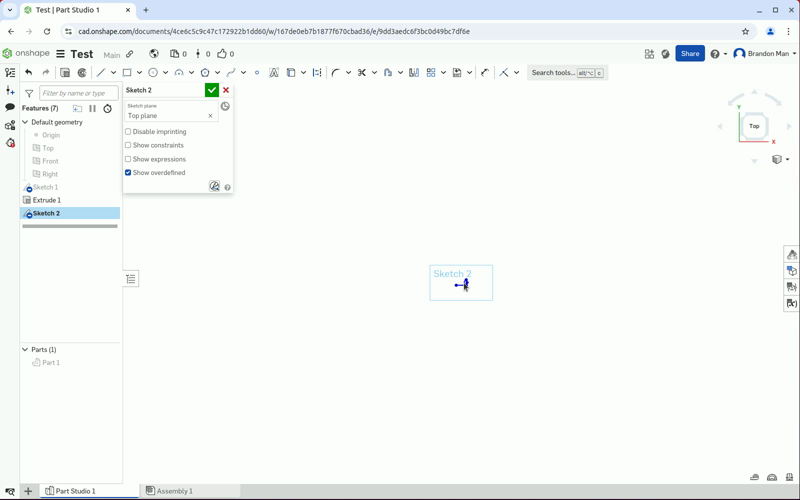
key(l)
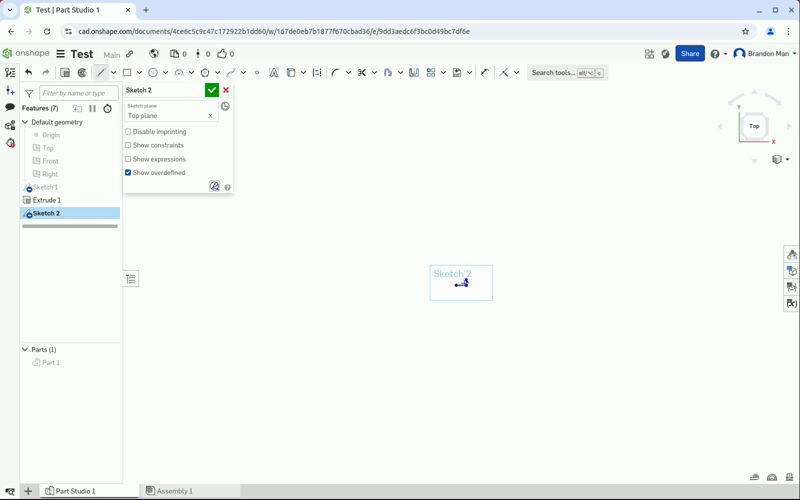
mouse_move(466, 279)
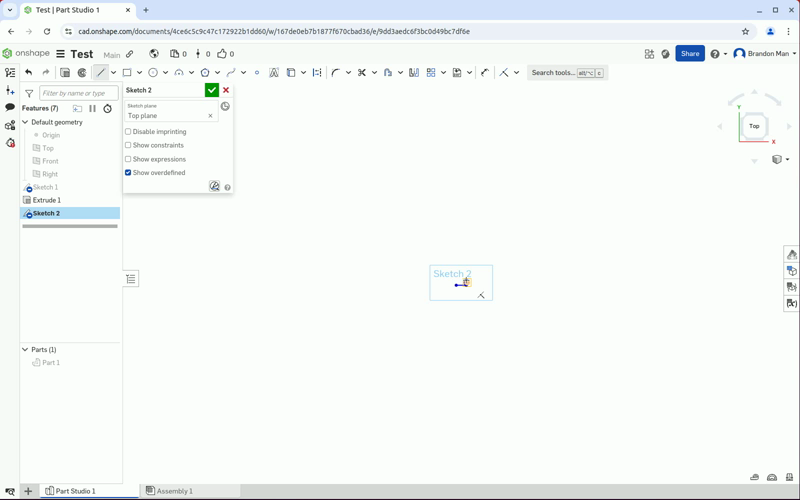
scroll(6)
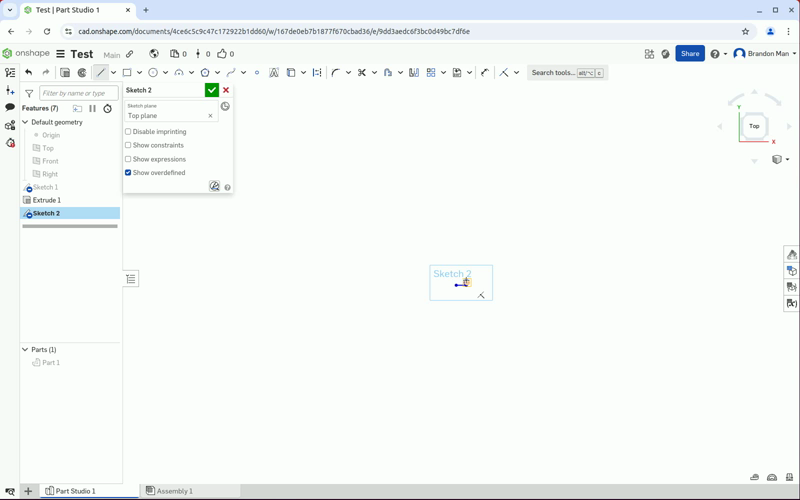
scroll(6)
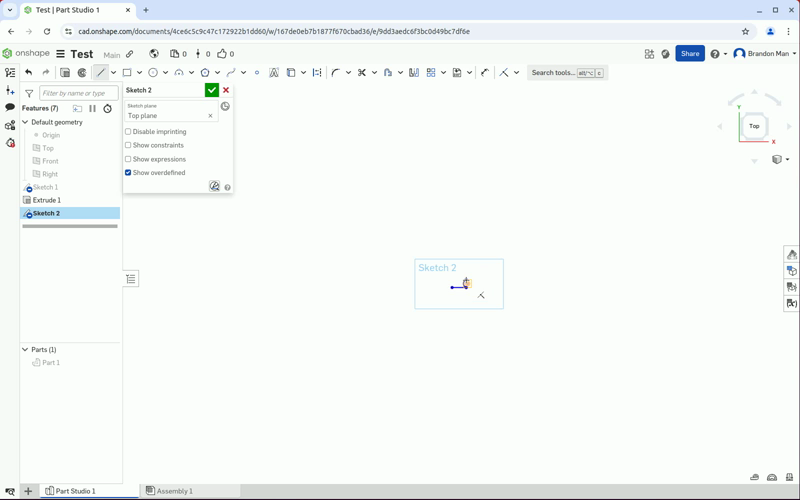
scroll(6)
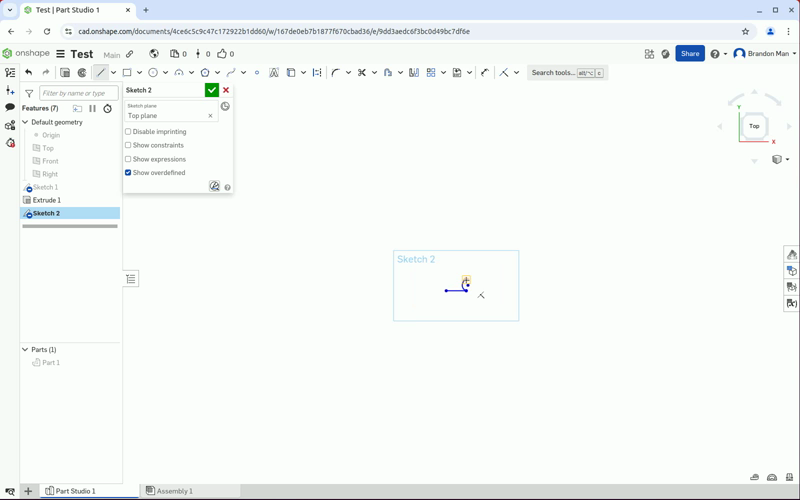
scroll(6)
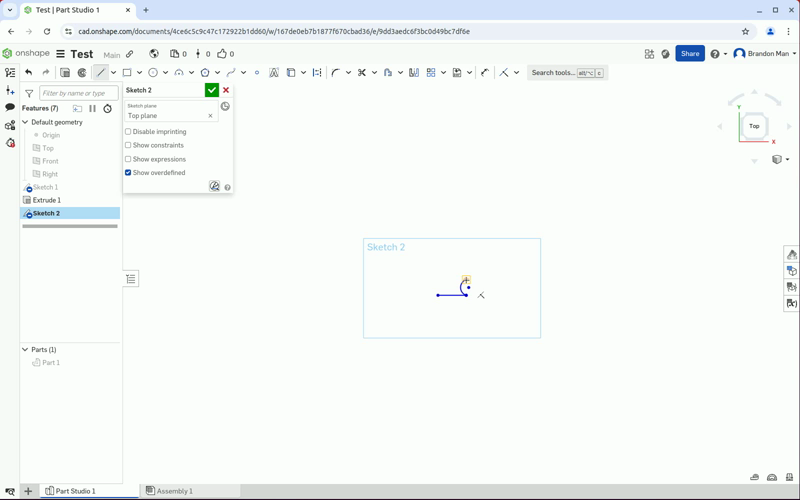
scroll(6)
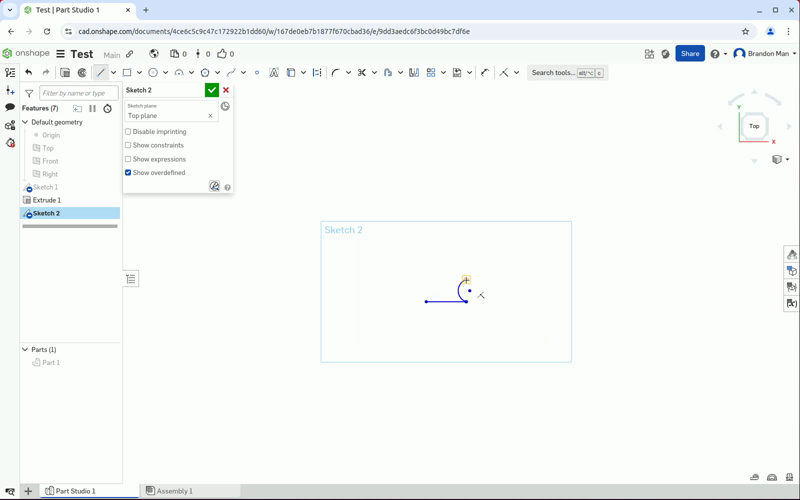
scroll(6)
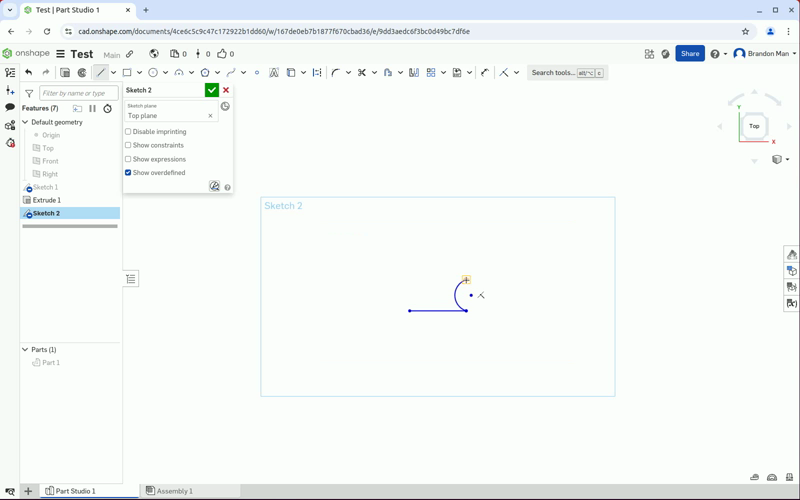
scroll(6)
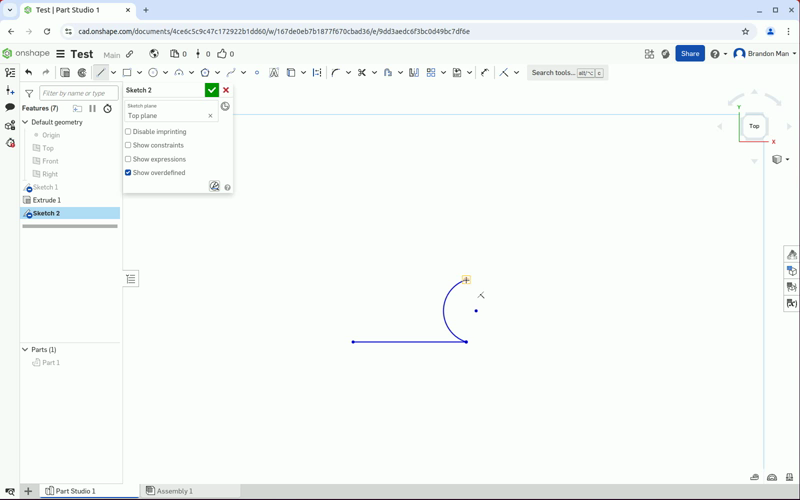
click(466, 279)
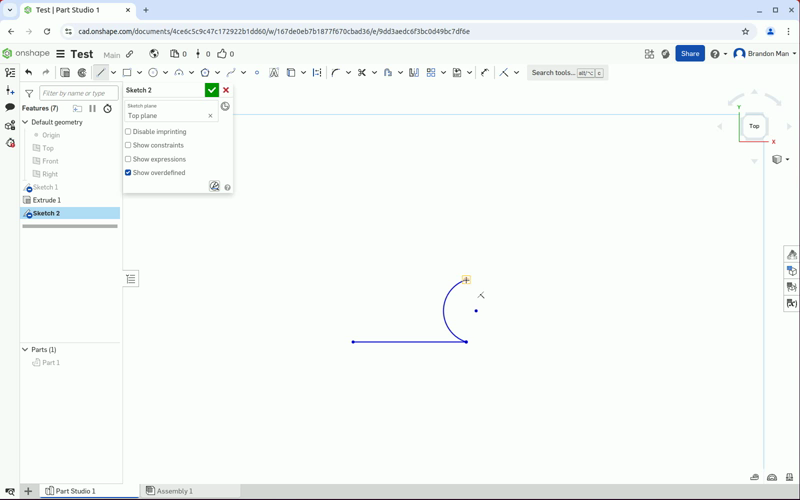
scroll(-6)
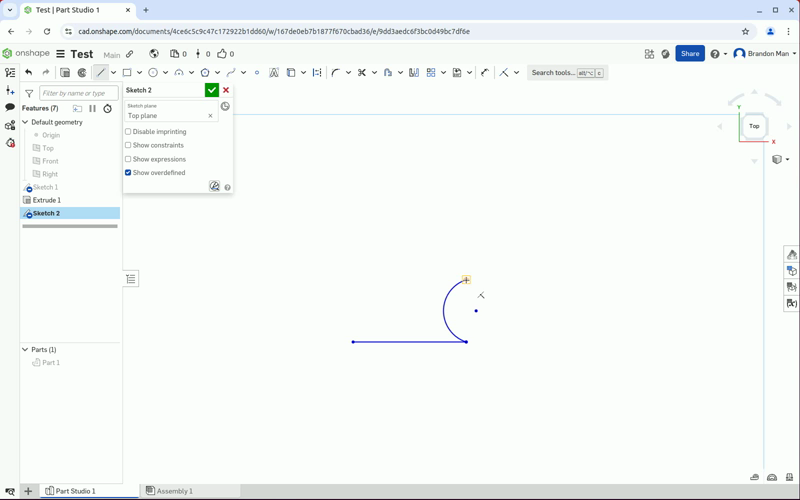
scroll(-6)
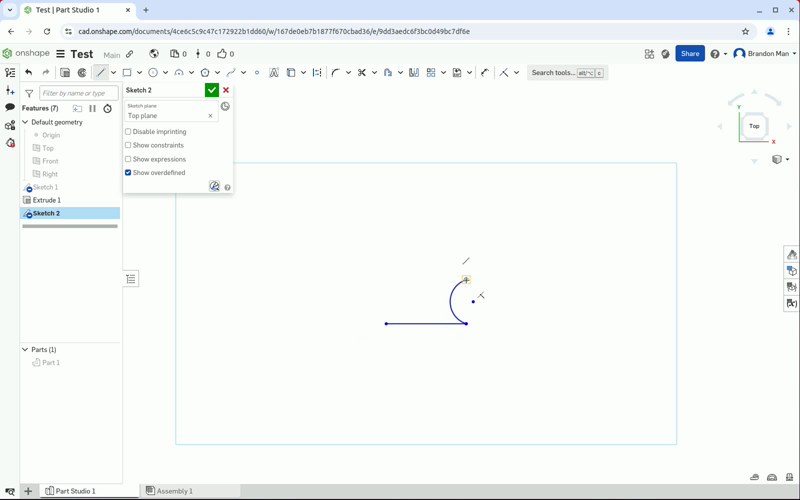
scroll(-6)
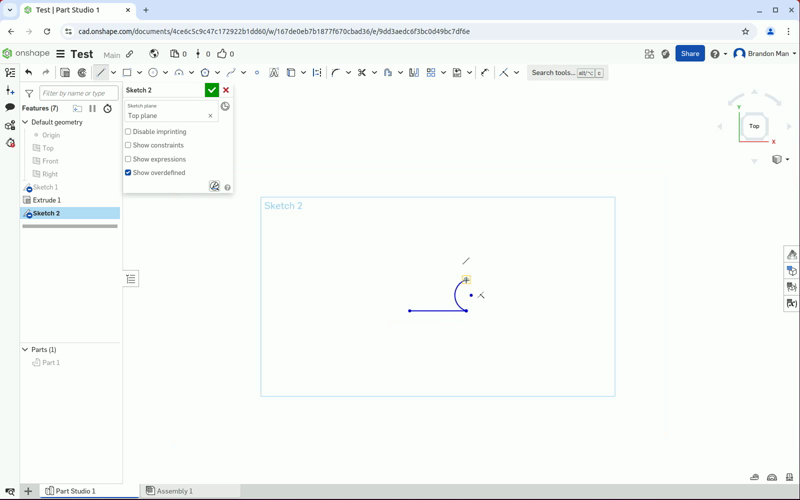
scroll(-6)
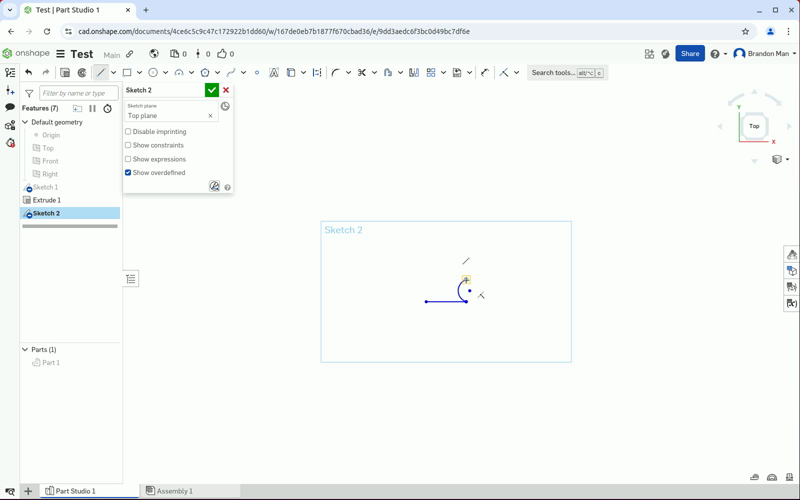
scroll(-6)
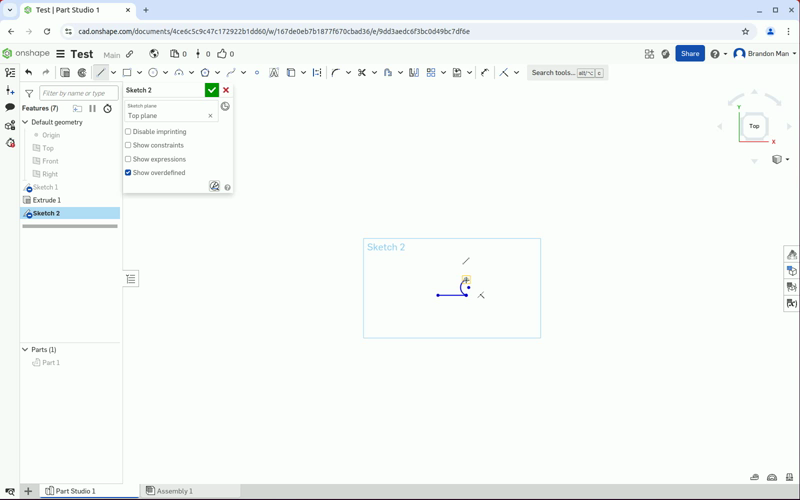
scroll(-6)
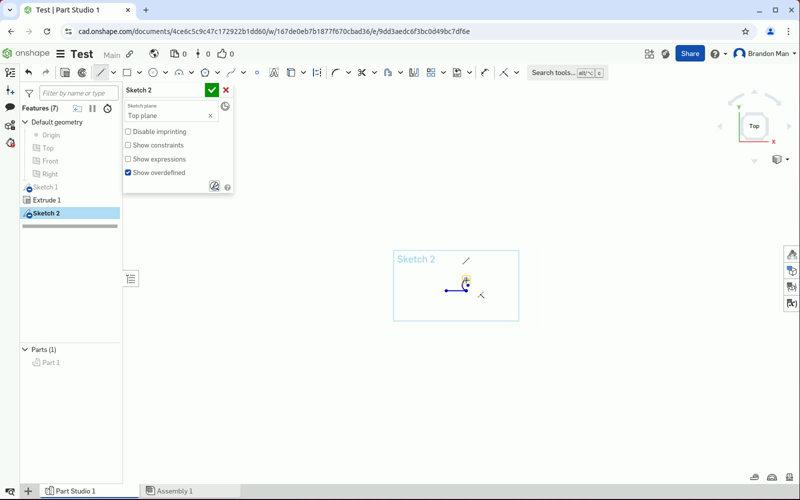
scroll(-6)
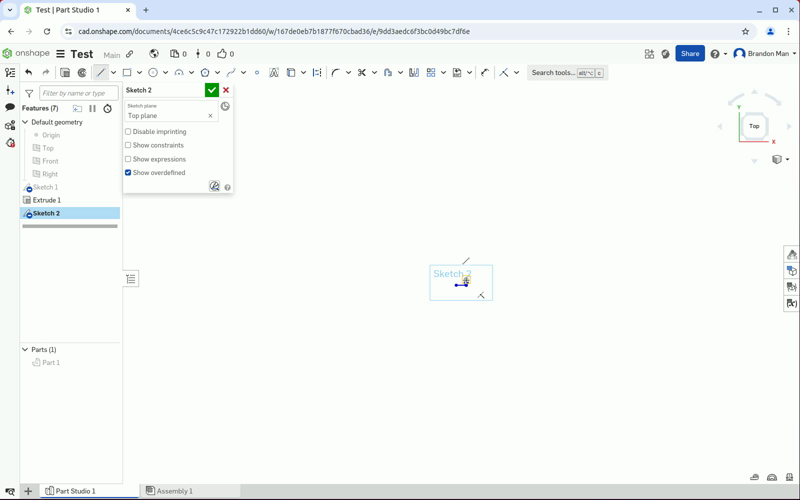
key_down(shift)
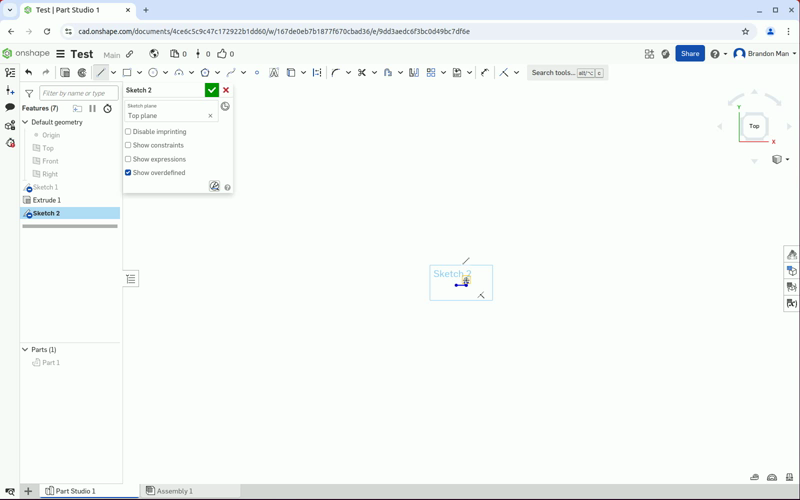
mouse_move(496, 279)
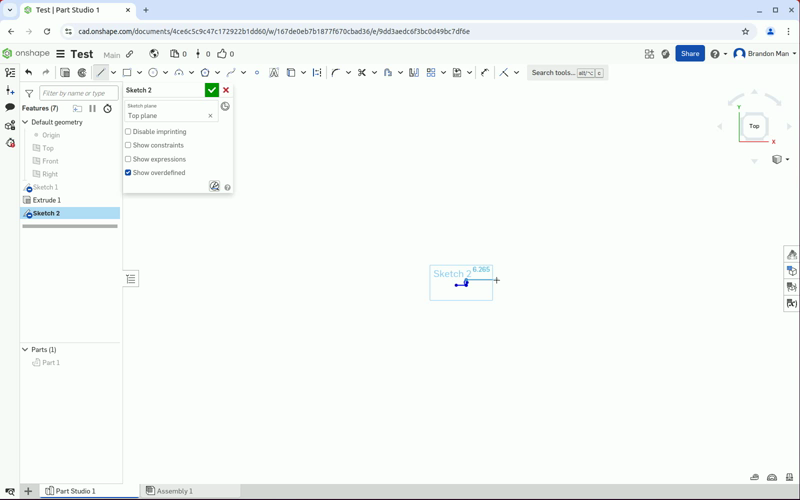
mouse_move(456, 279)
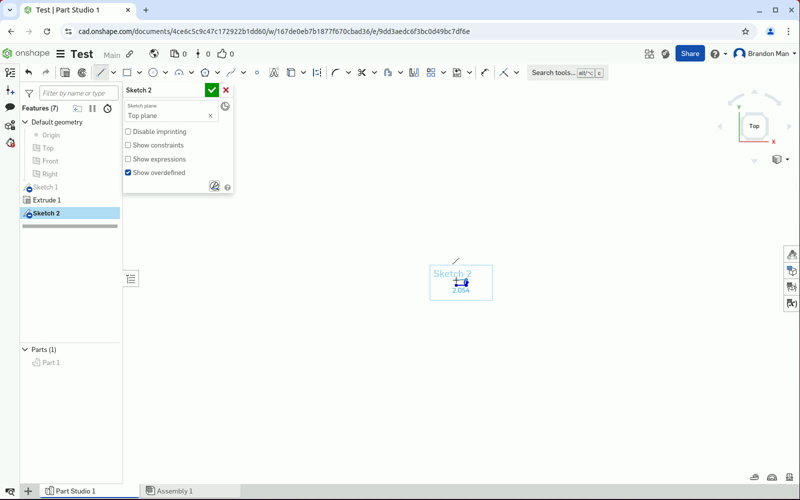
click(456, 279)
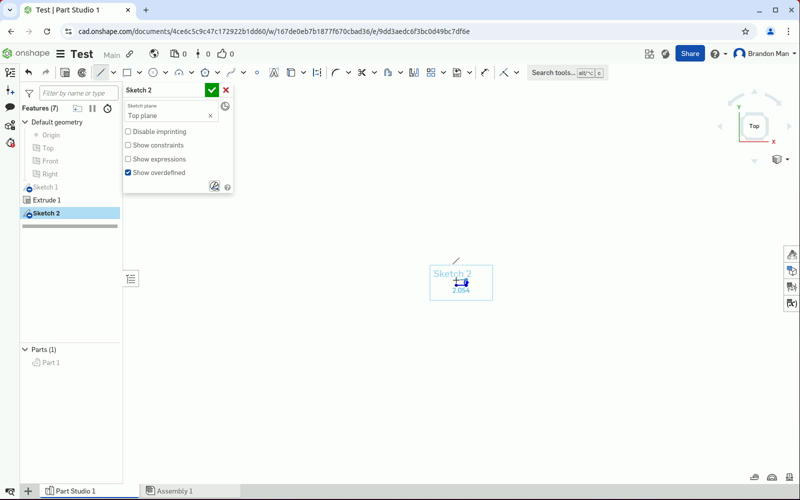
key_up(shift)
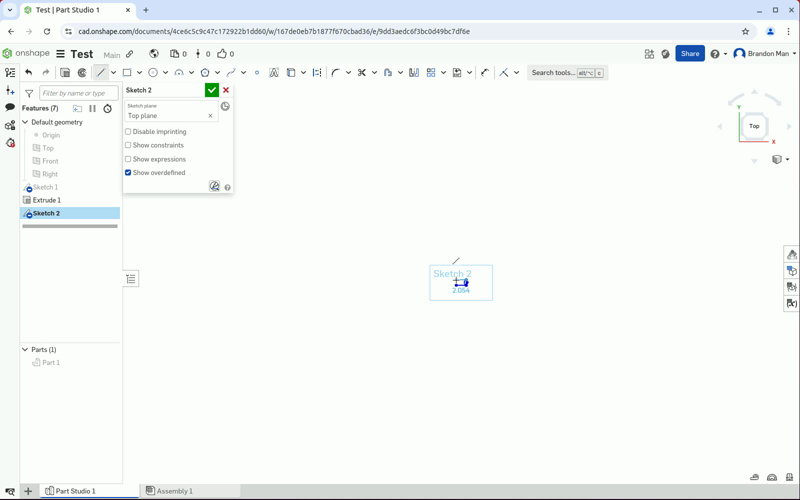
key(esc)
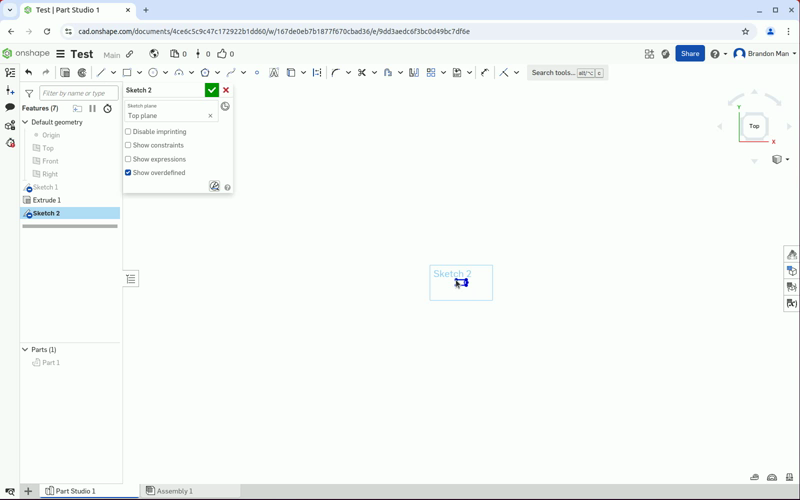
key(a)
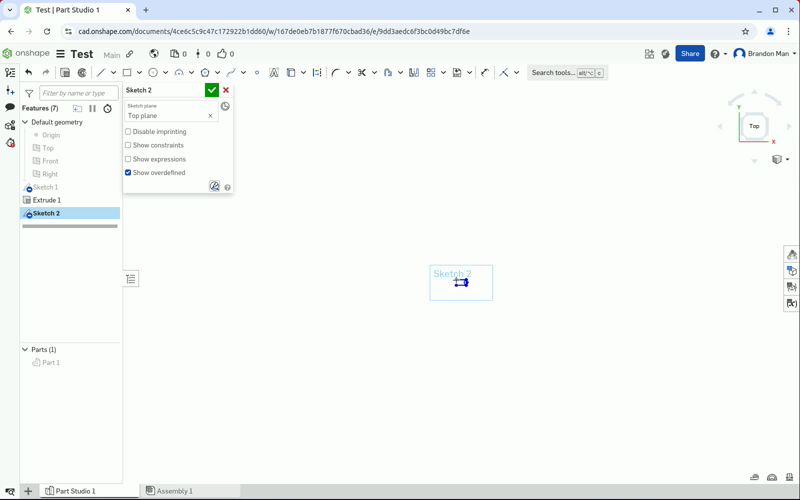
mouse_move(456, 279)
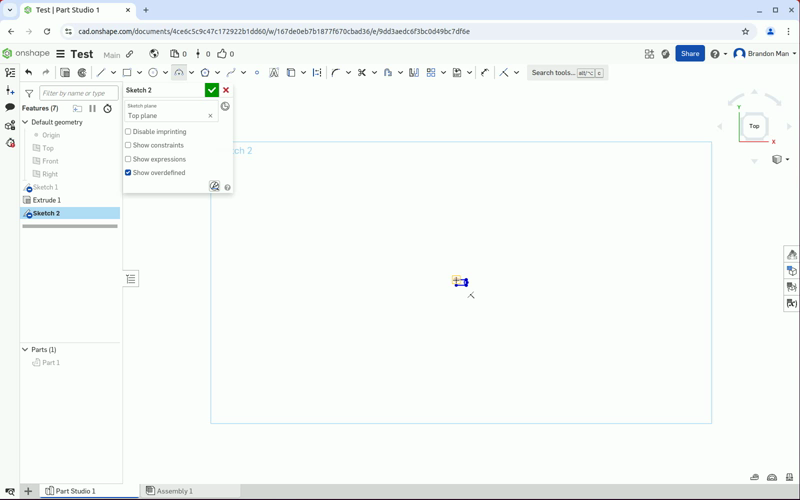
click(456, 279)
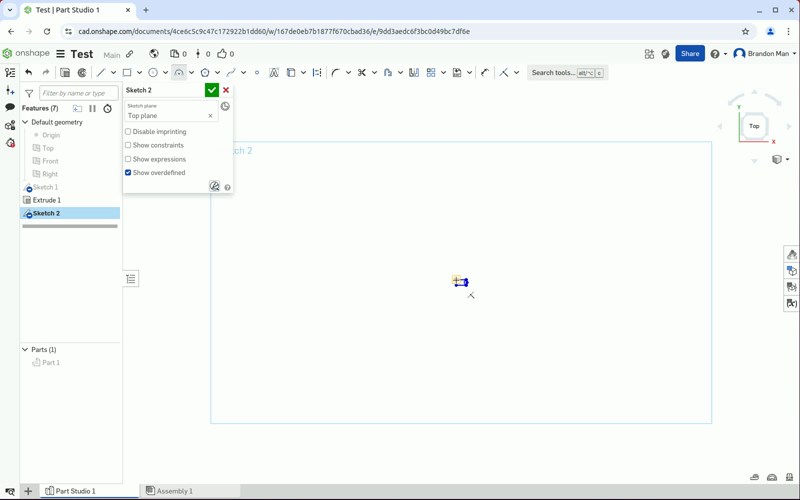
mouse_move(456, 285)
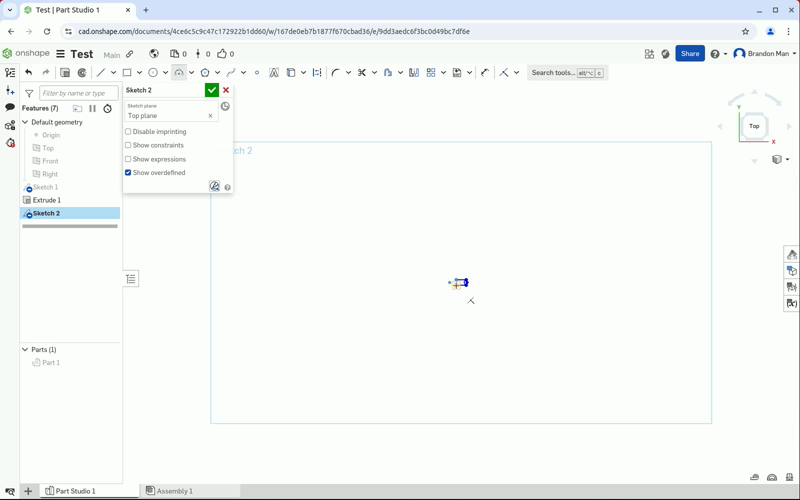
scroll(6)
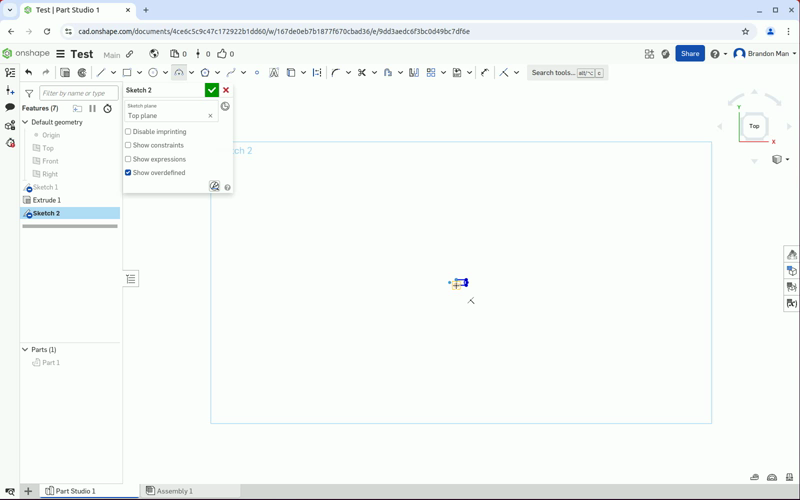
scroll(6)
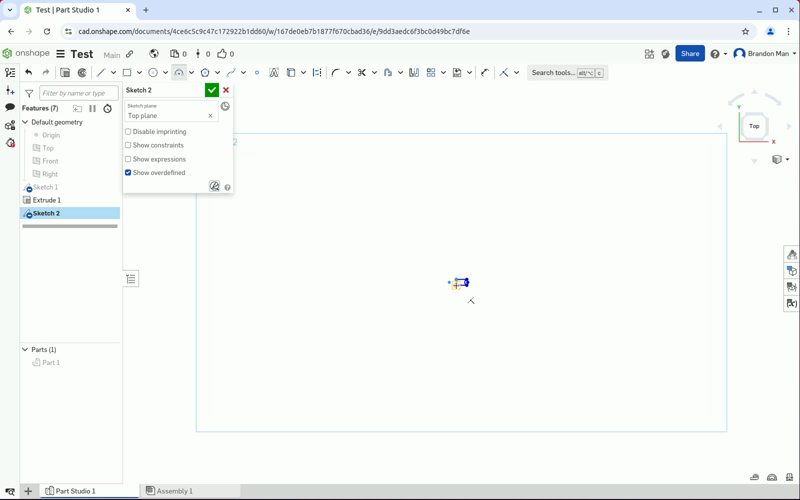
scroll(6)
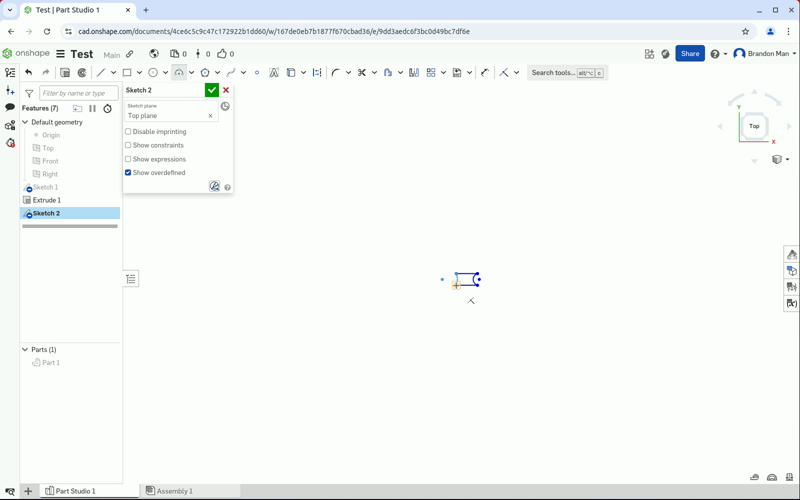
scroll(6)
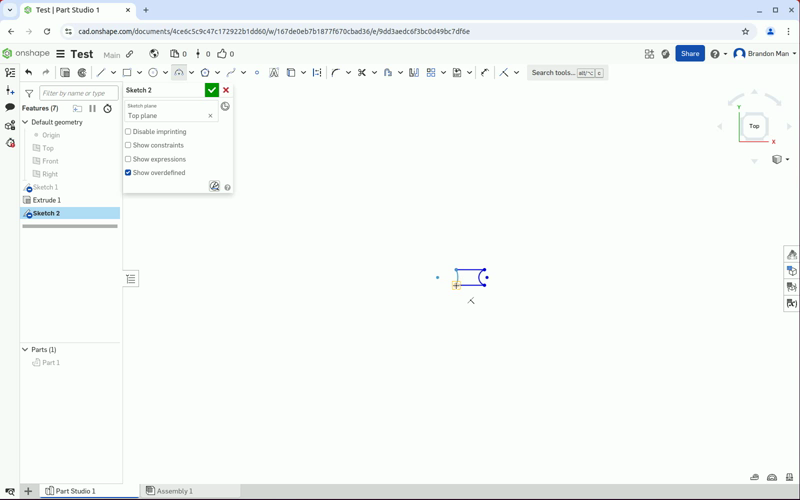
scroll(6)
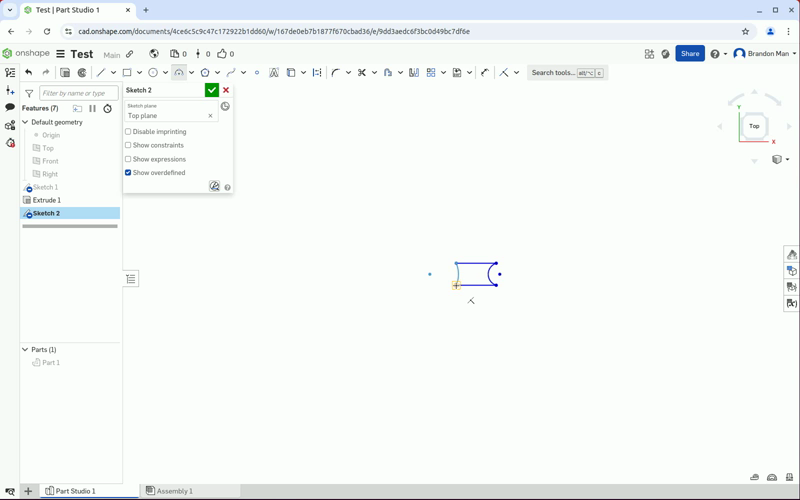
scroll(6)
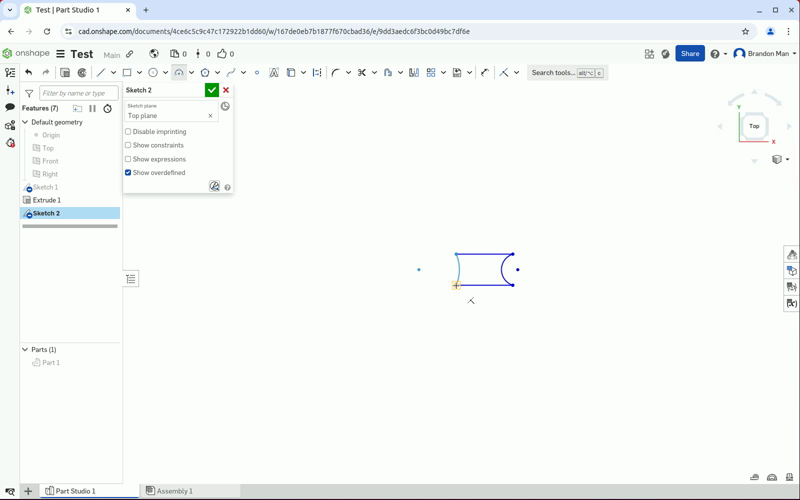
scroll(6)
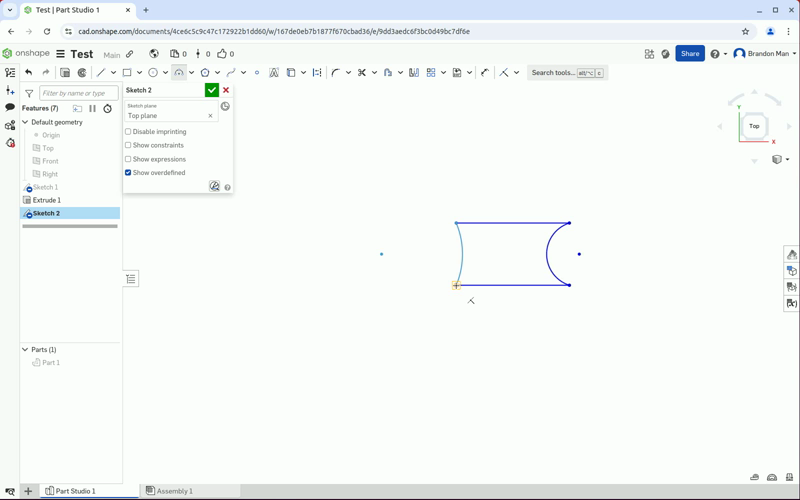
click(456, 285)
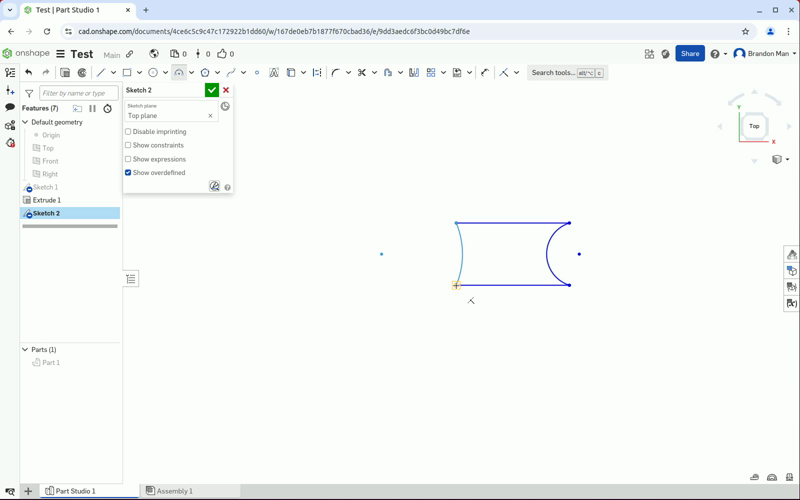
scroll(-6)
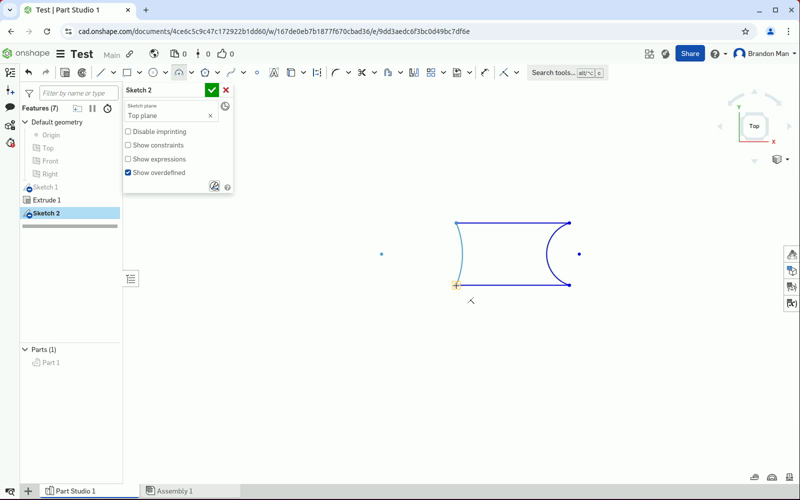
scroll(-6)
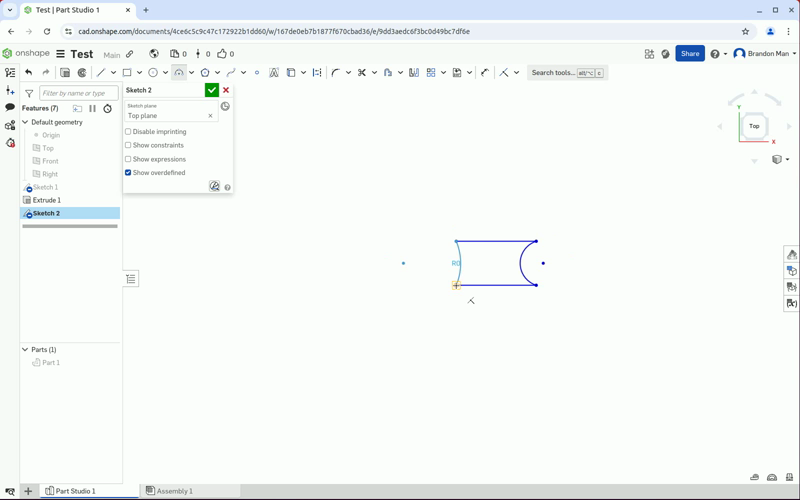
scroll(-6)
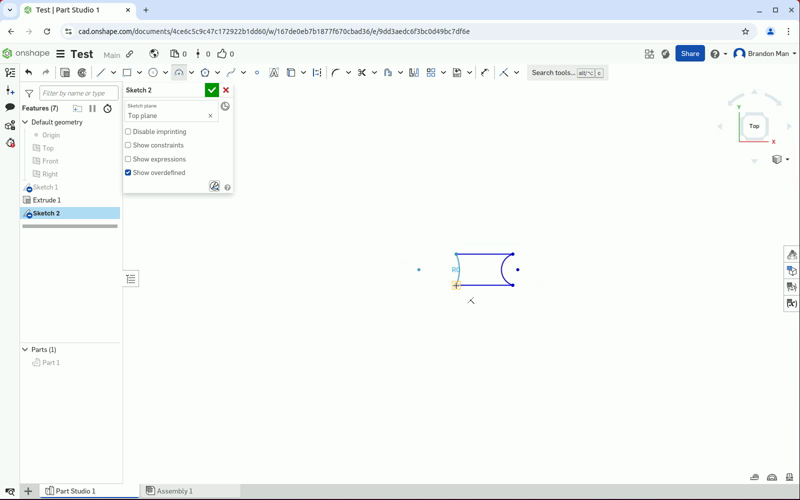
scroll(-6)
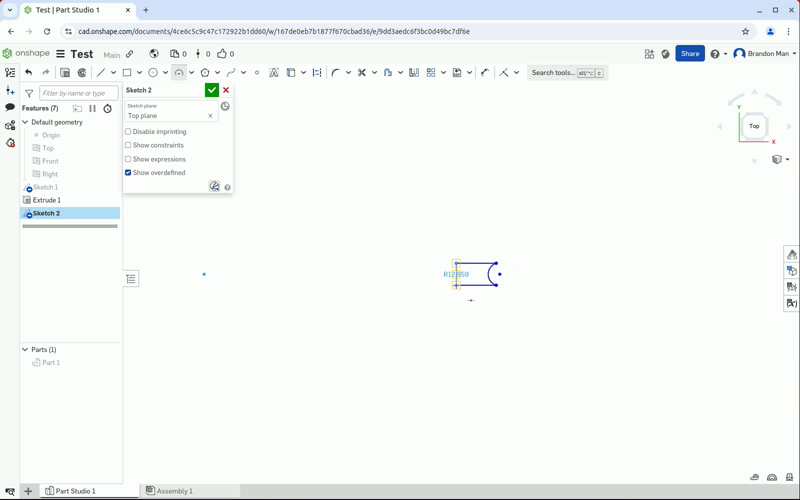
scroll(-6)
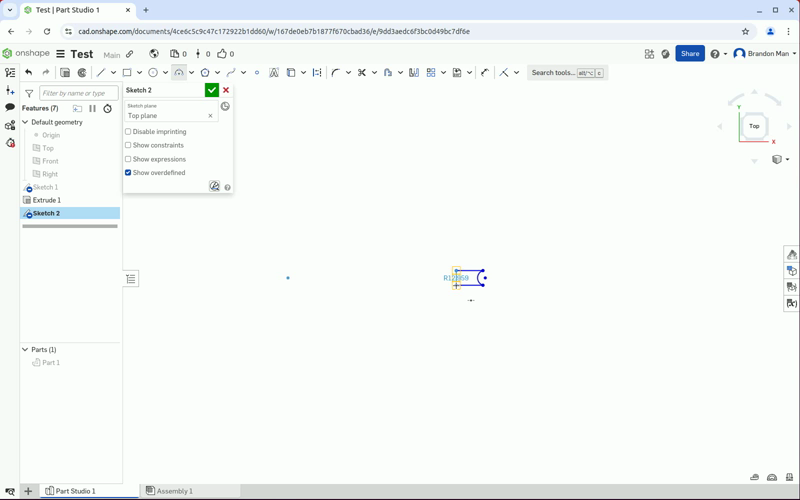
scroll(-6)
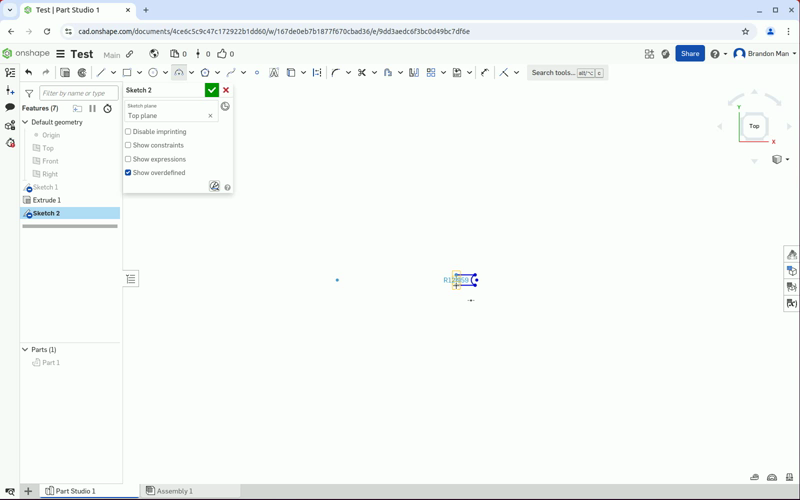
scroll(-6)
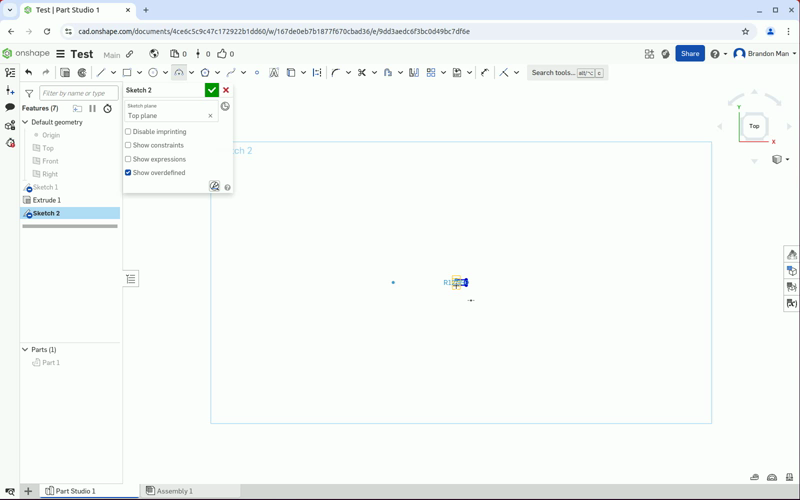
key_down(shift)
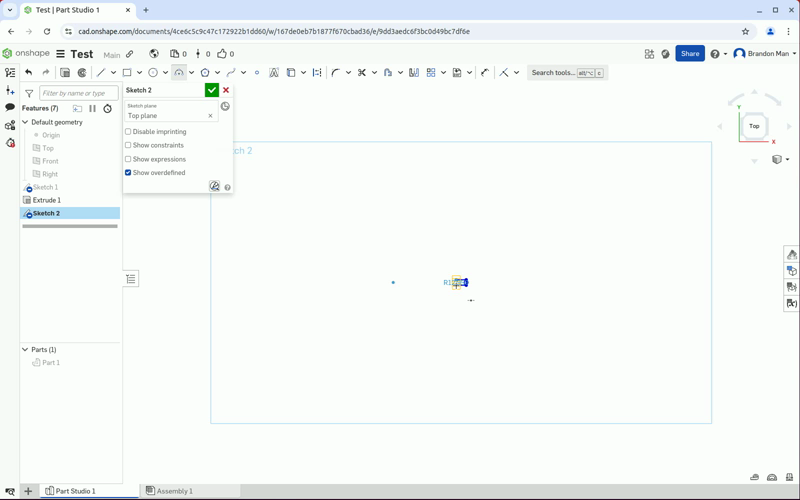
mouse_move(458, 282)
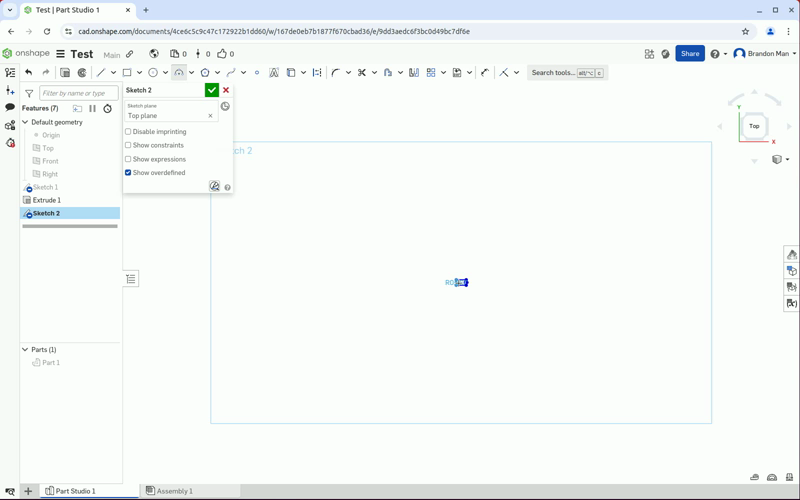
scroll(6)
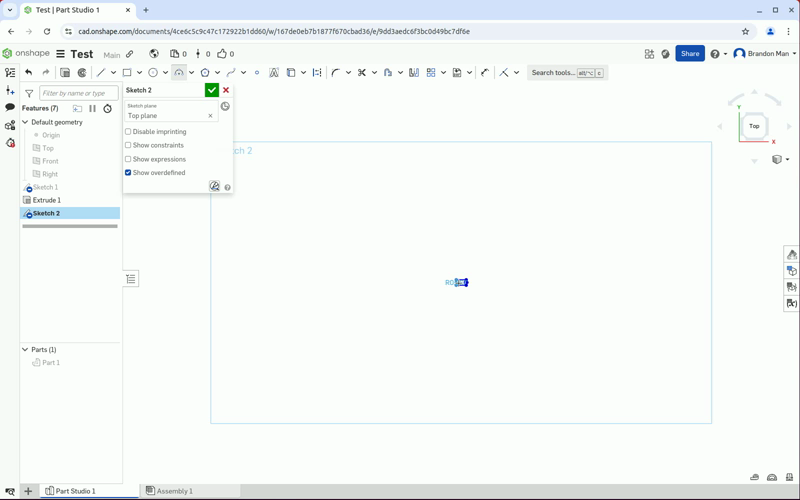
scroll(6)
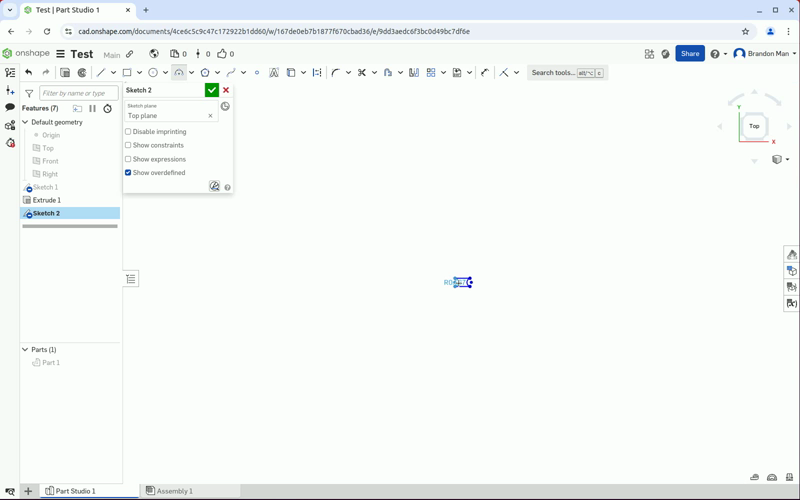
scroll(6)
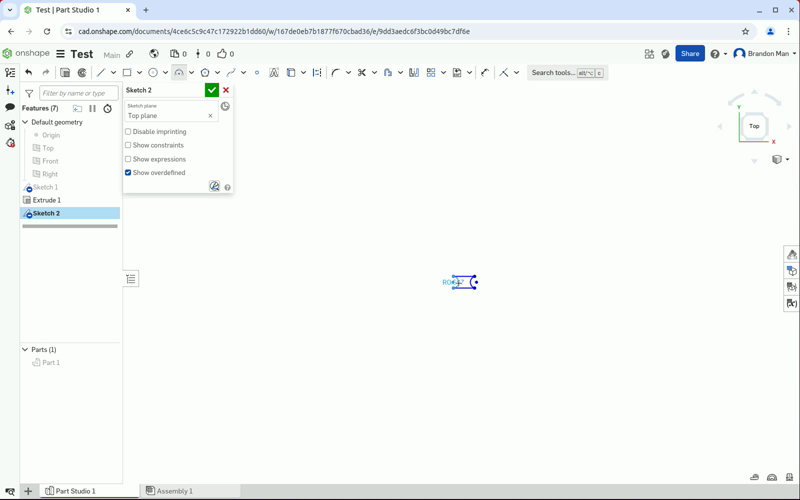
scroll(6)
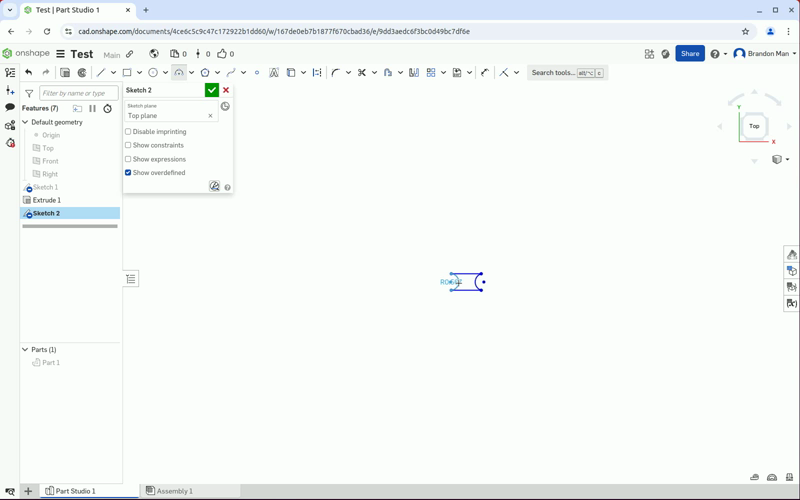
scroll(6)
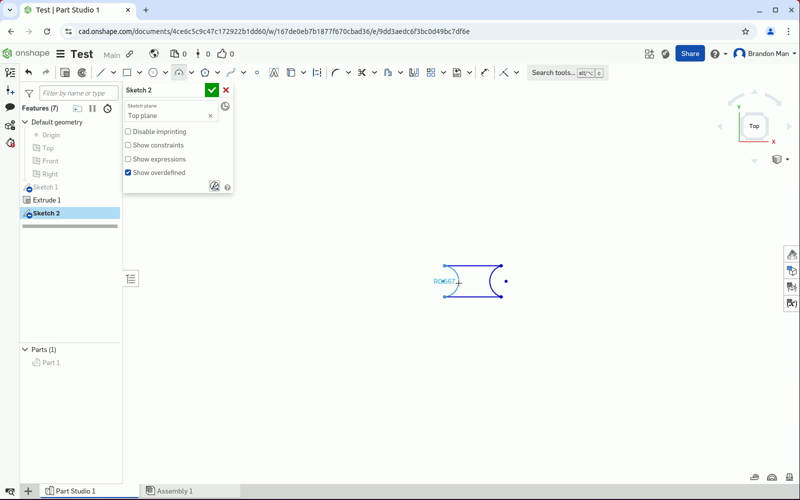
scroll(6)
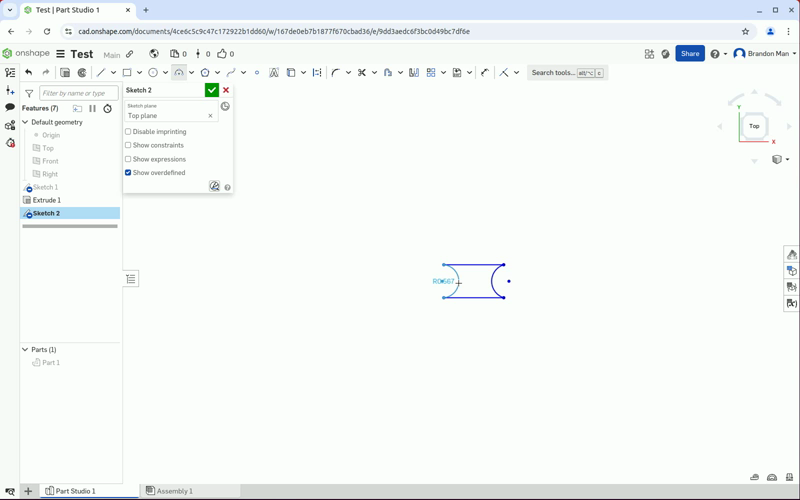
scroll(6)
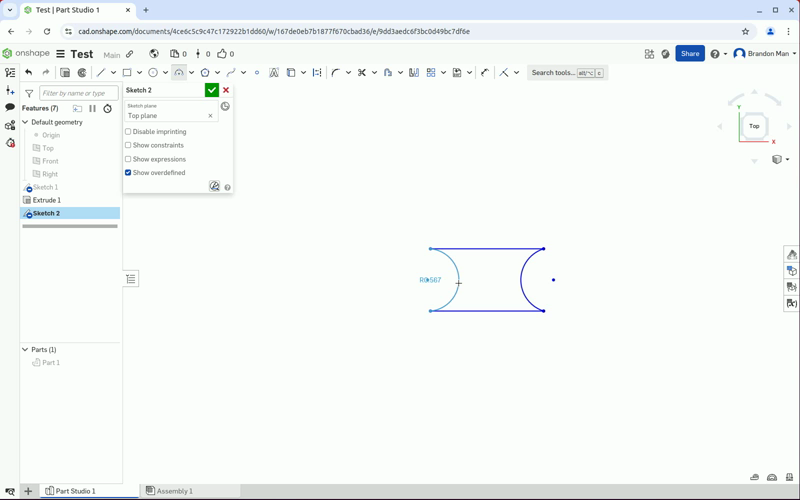
click(458, 282)
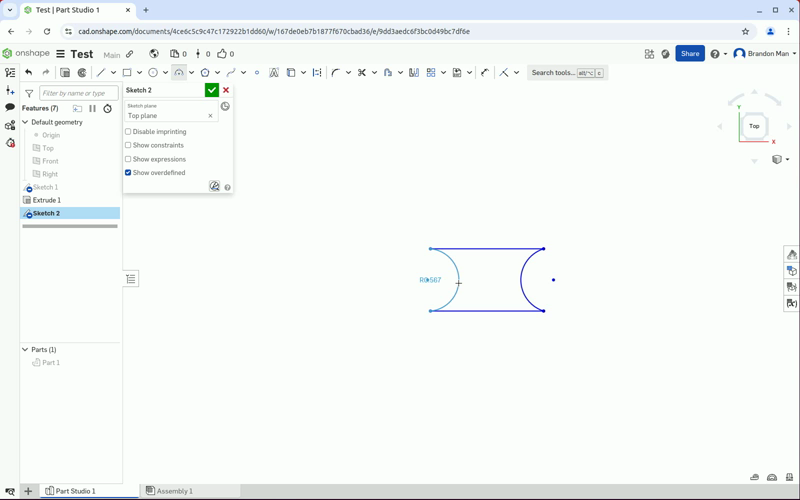
scroll(-6)
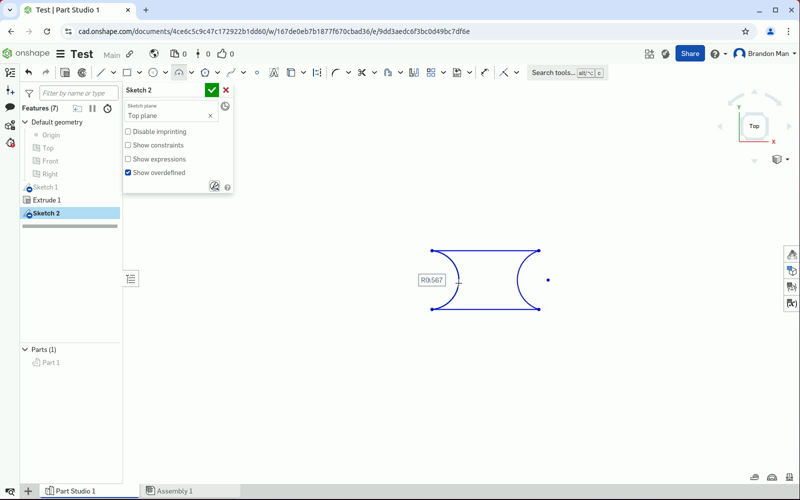
scroll(-6)
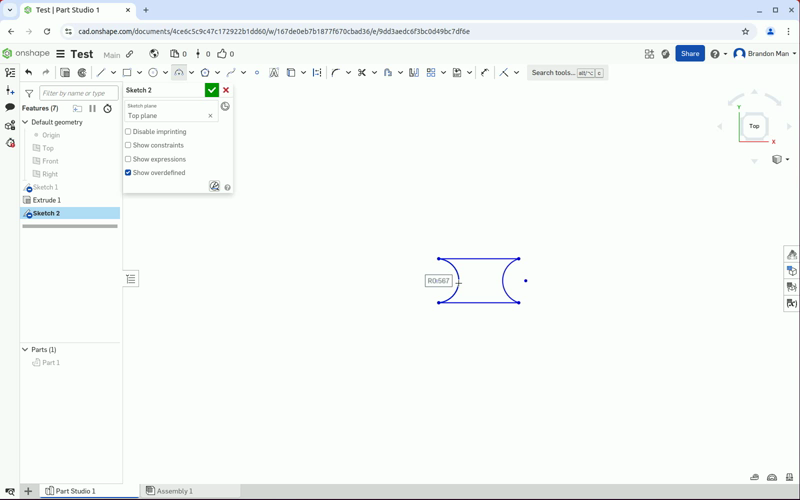
scroll(-6)
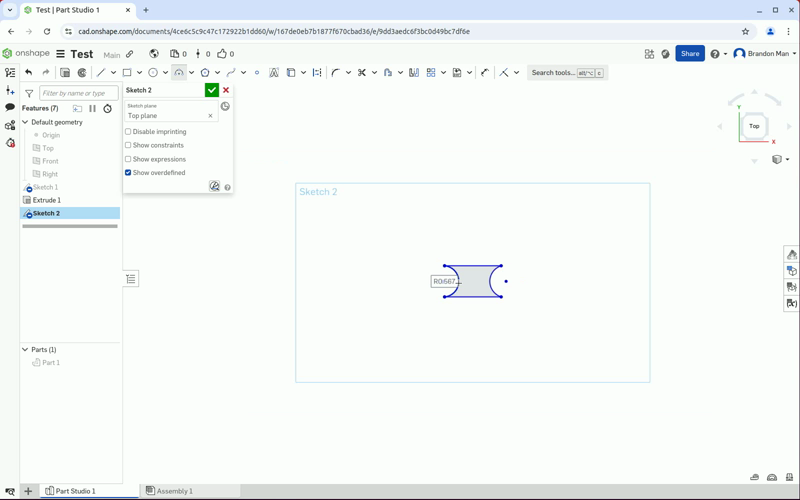
scroll(-6)
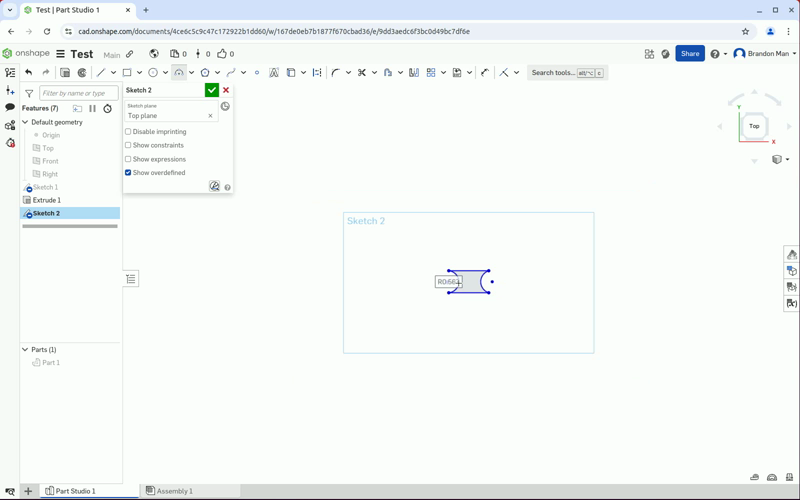
scroll(-6)
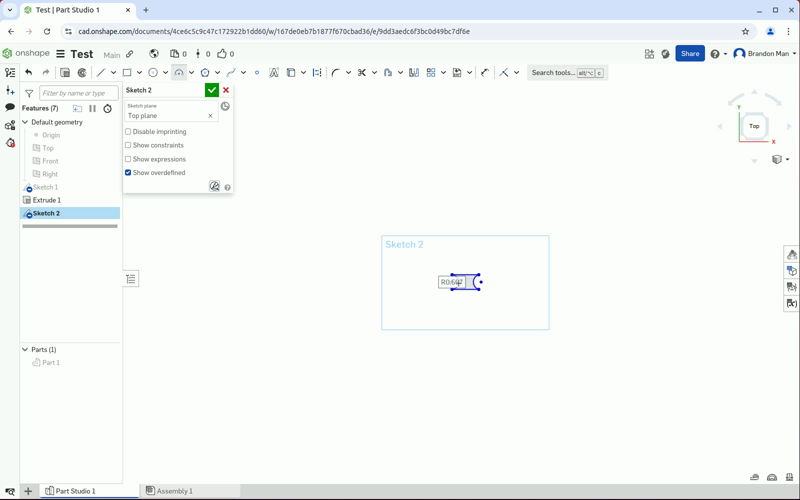
scroll(-6)
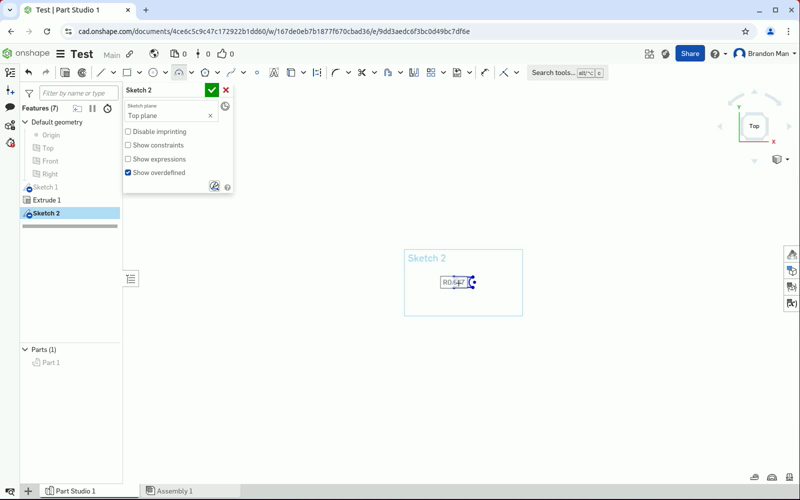
scroll(-6)
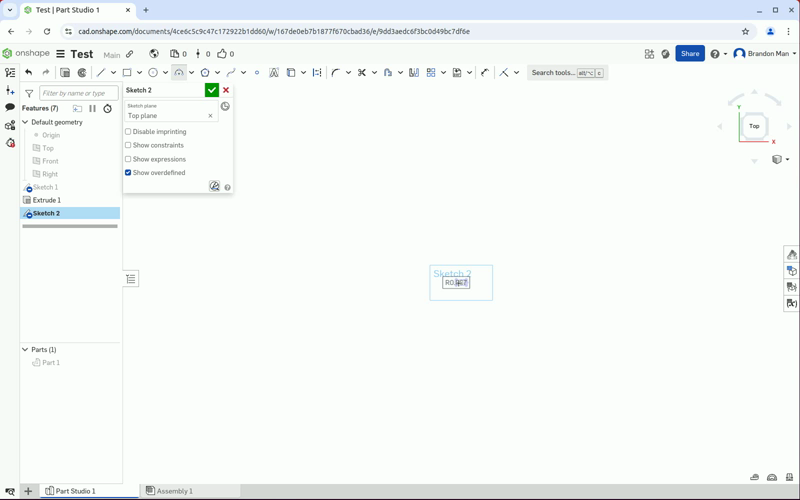
key_up(shift)
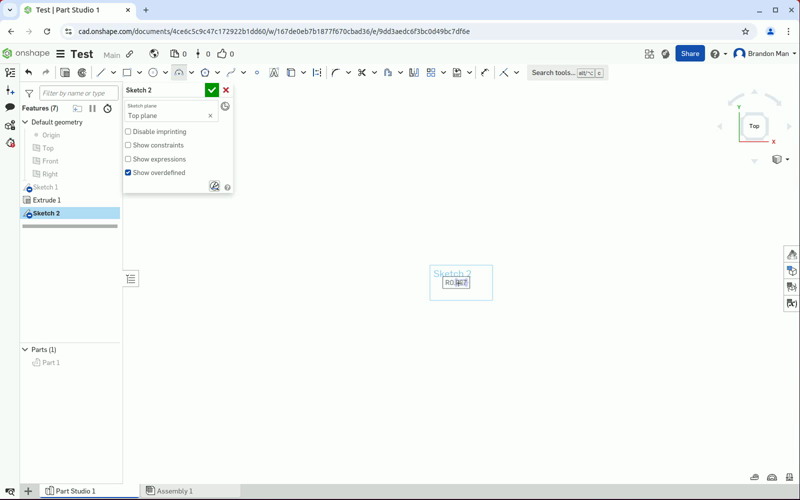
key(esc)
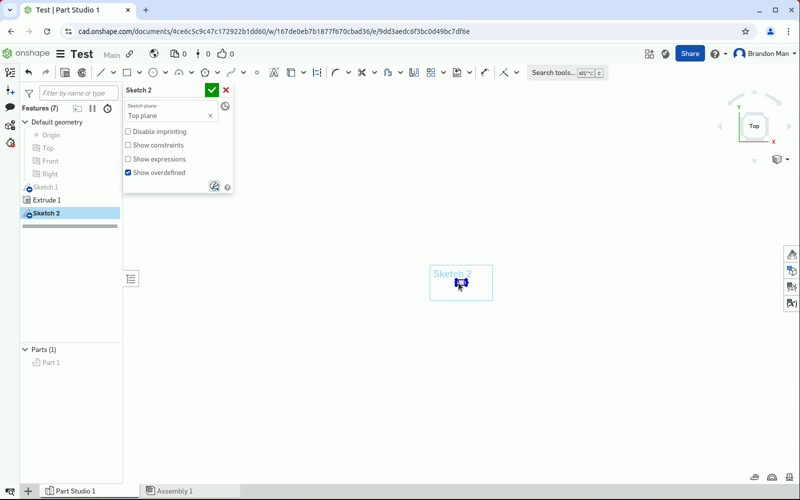
mouse_move(466, 280)
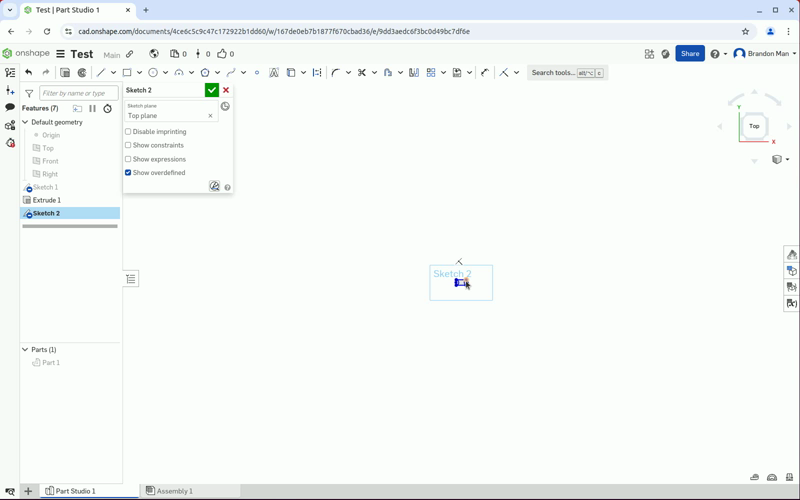
scroll(6)
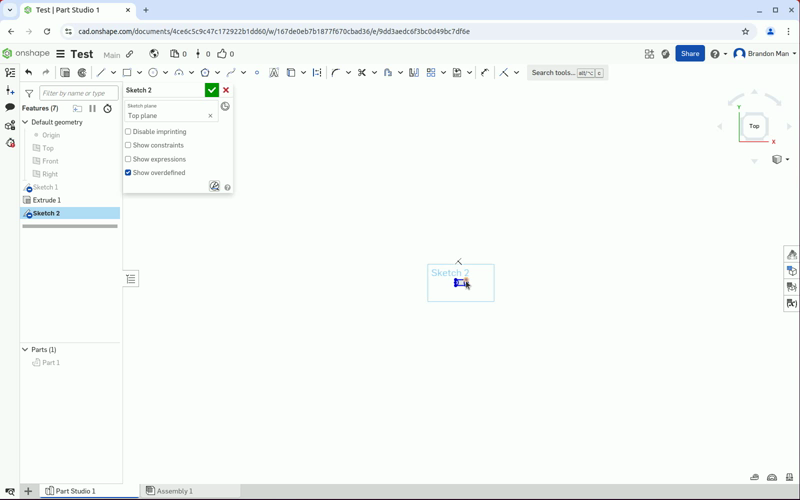
scroll(6)
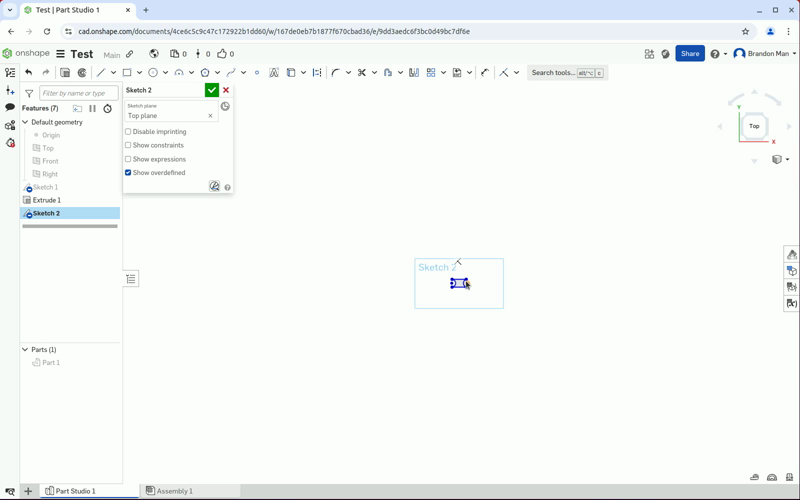
scroll(6)
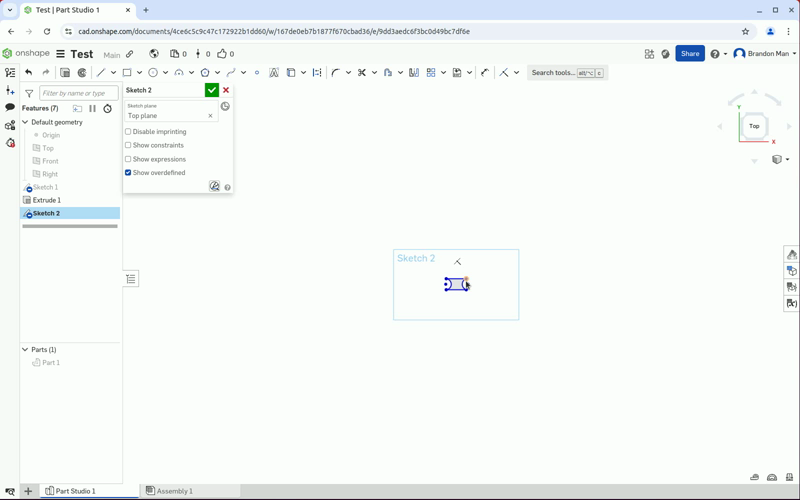
scroll(6)
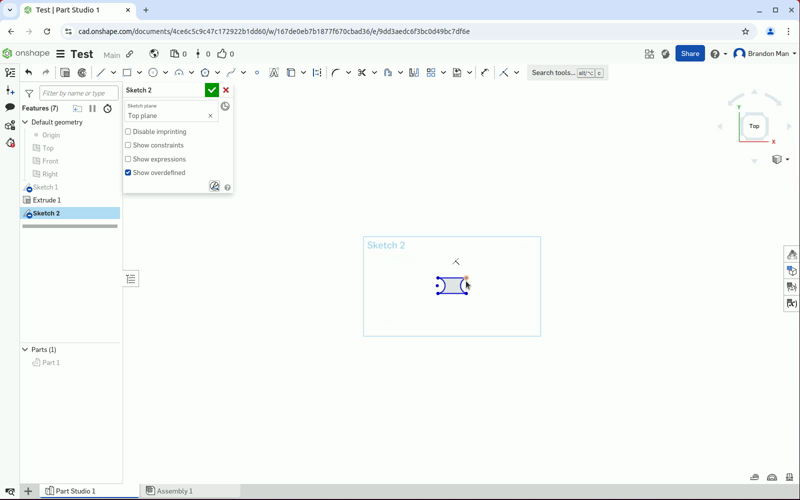
scroll(6)
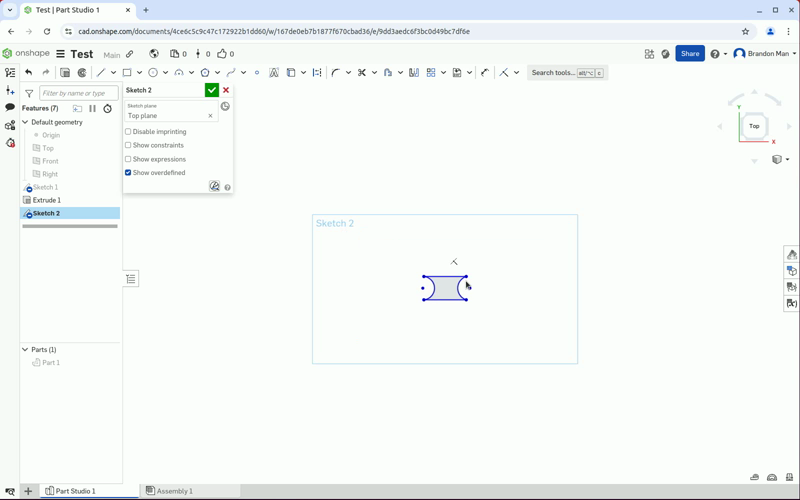
scroll(6)
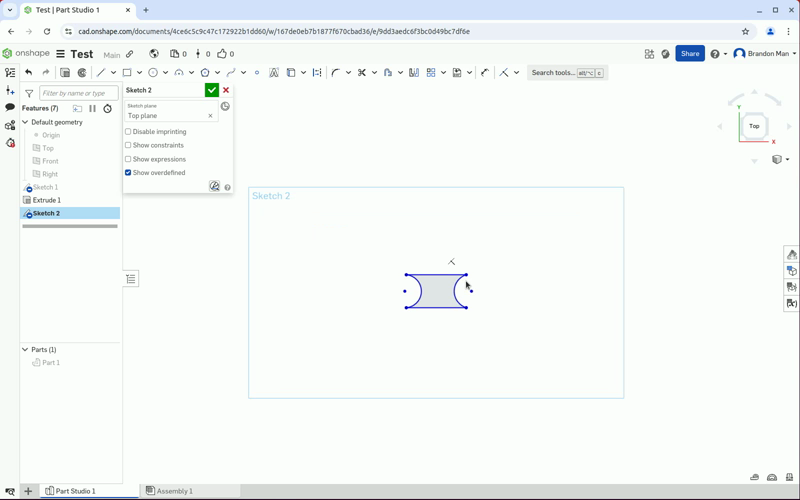
scroll(6)
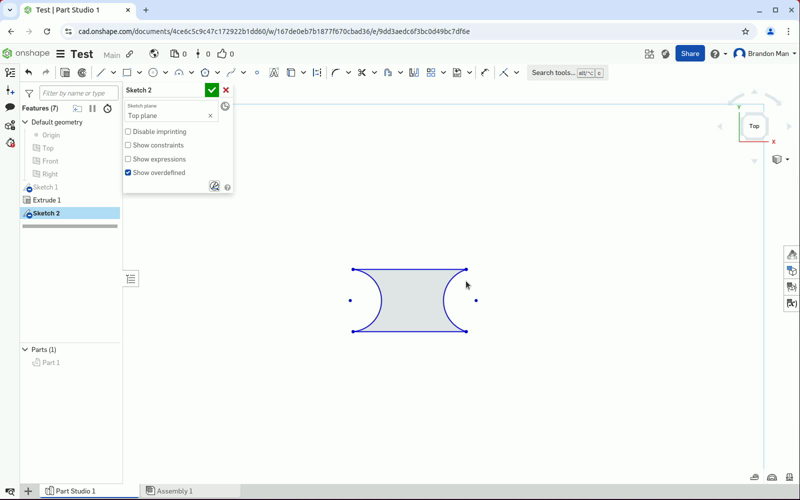
click(466, 280)
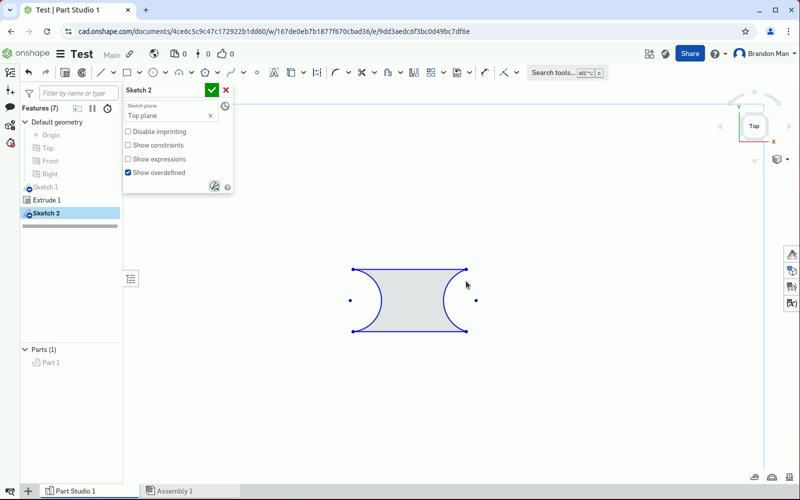
scroll(-6)
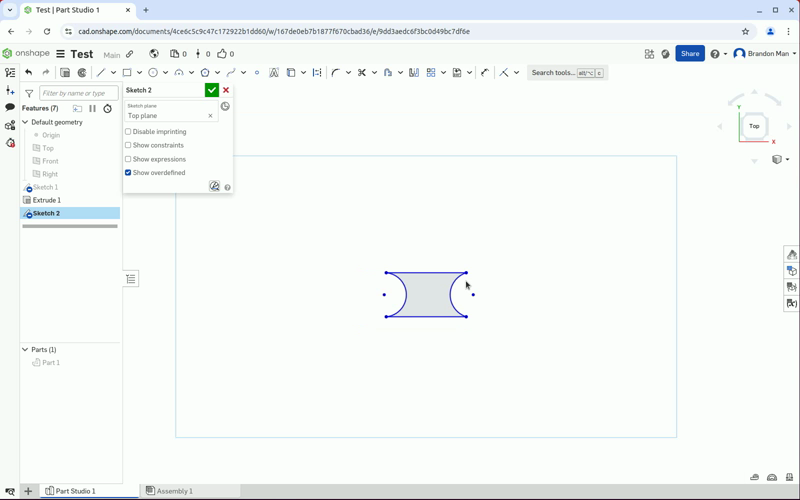
scroll(-6)
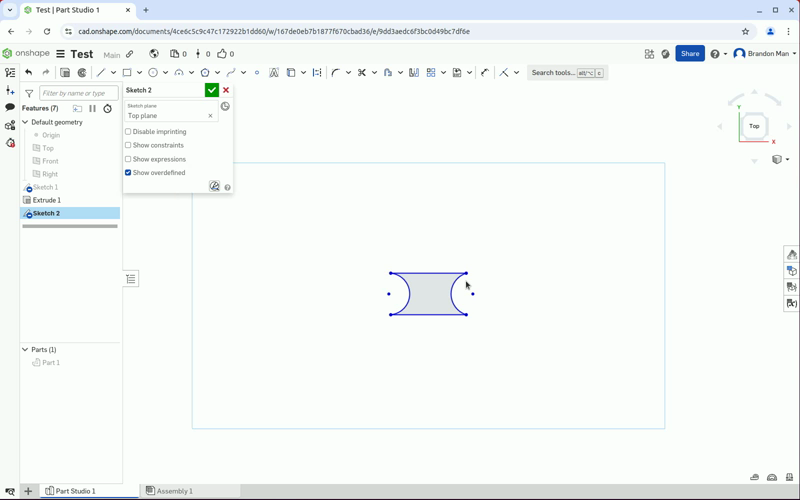
scroll(-6)
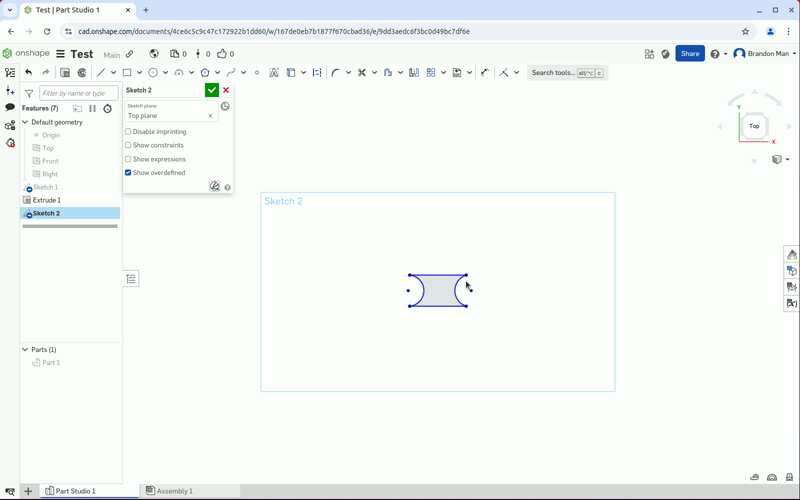
scroll(-6)
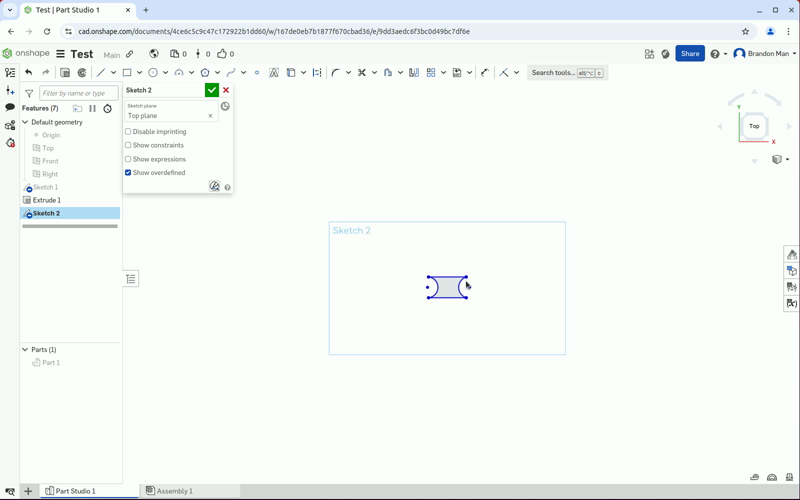
scroll(-6)
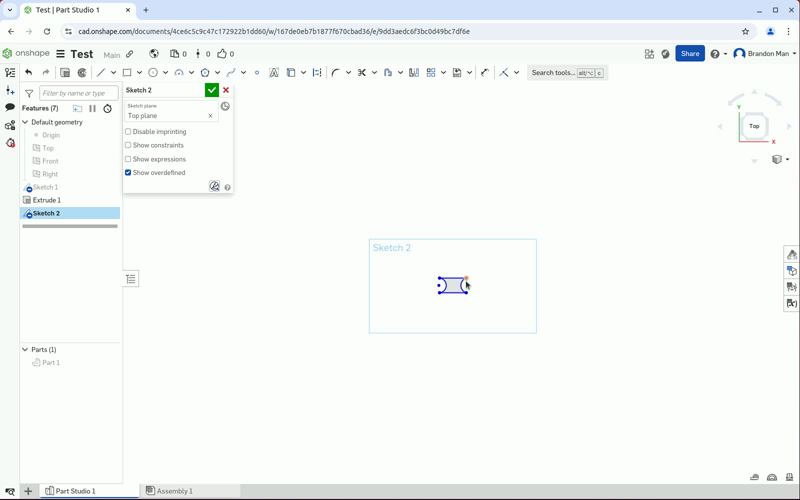
scroll(-6)
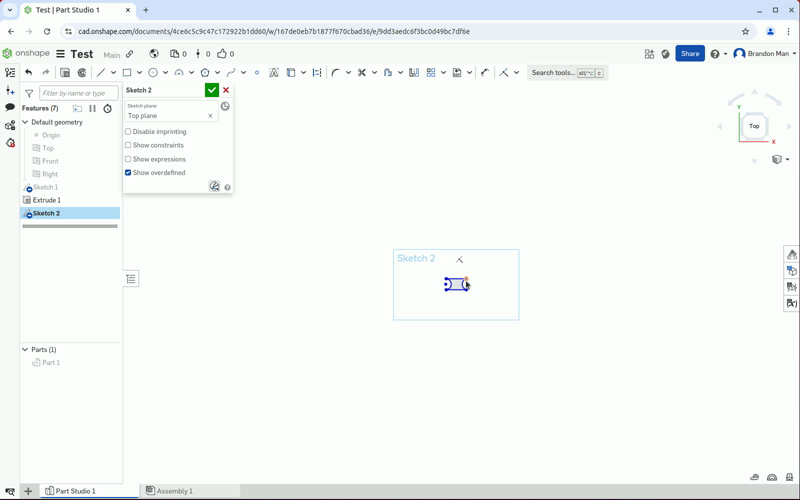
scroll(-6)
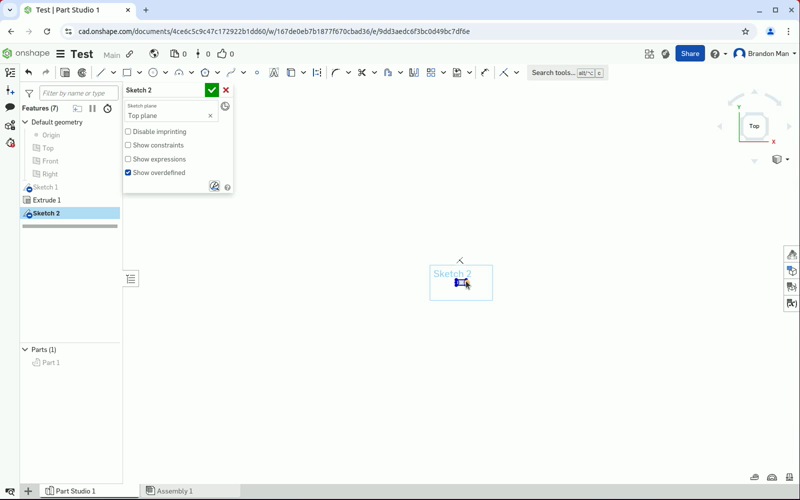
mouse_move(73, 352)
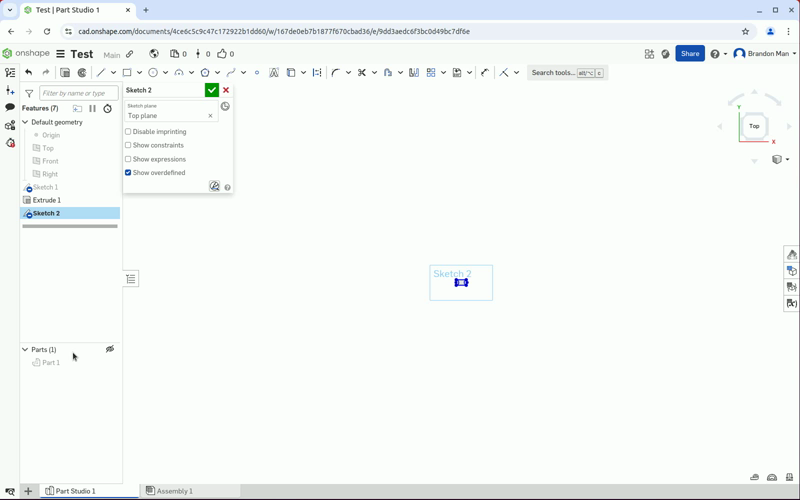
key(shift+y)
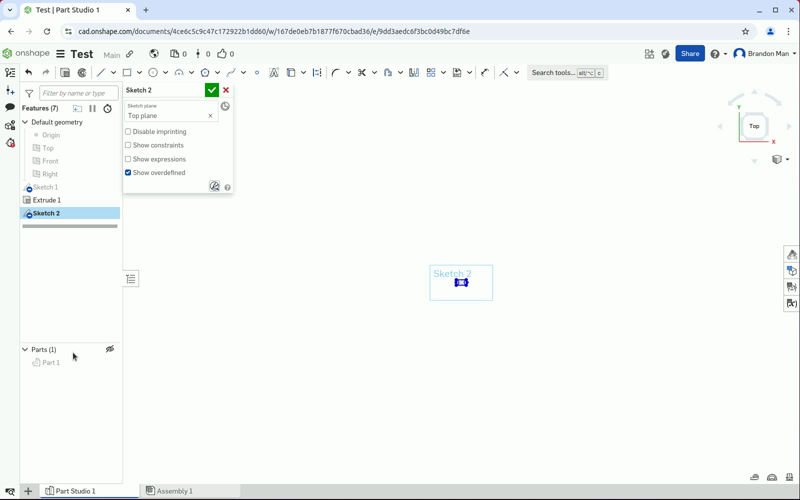
key(shift+e)
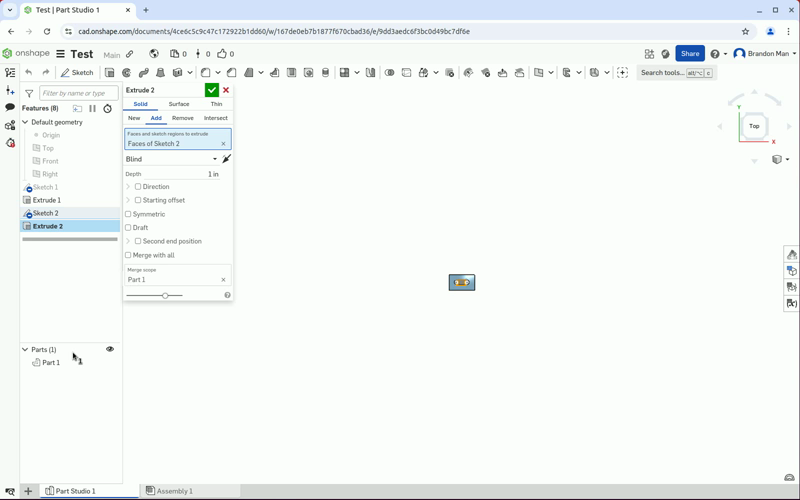
mouse_move(143, 106)
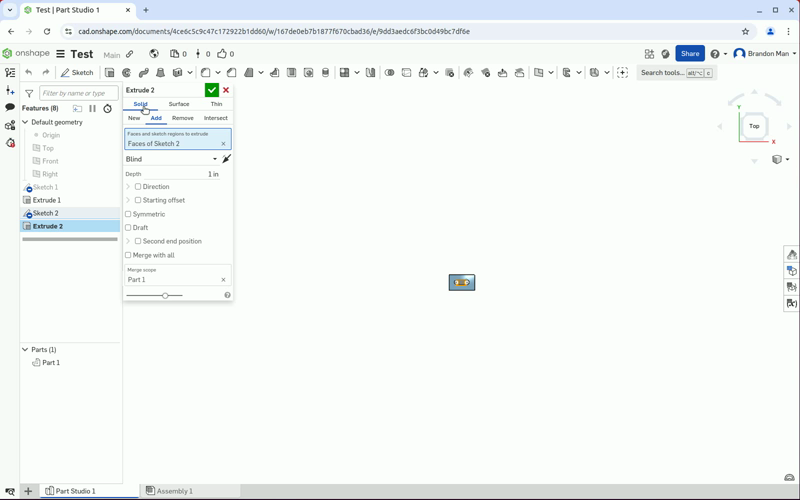
click(143, 106)
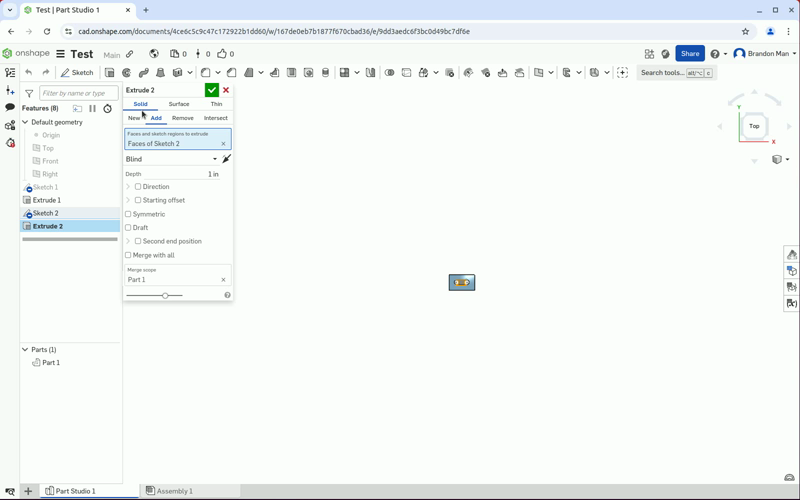
mouse_move(137, 120)
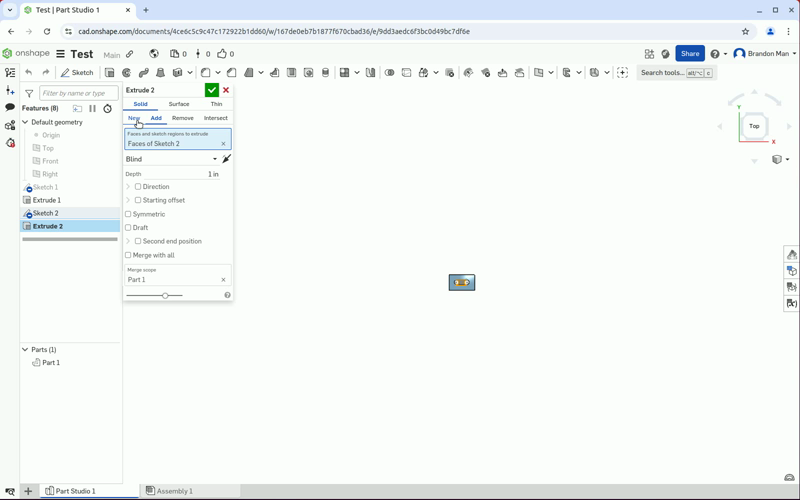
click(137, 120)
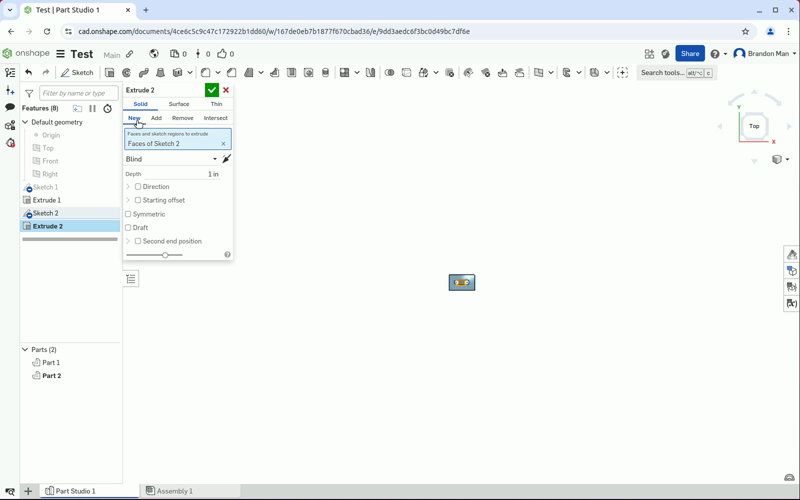
key(tab, 4)
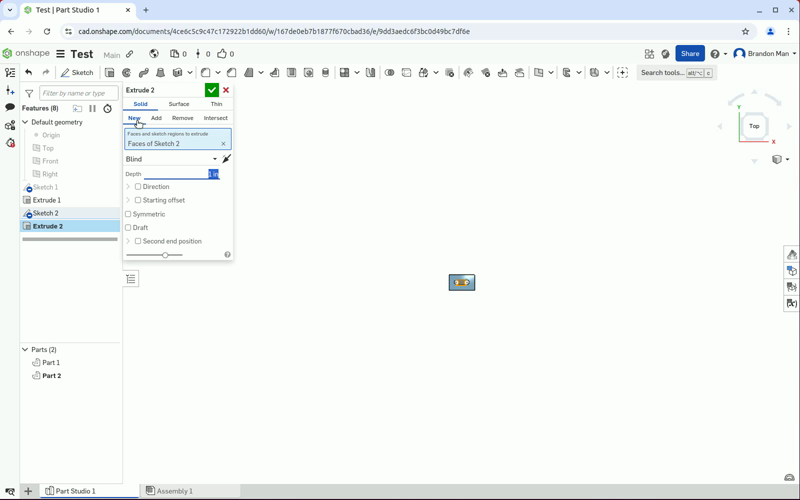
text(23.108)
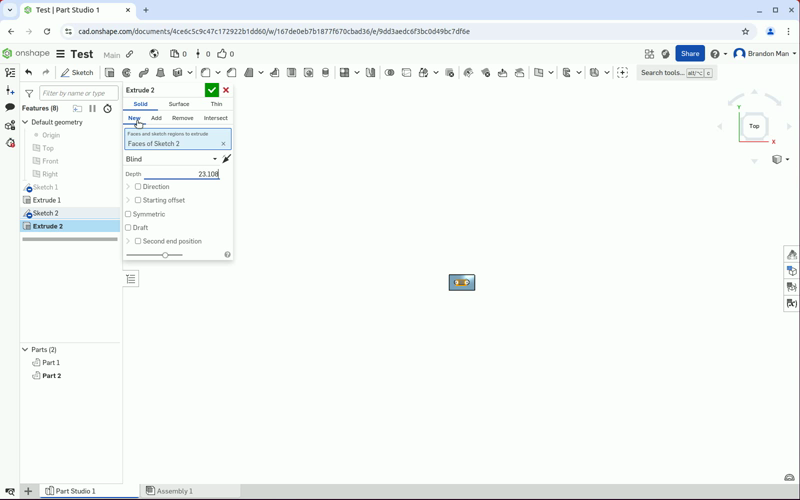
key(enter)
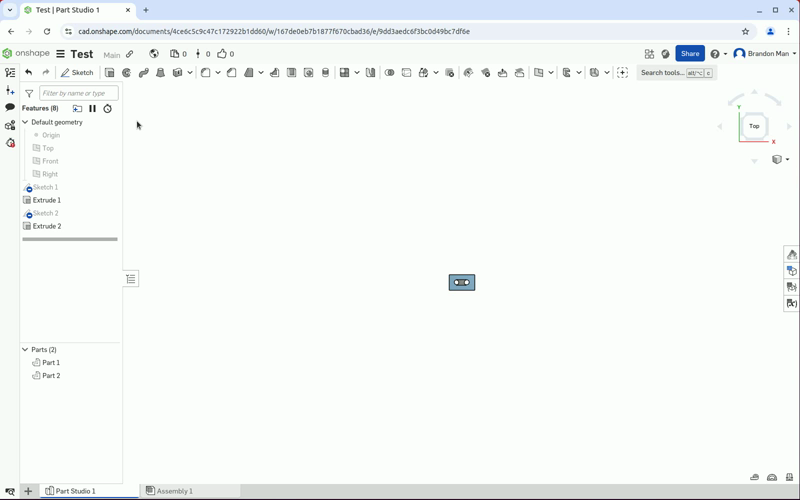
key(shift+h)
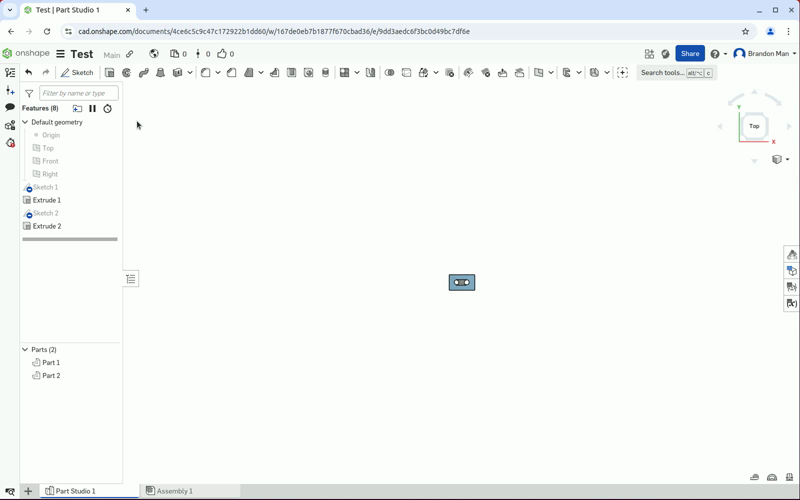
key(shift+h)
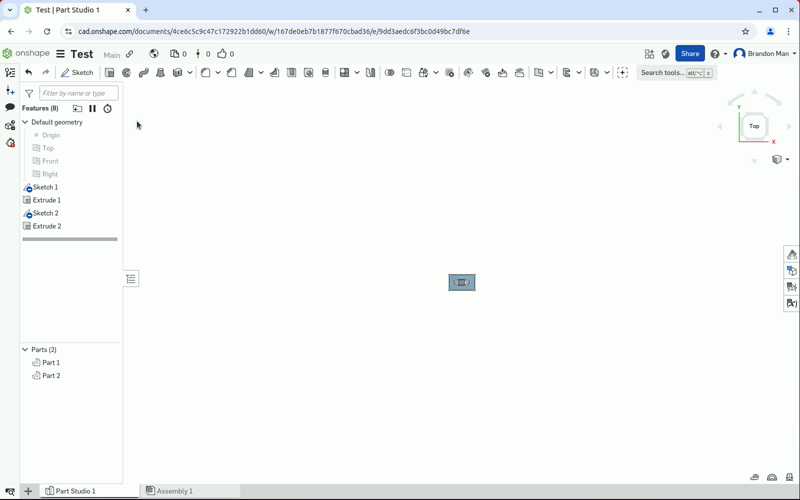
key(shift+7)
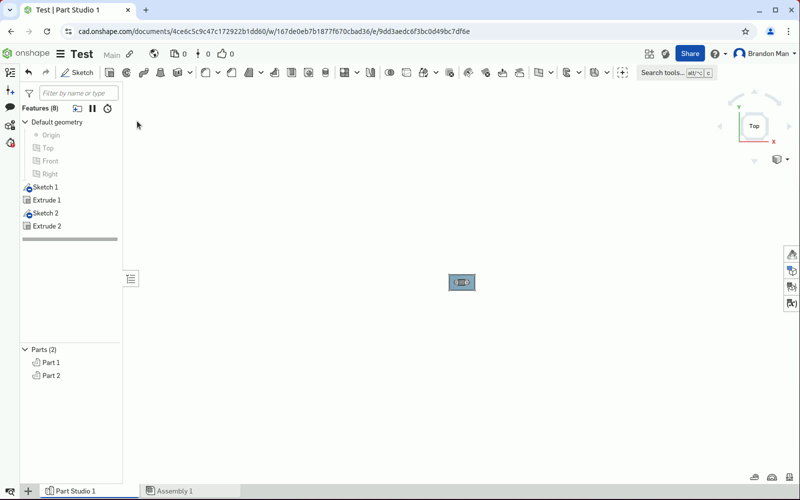
key(up, 3)
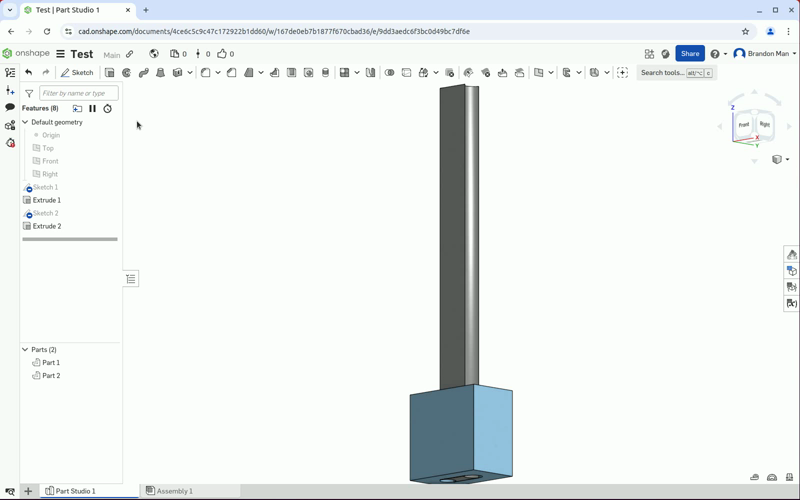
key(left, 3)
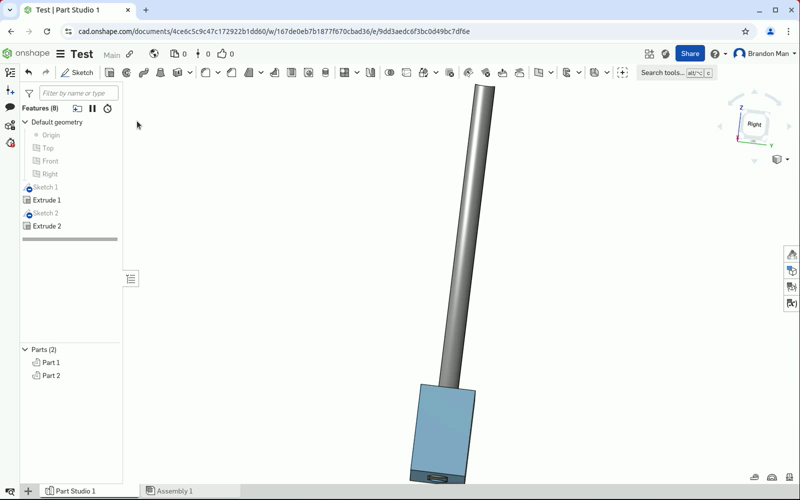
key(right, 3)
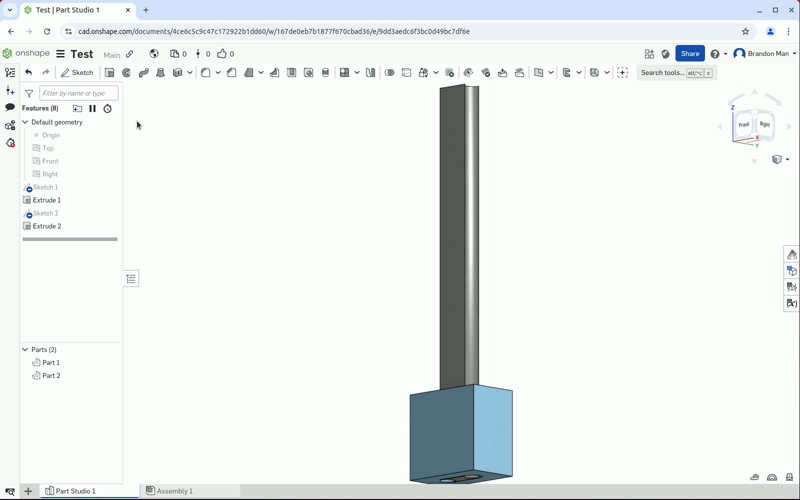
key(down, 3)
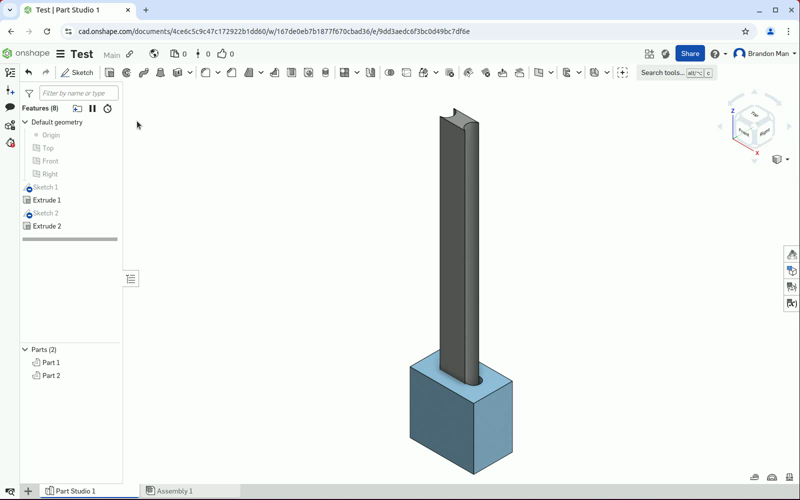
mouse_move(73, 189)
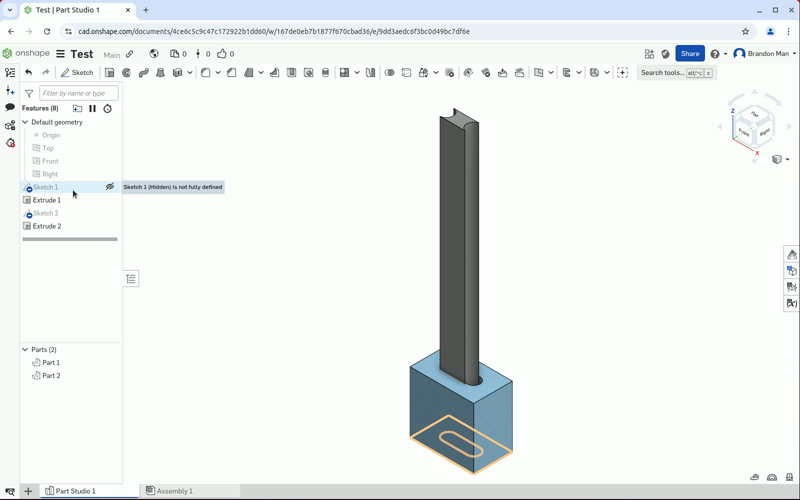
click(73, 189)